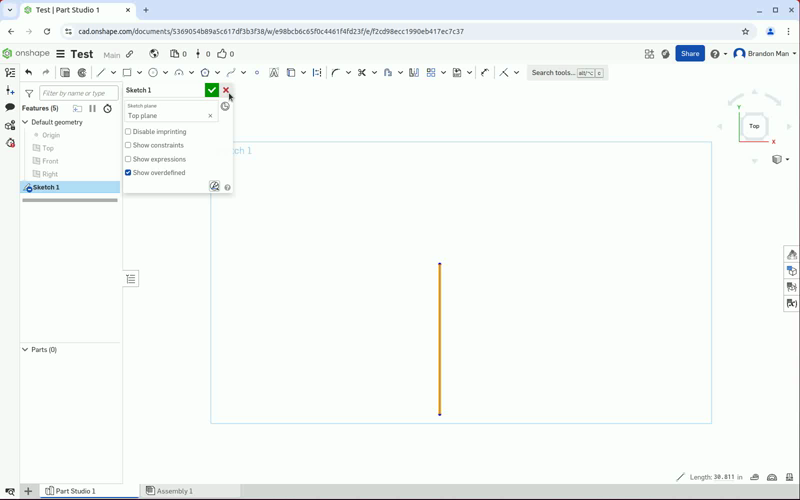
key(shift+h)
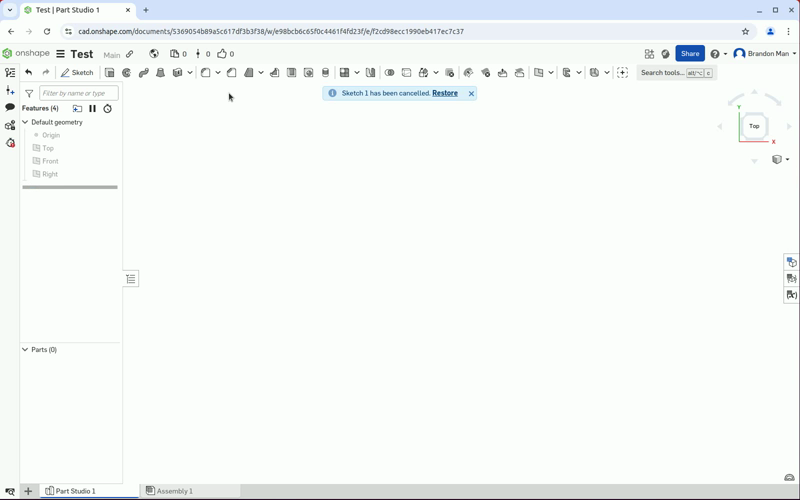
mouse_move(73, 352)
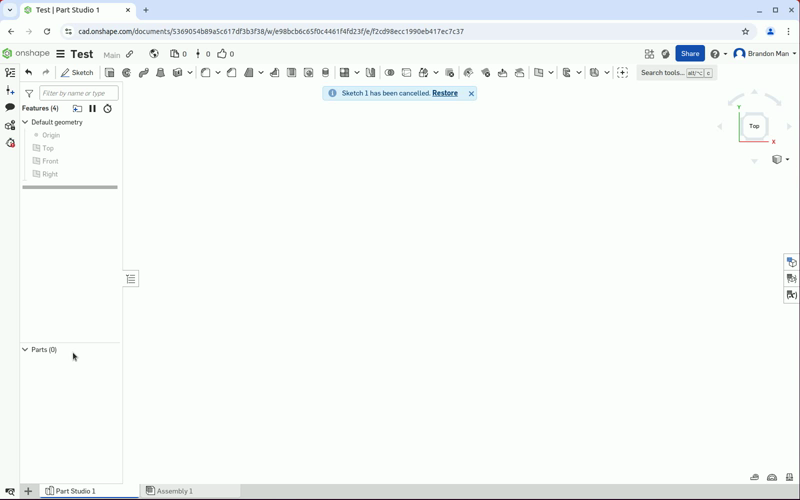
key(y)
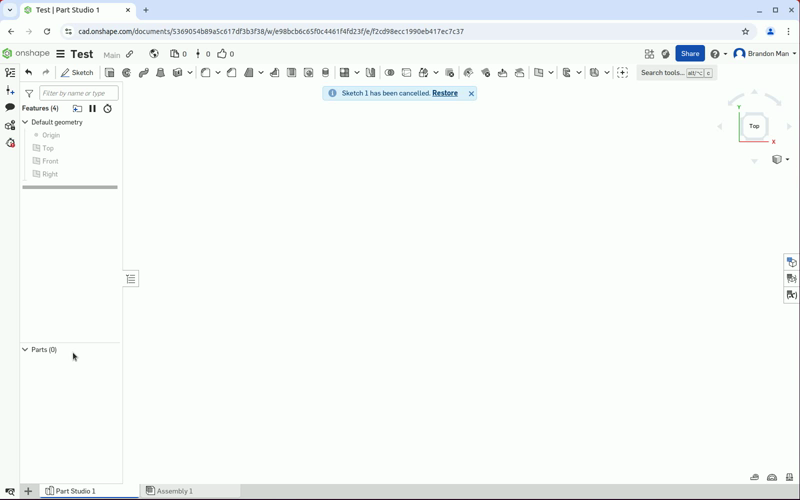
key(shift+p)
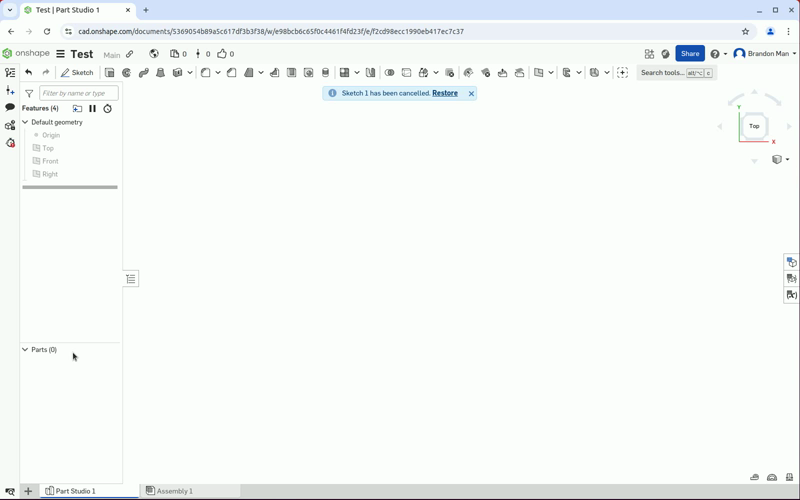
key(space)
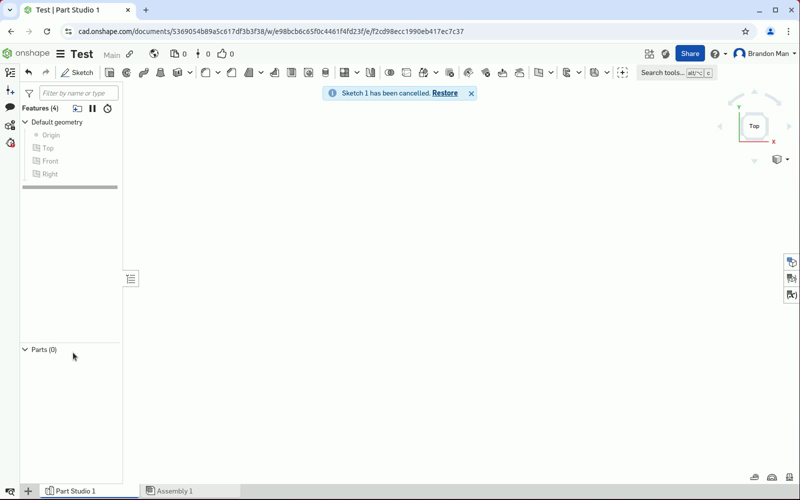
key_down(shift)
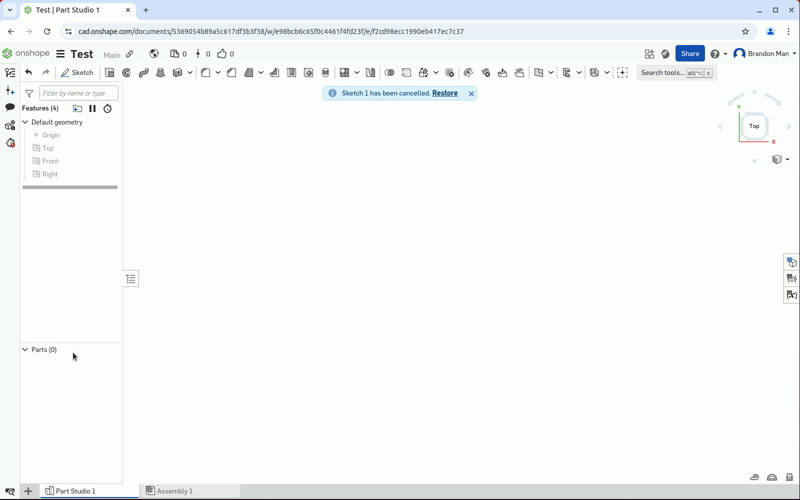
key(up)
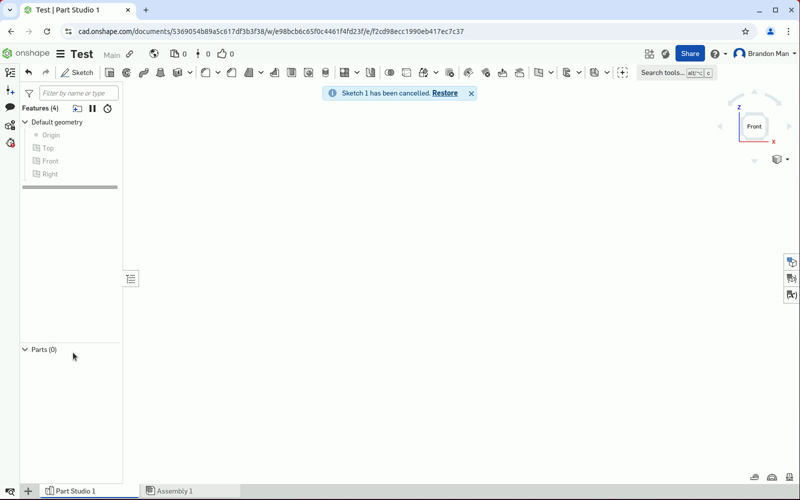
key_up(shift)
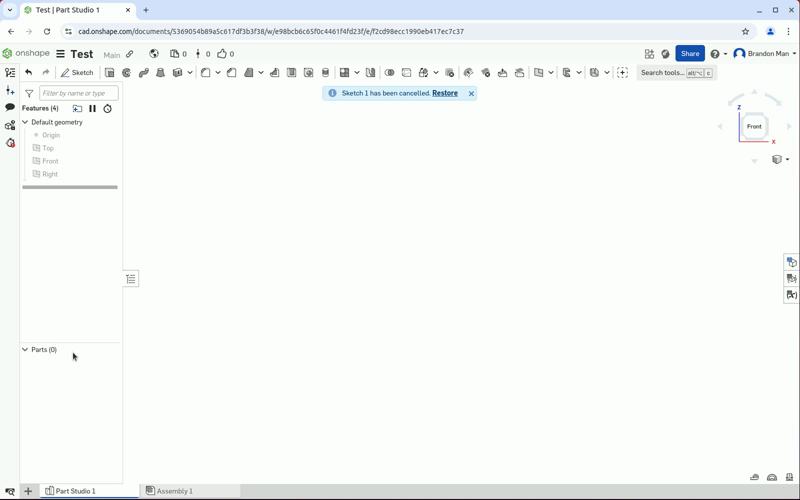
mouse_move(73, 352)
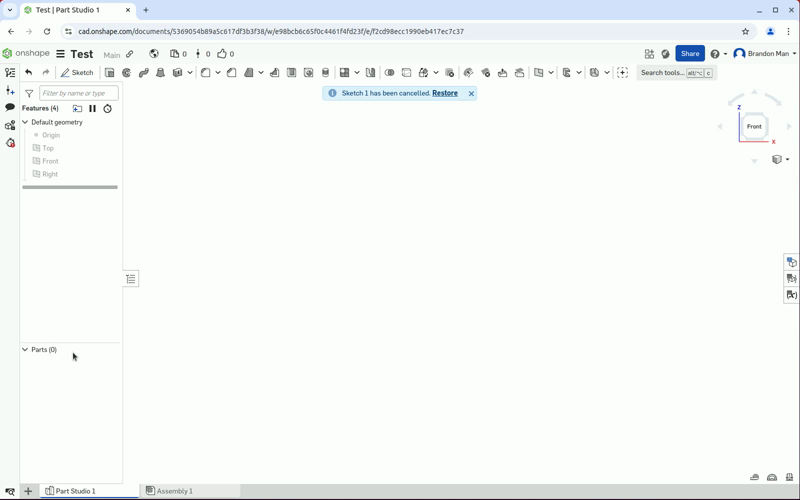
key(shift+y)
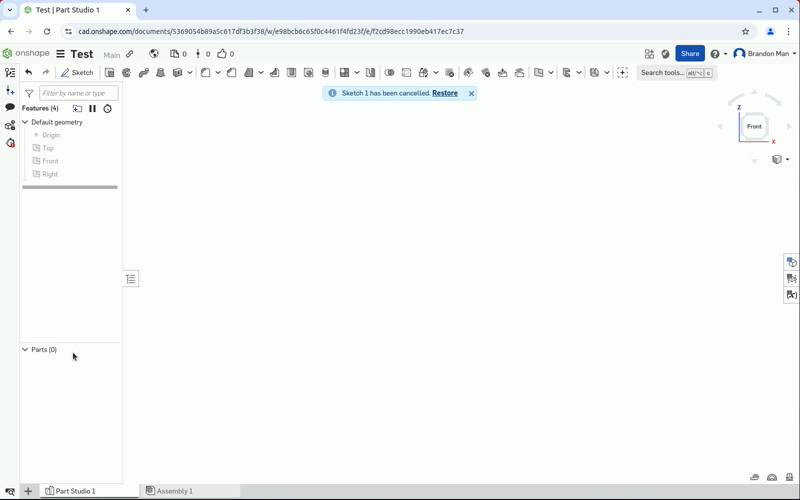
key(shift+s)
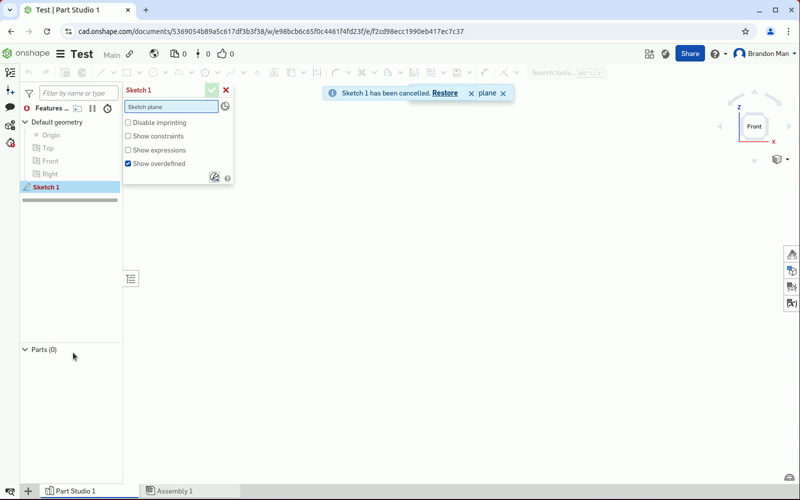
mouse_move(73, 163)
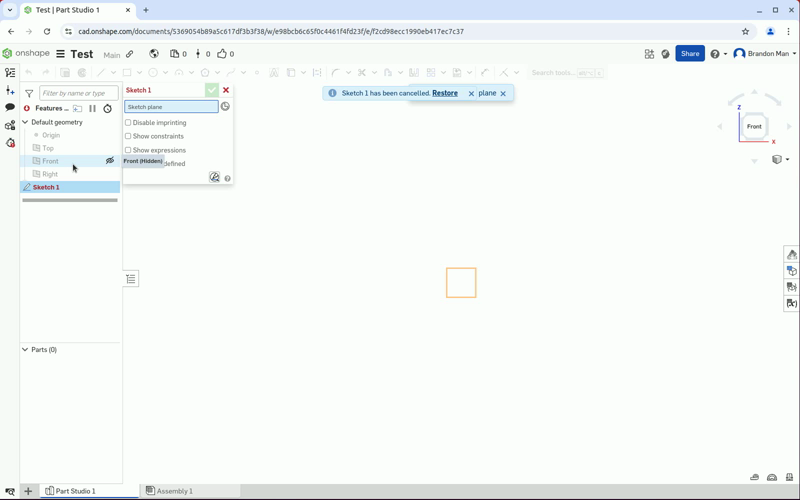
click(73, 163)
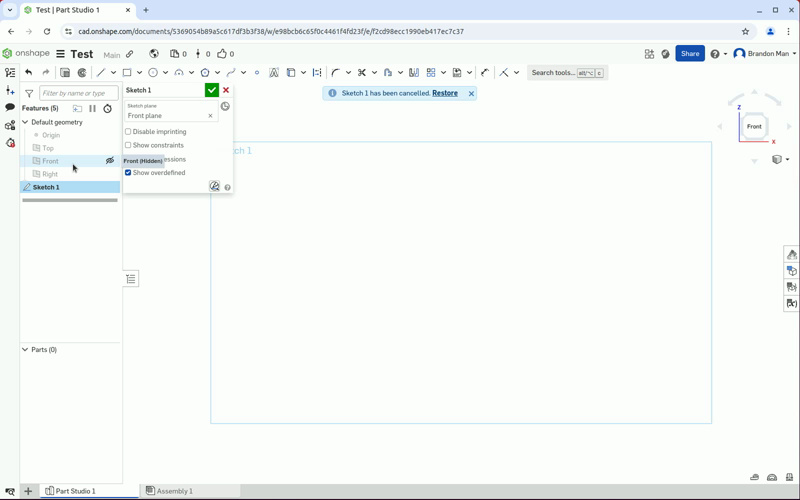
mouse_move(73, 352)
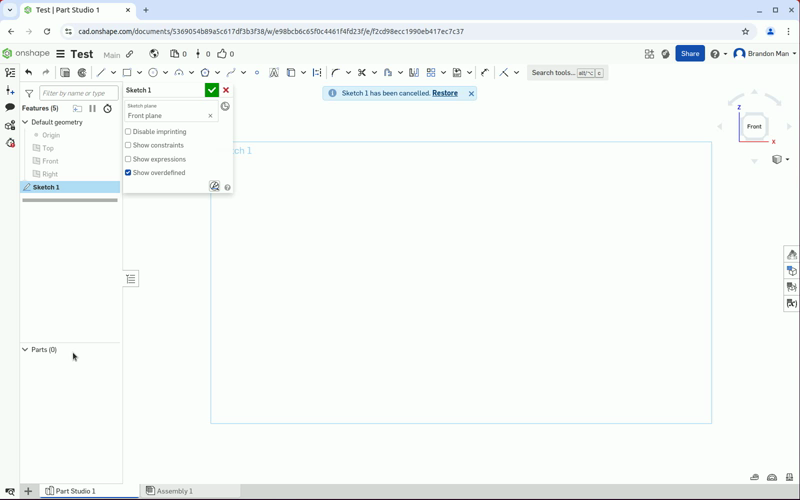
key(y)
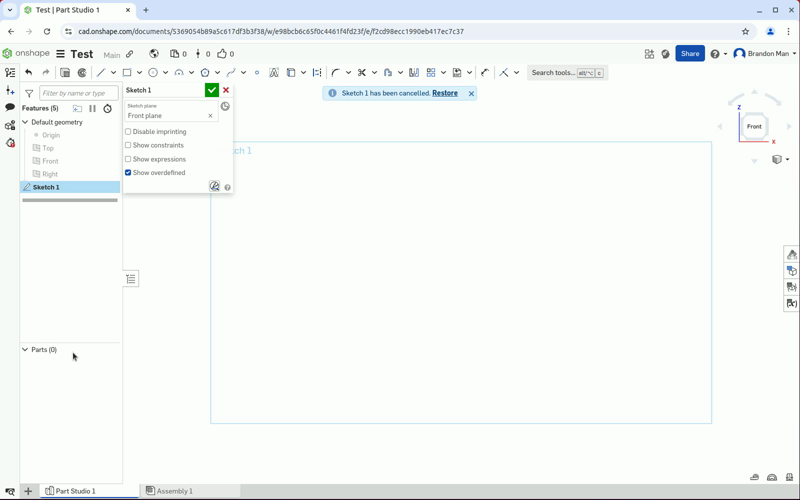
key(l)
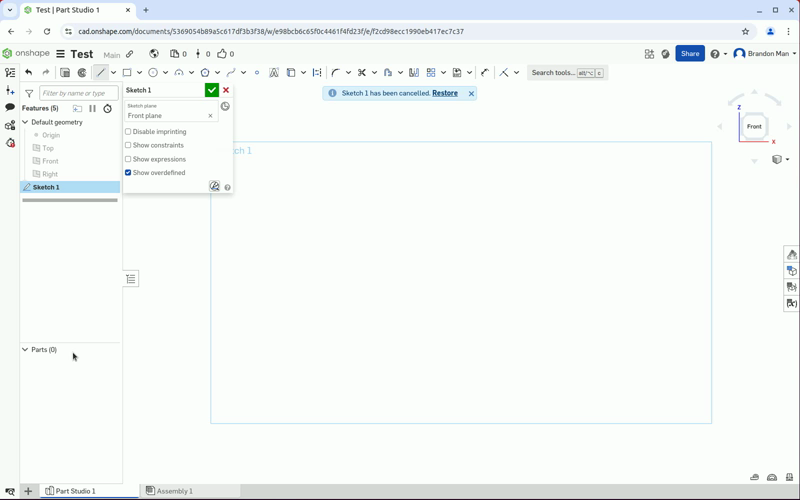
key_down(shift)
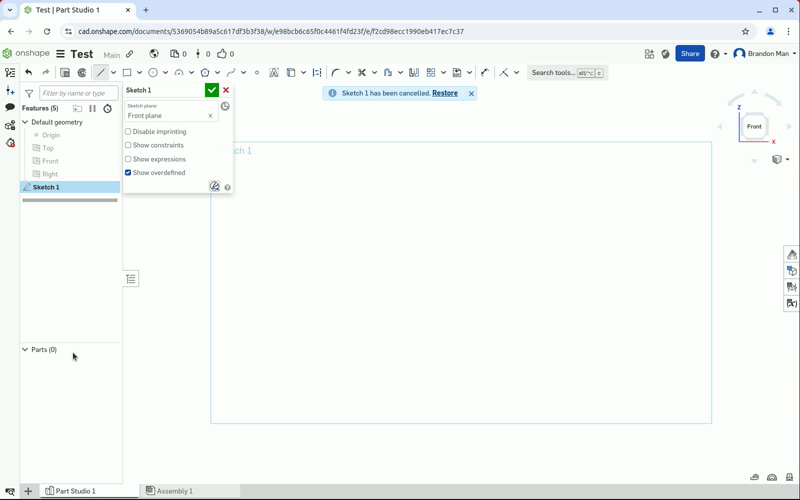
mouse_move(348, 295)
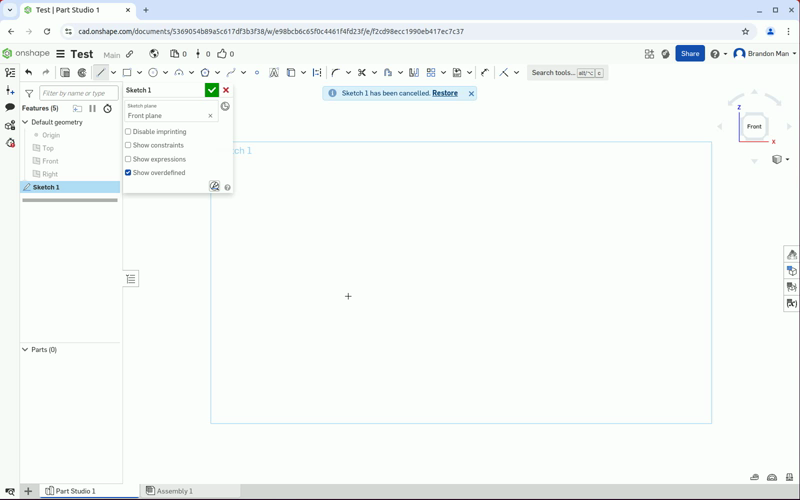
click(348, 295)
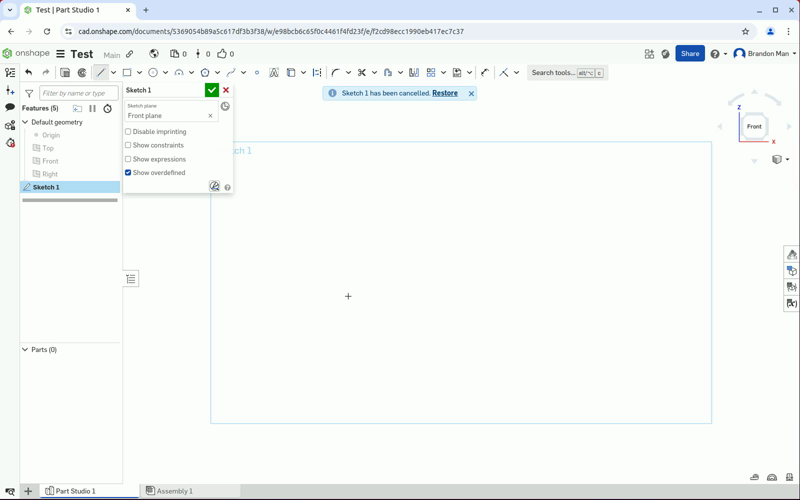
key_up(shift)
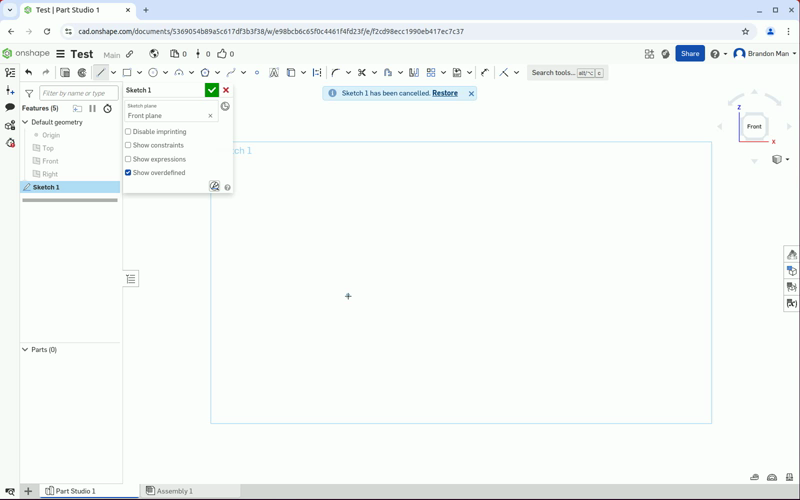
key_down(shift)
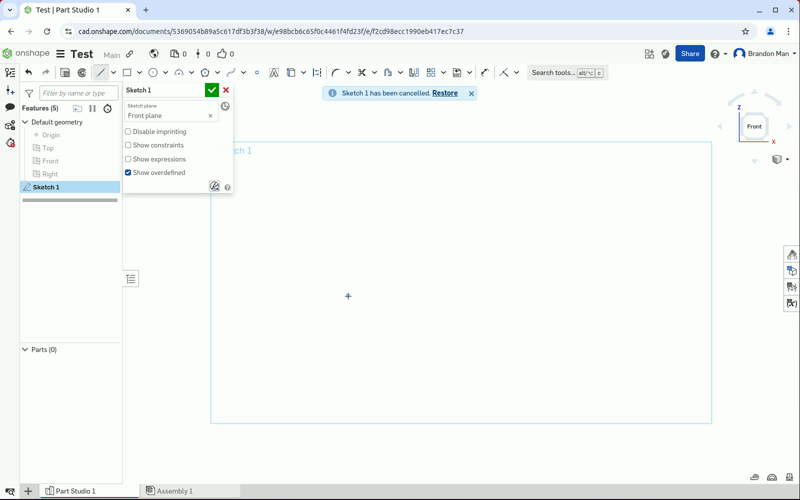
mouse_move(378, 295)
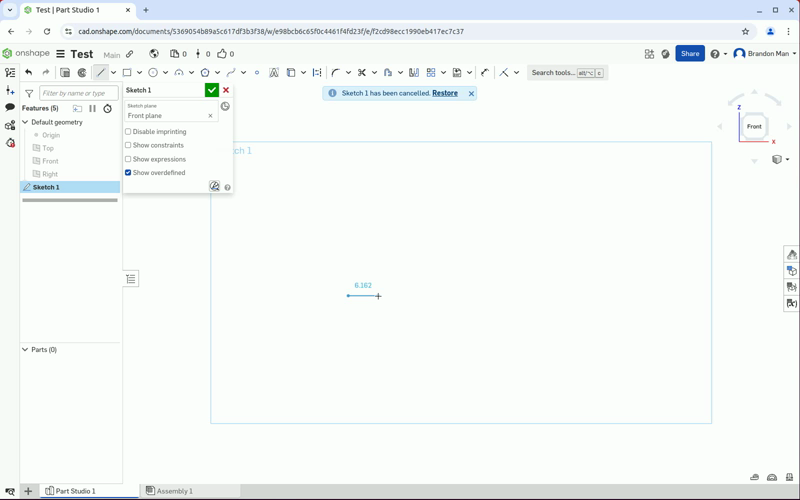
mouse_move(378, 295)
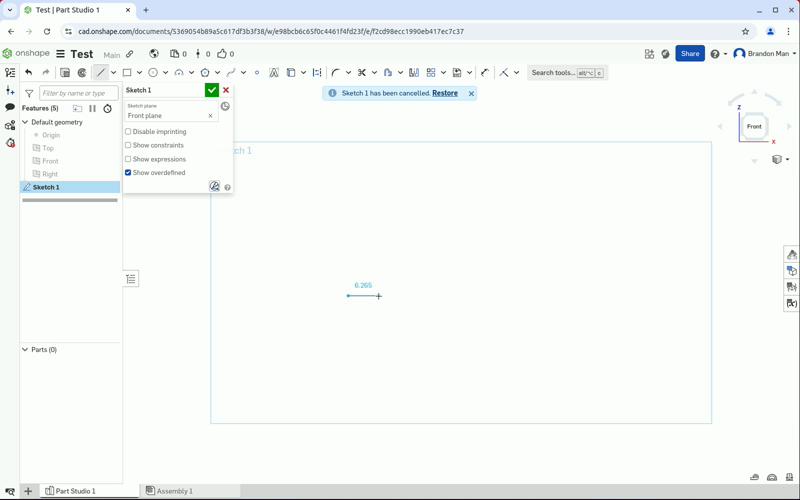
click(378, 295)
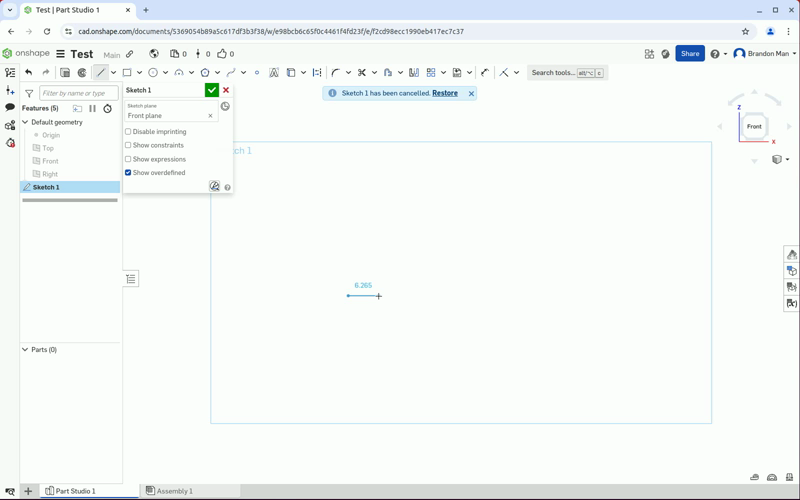
key_up(shift)
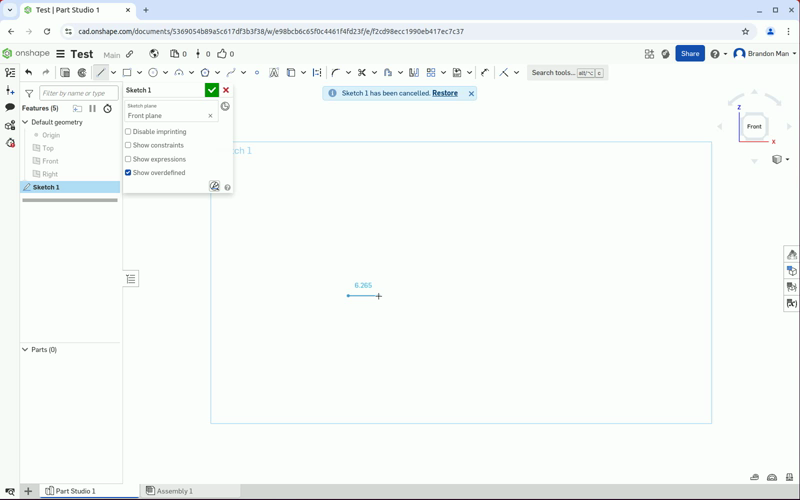
key_down(shift)
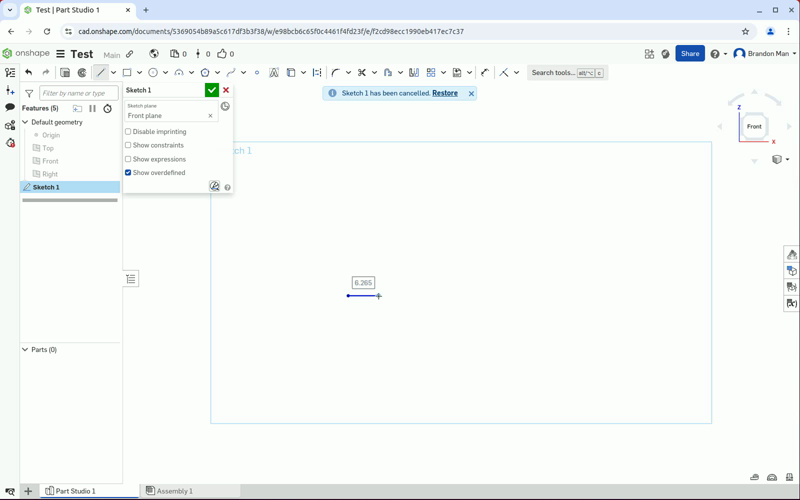
mouse_move(408, 295)
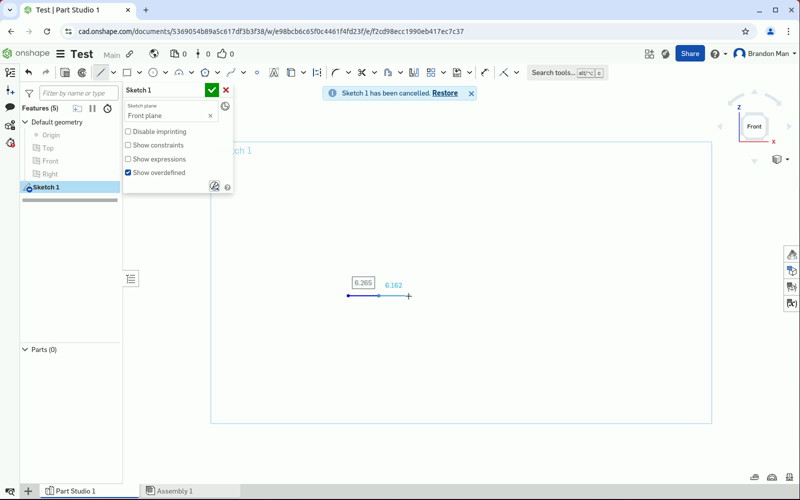
mouse_move(378, 267)
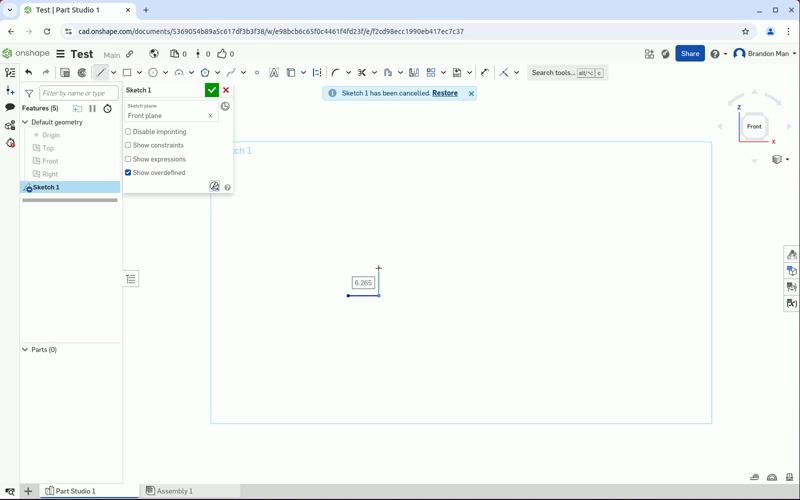
click(378, 267)
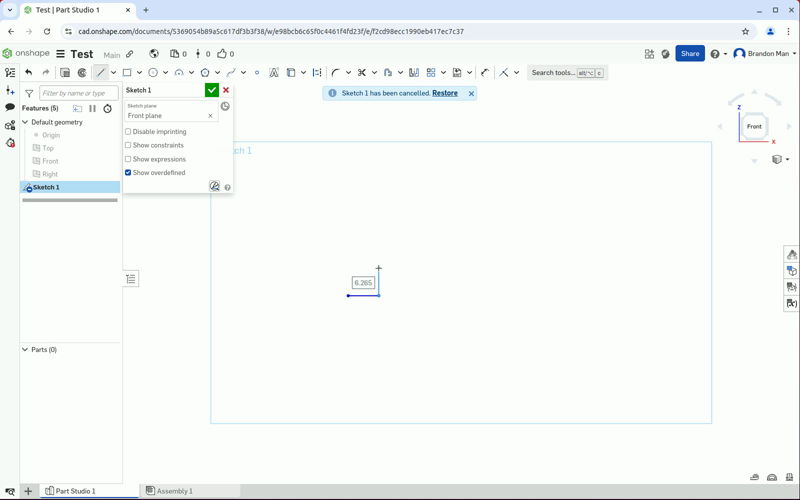
key_up(shift)
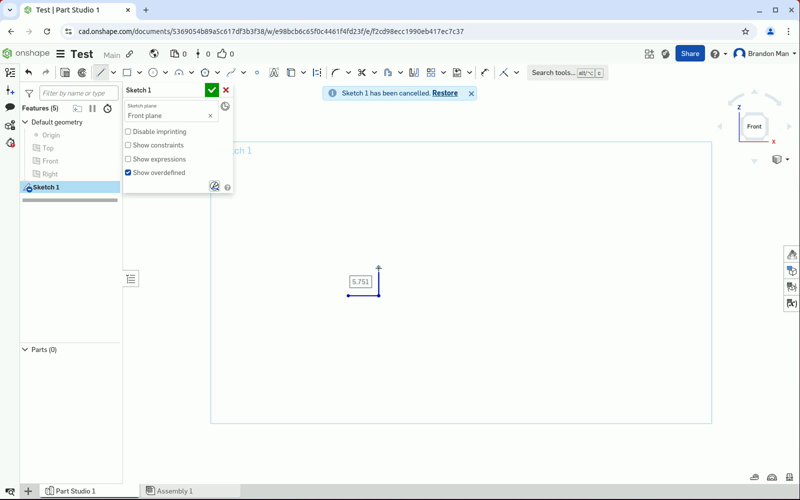
key_down(shift)
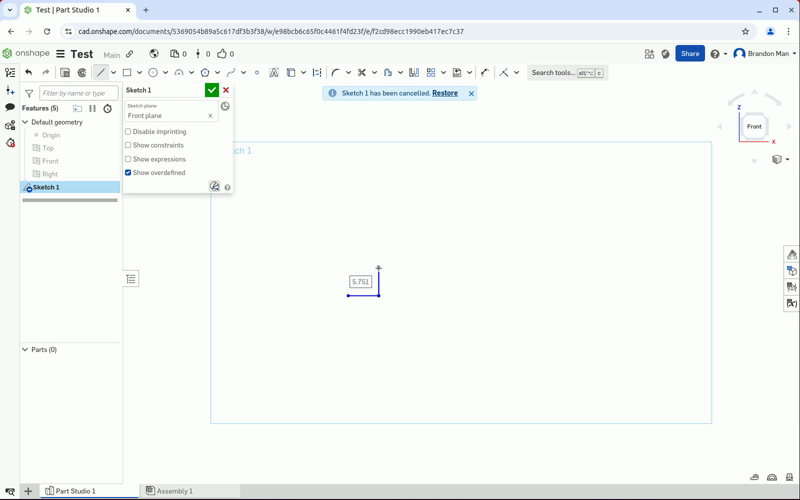
mouse_move(408, 267)
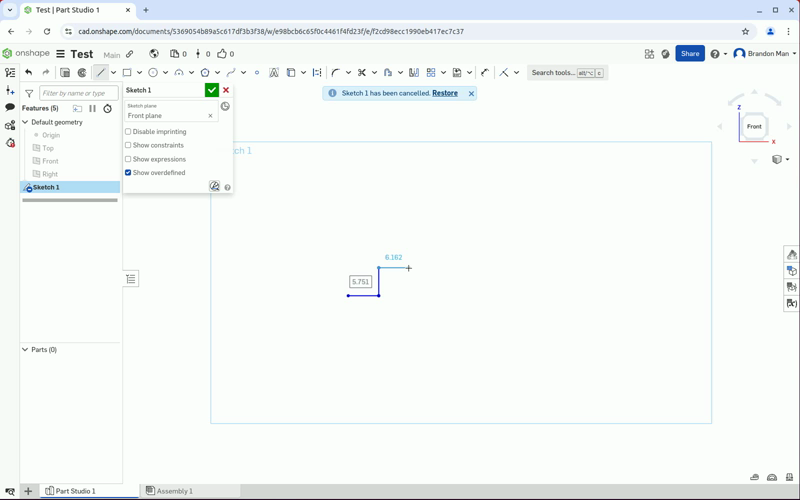
mouse_move(348, 267)
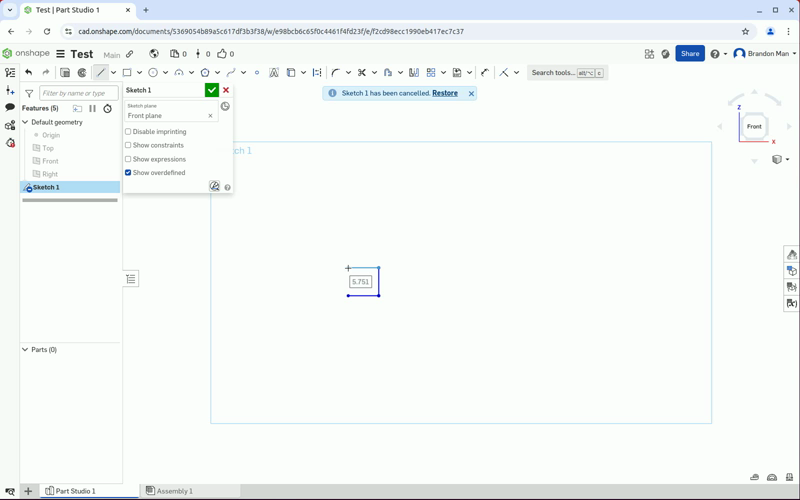
click(348, 267)
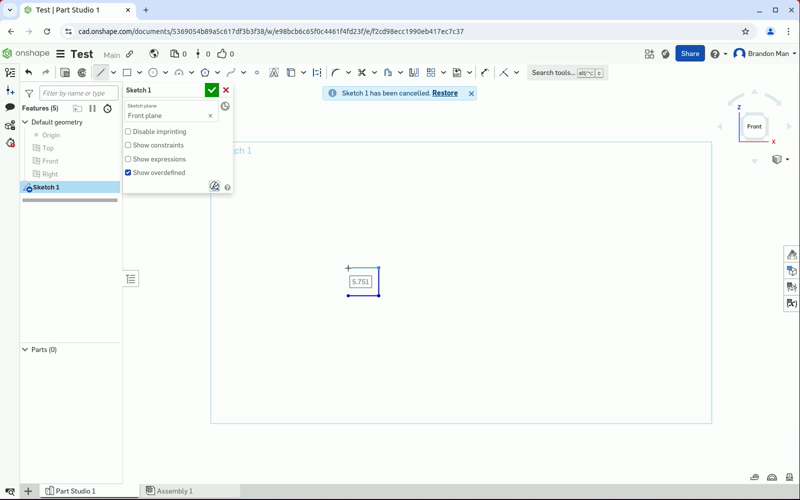
key_up(shift)
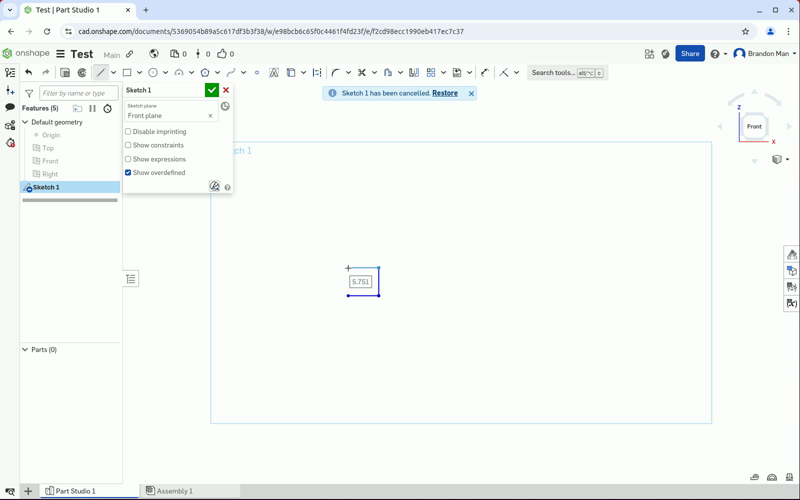
mouse_move(378, 267)
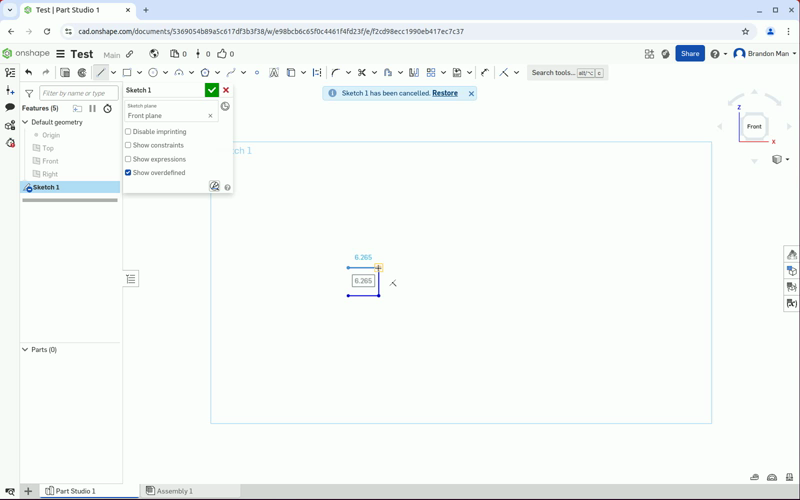
key_down(shift)
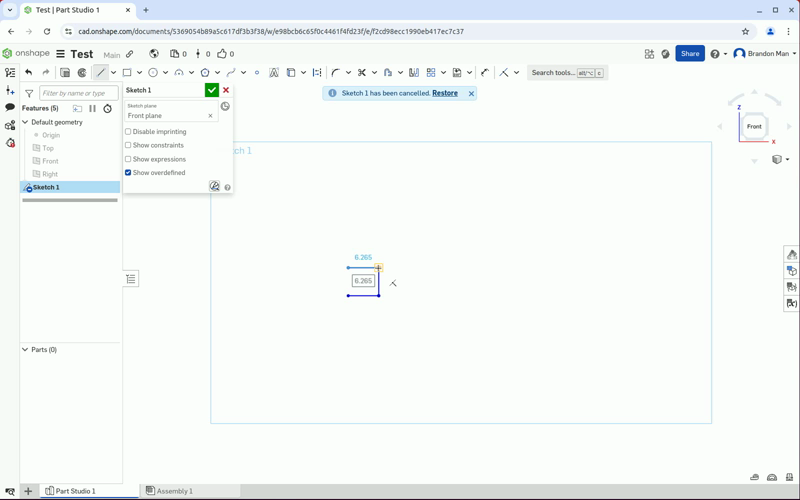
mouse_move(348, 295)
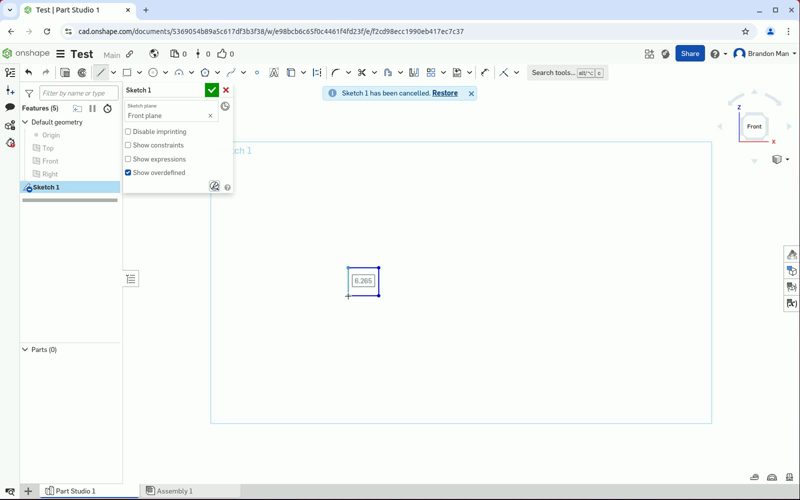
key_up(shift)
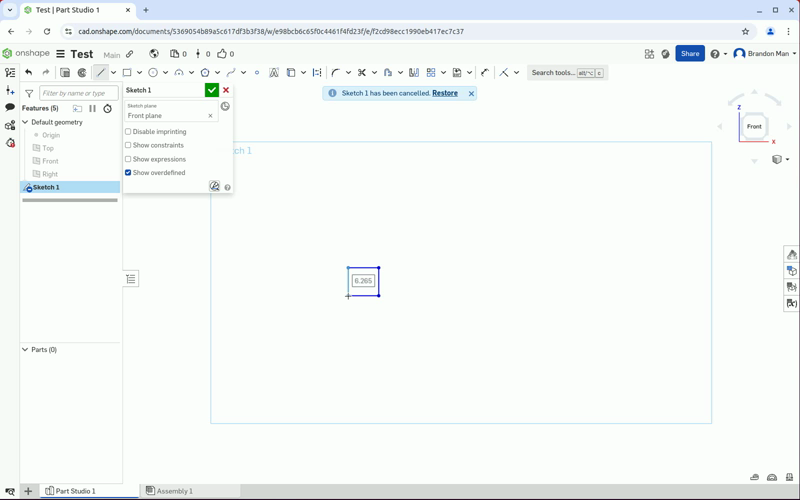
click(348, 295)
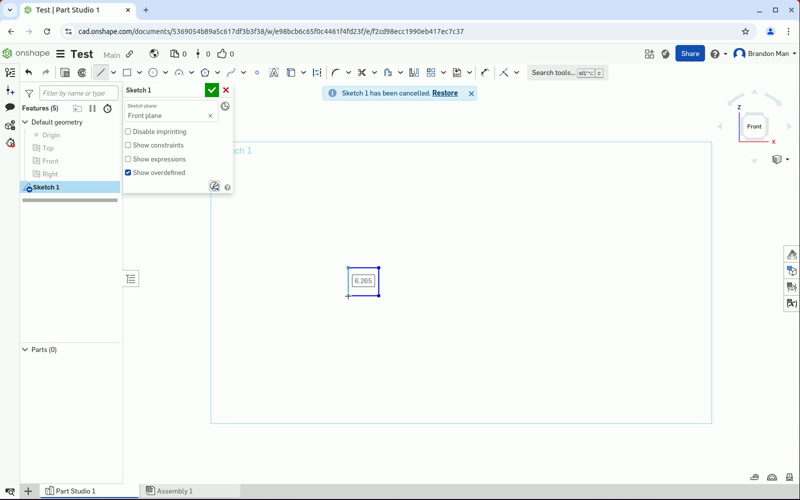
key(esc)
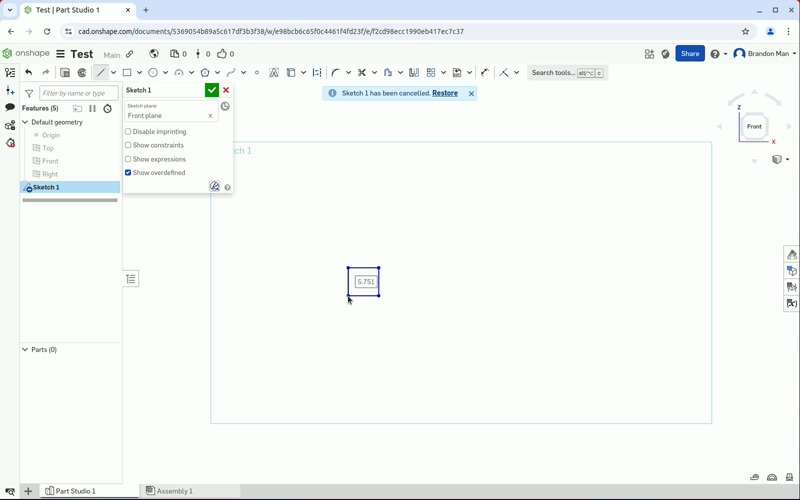
mouse_move(365, 293)
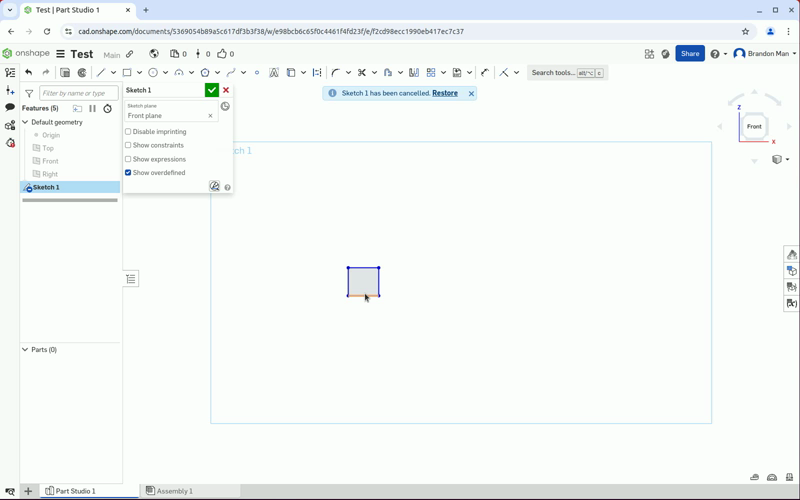
scroll(6)
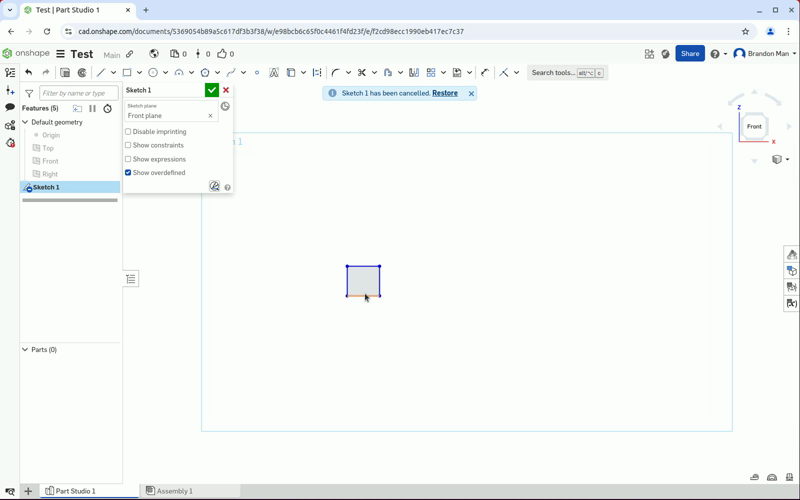
scroll(6)
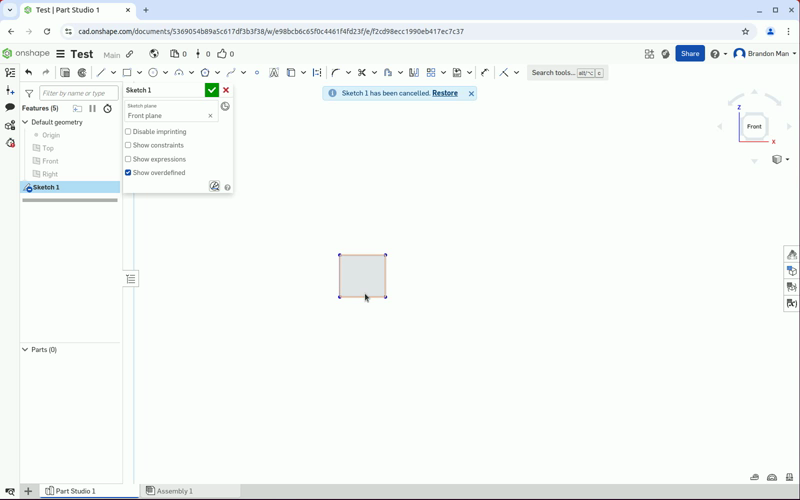
scroll(6)
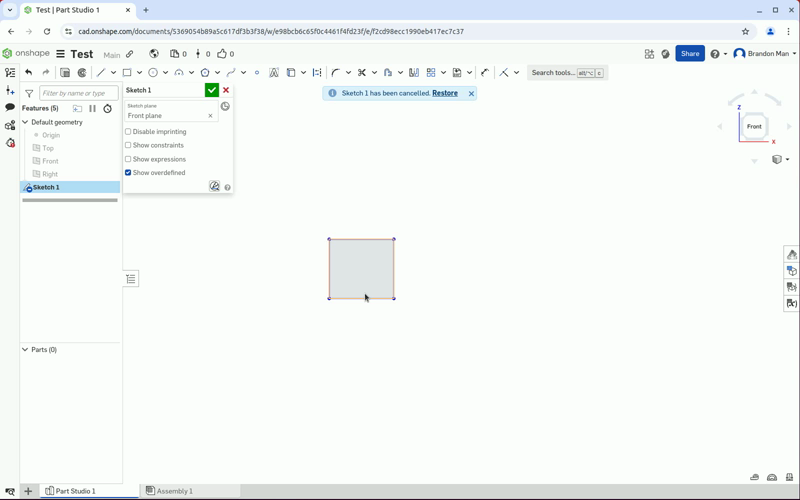
scroll(6)
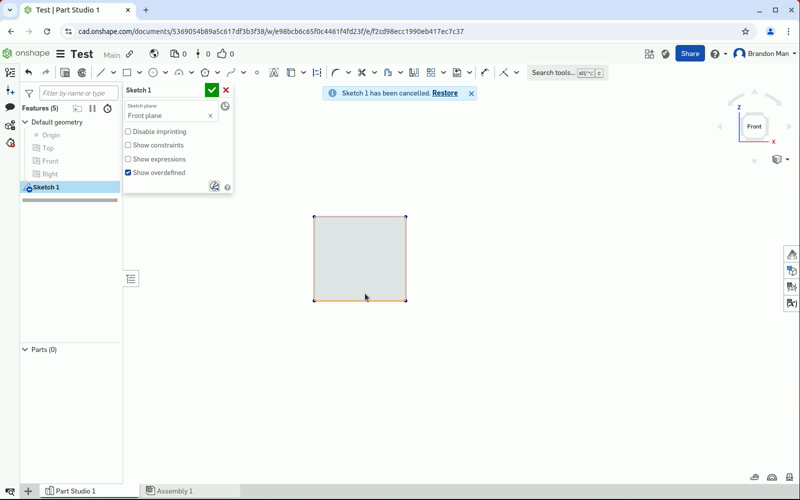
scroll(6)
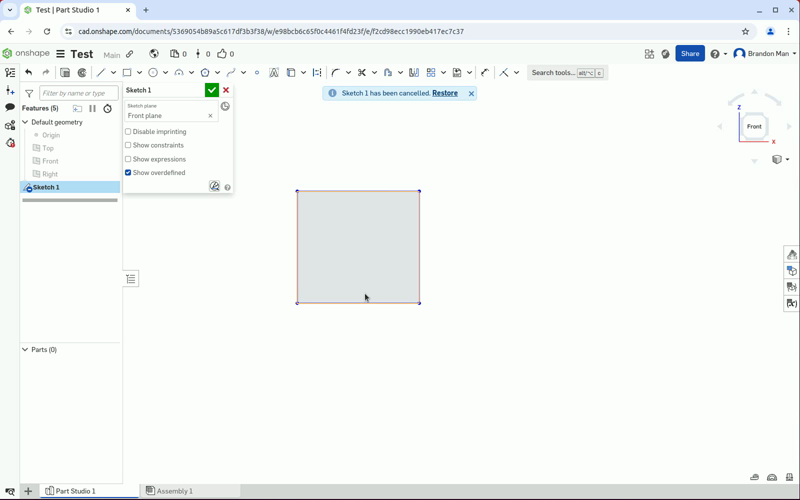
scroll(6)
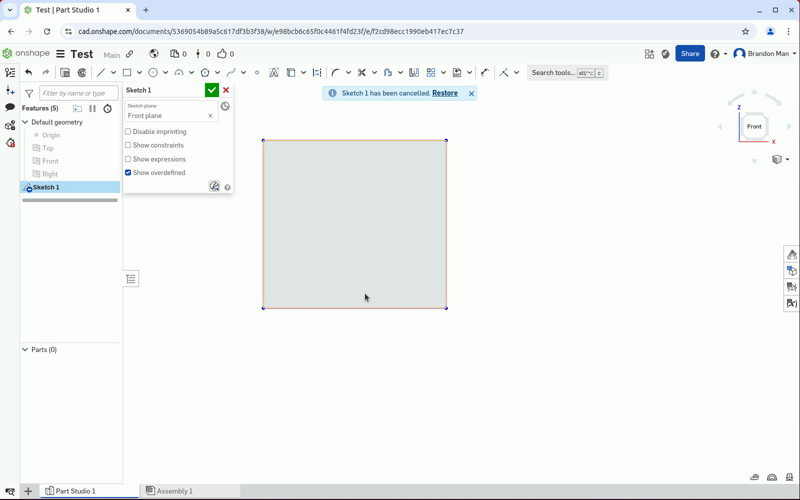
scroll(6)
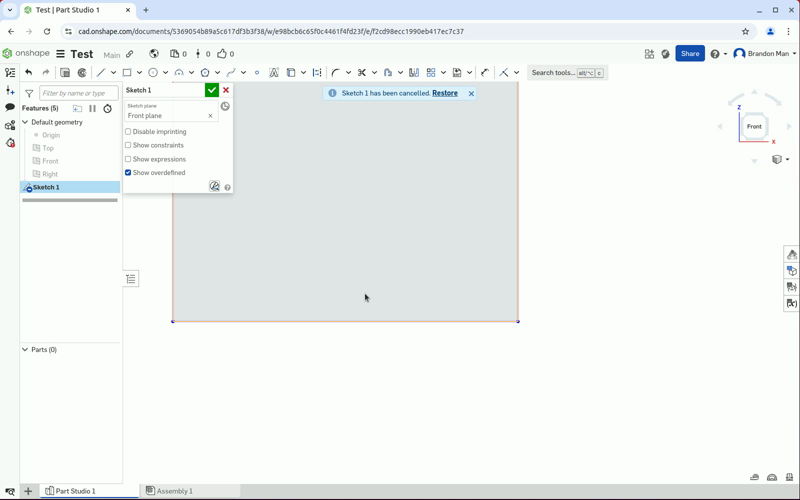
click(365, 293)
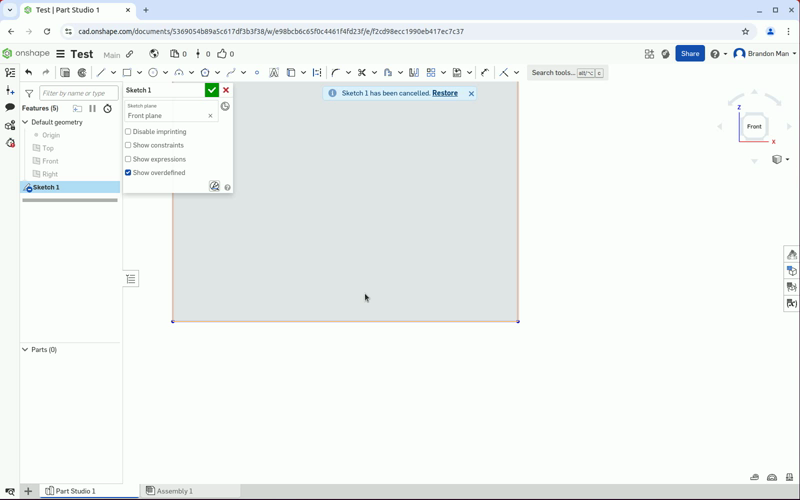
scroll(-6)
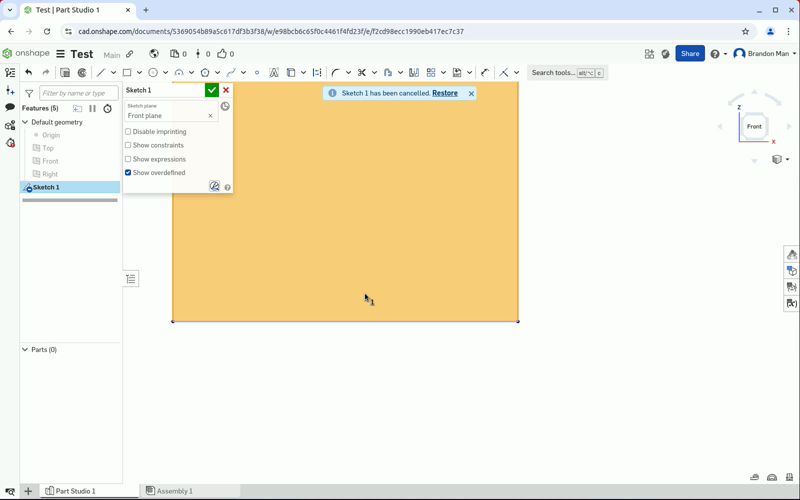
scroll(-6)
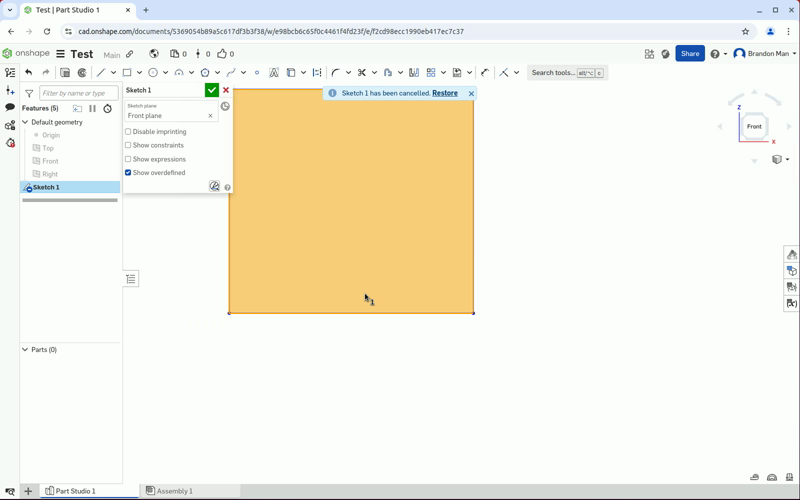
scroll(-6)
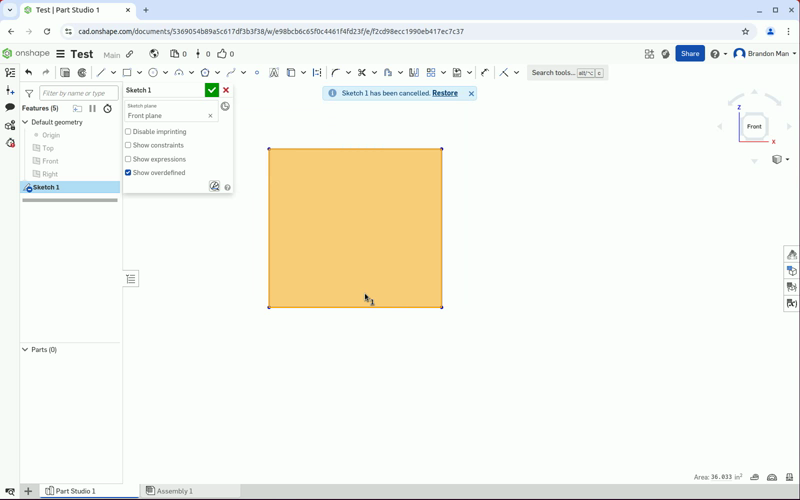
scroll(-6)
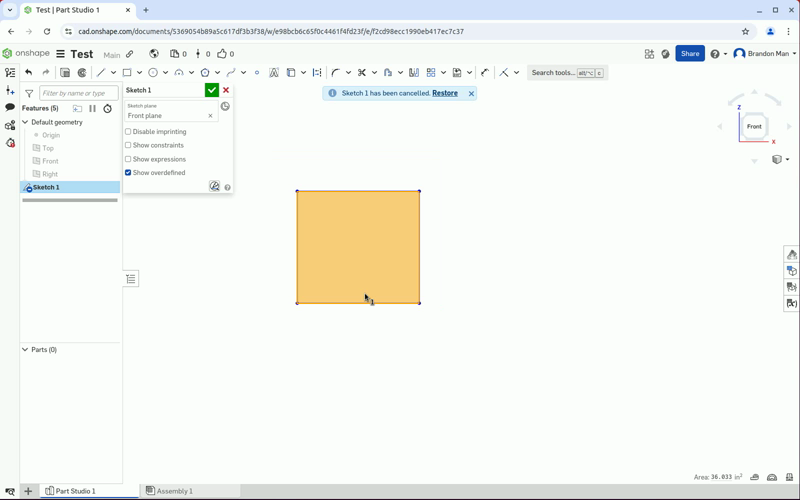
scroll(-6)
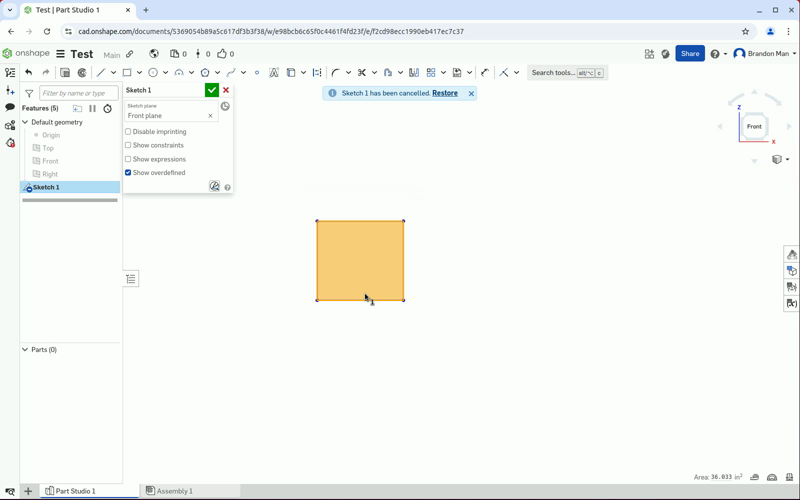
scroll(-6)
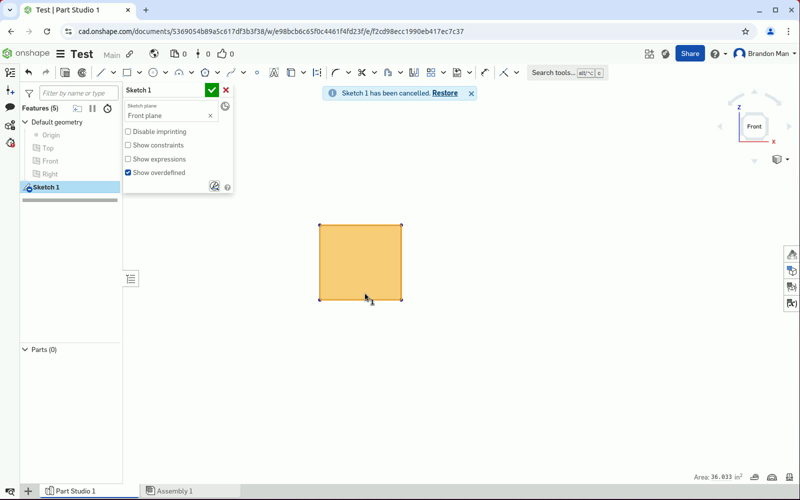
scroll(-6)
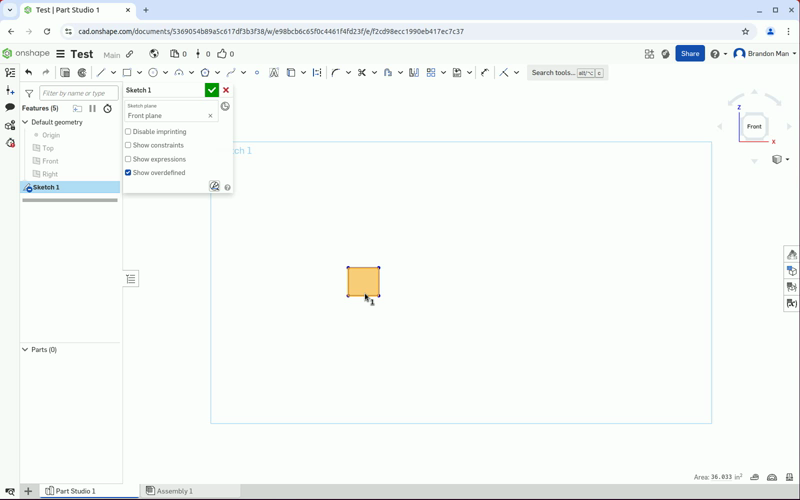
mouse_move(73, 352)
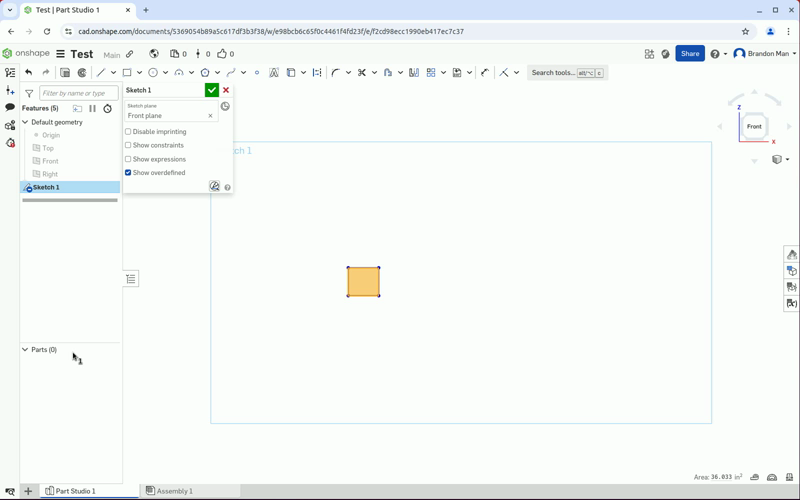
key(shift+y)
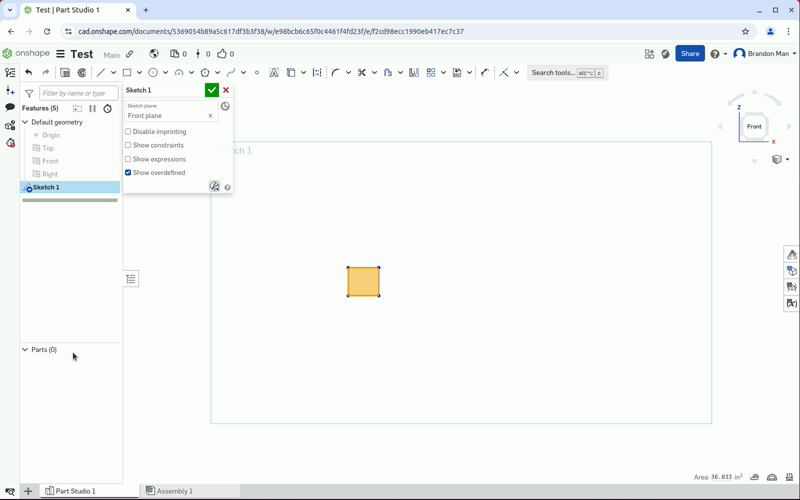
key(shift+e)
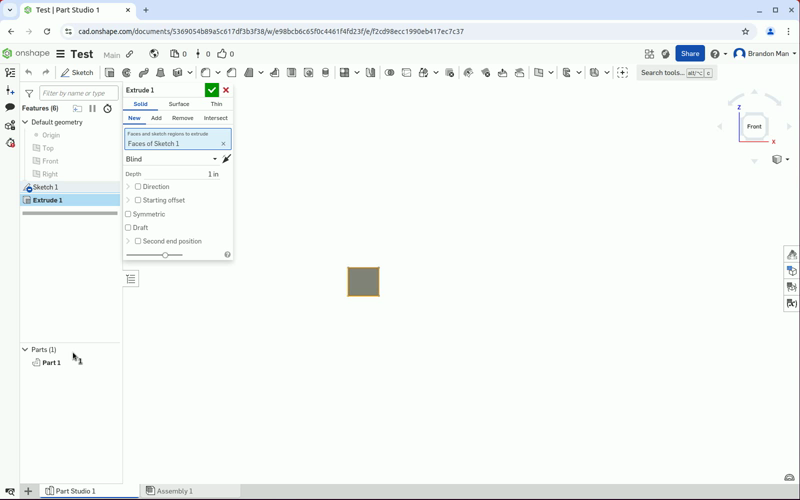
mouse_move(143, 106)
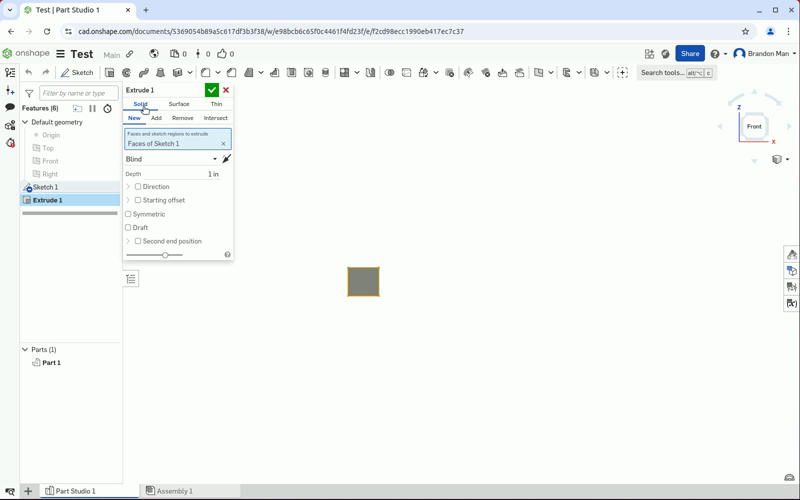
click(143, 106)
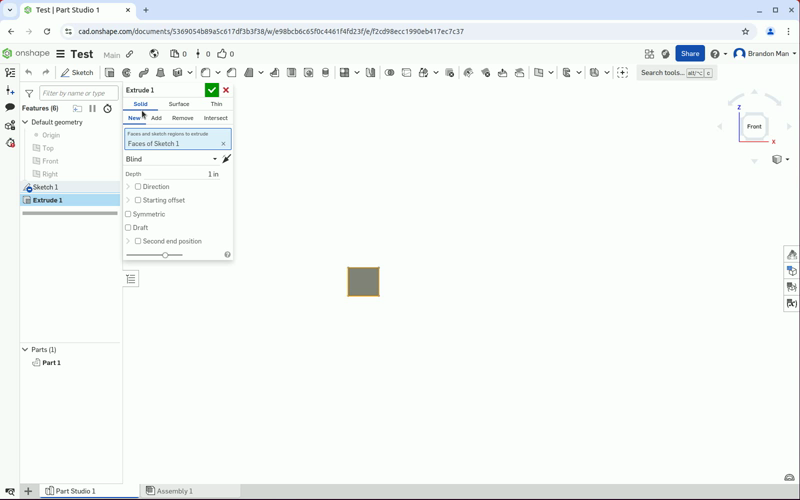
mouse_move(137, 120)
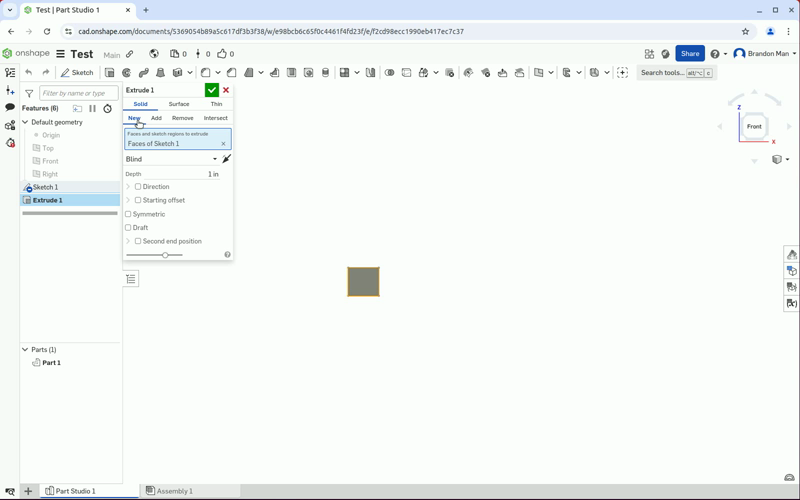
click(137, 120)
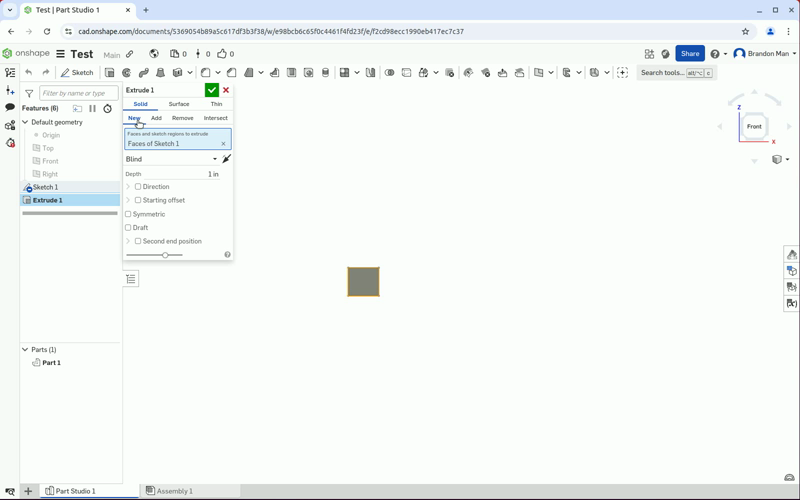
key(tab, 4)
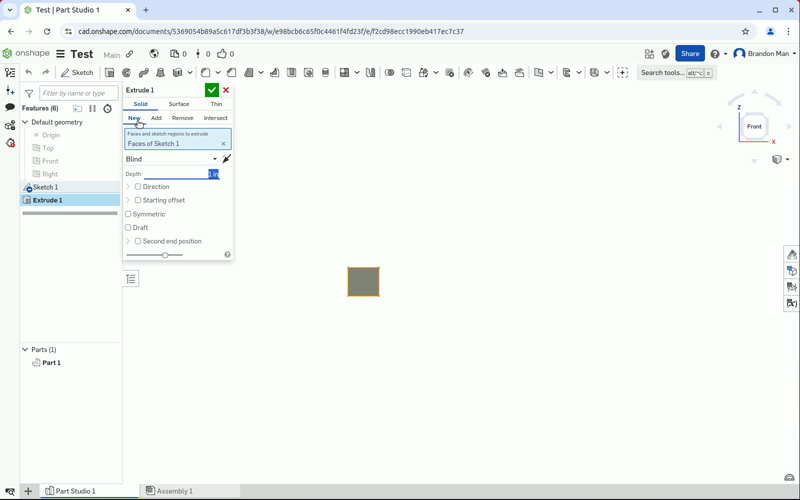
text(4.574)
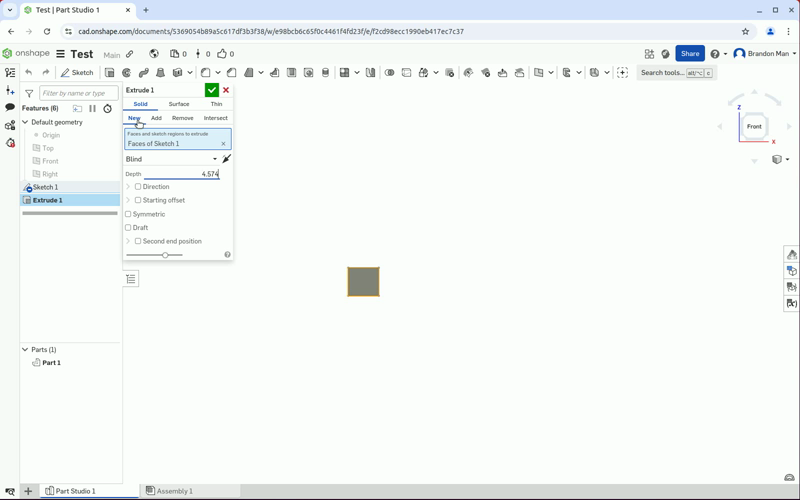
key(enter)
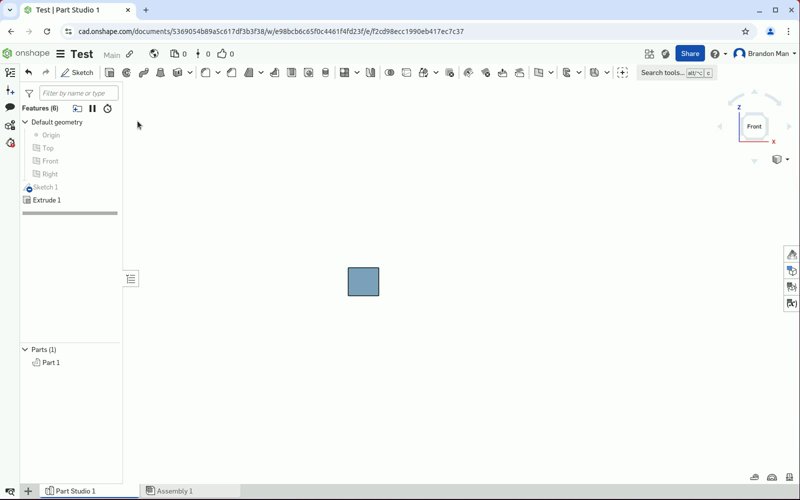
key(shift+h)
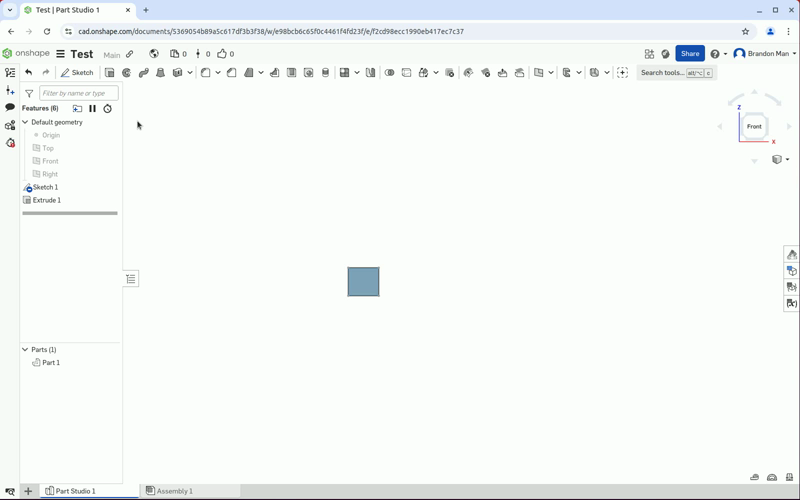
key(shift+h)
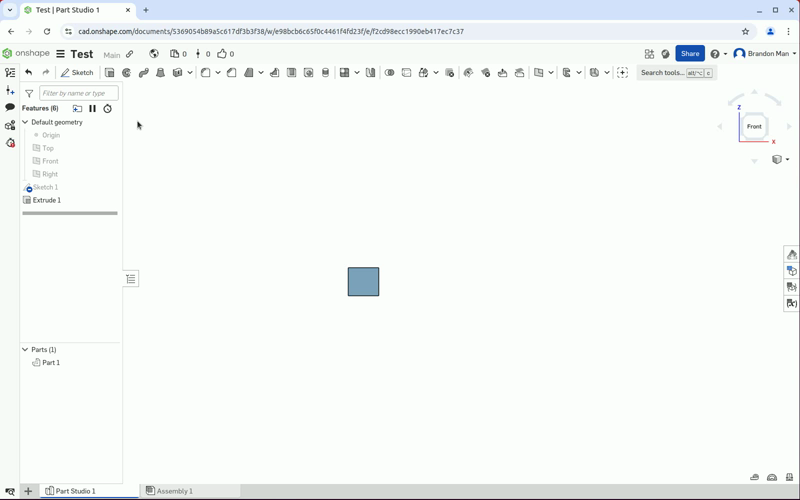
mouse_move(73, 189)
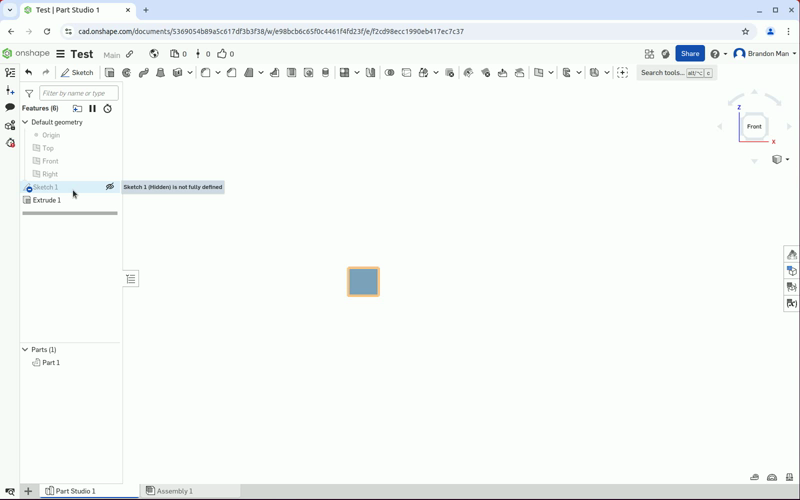
click(73, 189)
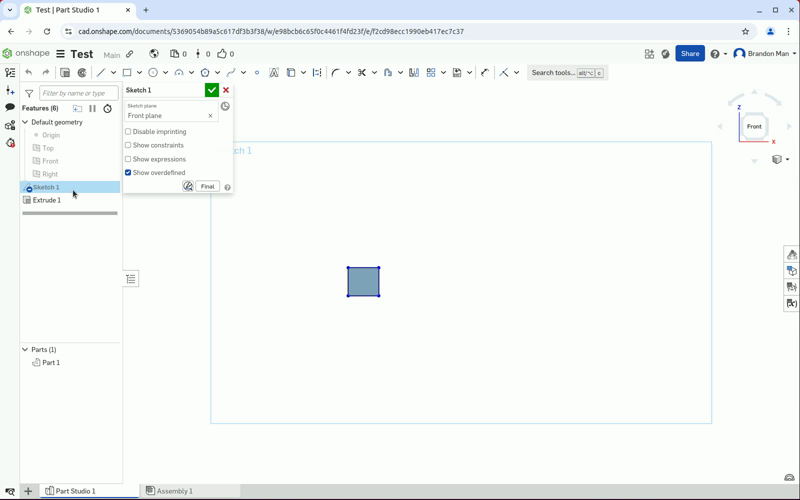
mouse_move(229, 92)
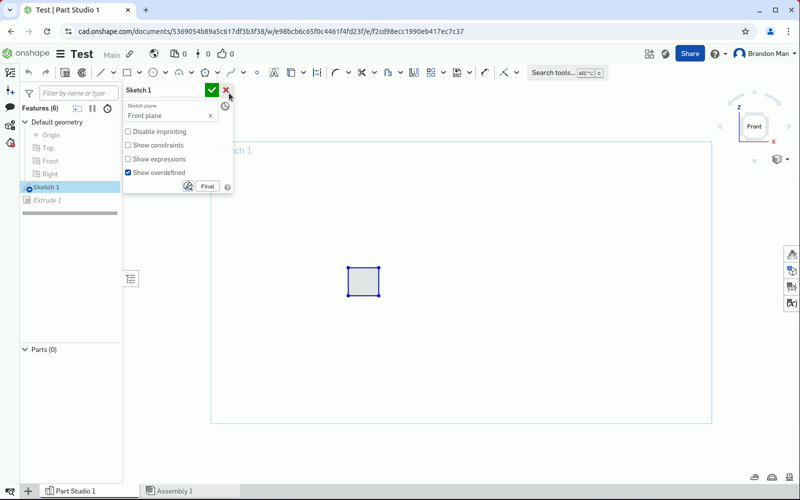
click(229, 92)
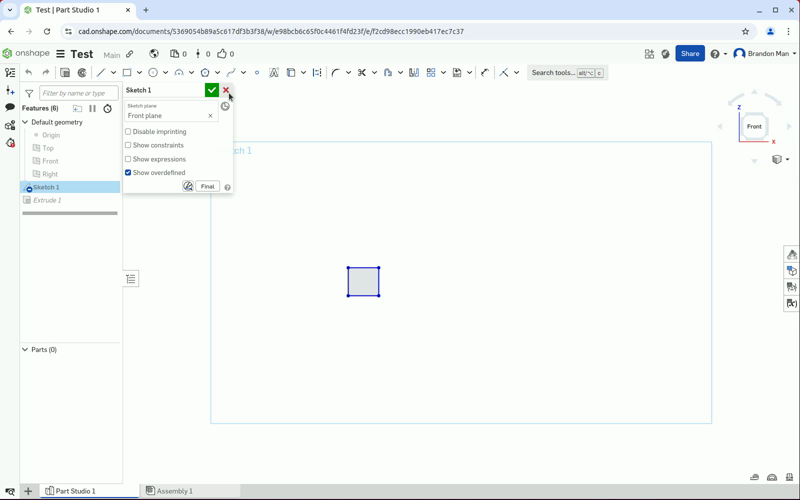
key(shift+s)
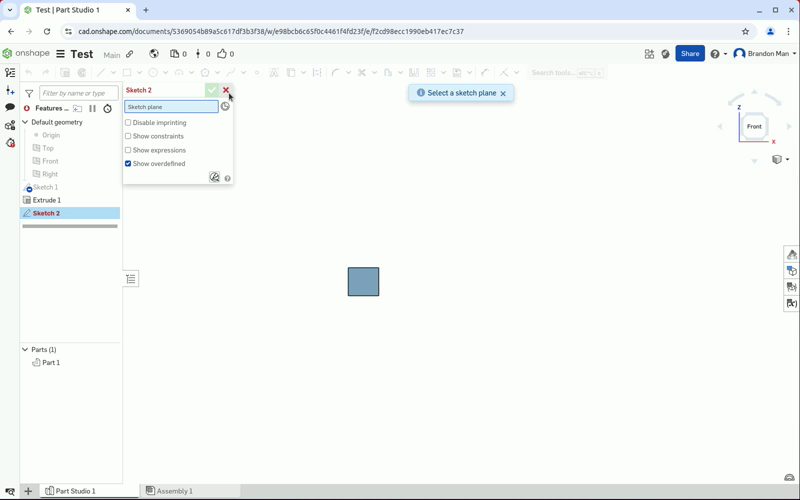
mouse_move(73, 163)
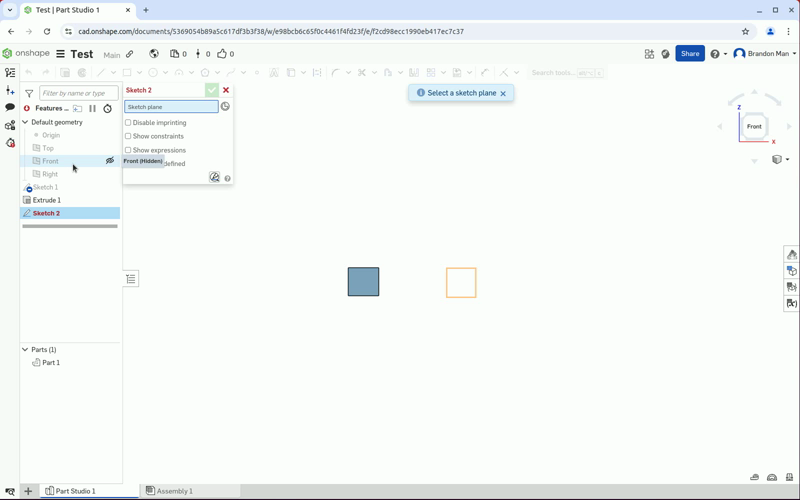
click(73, 163)
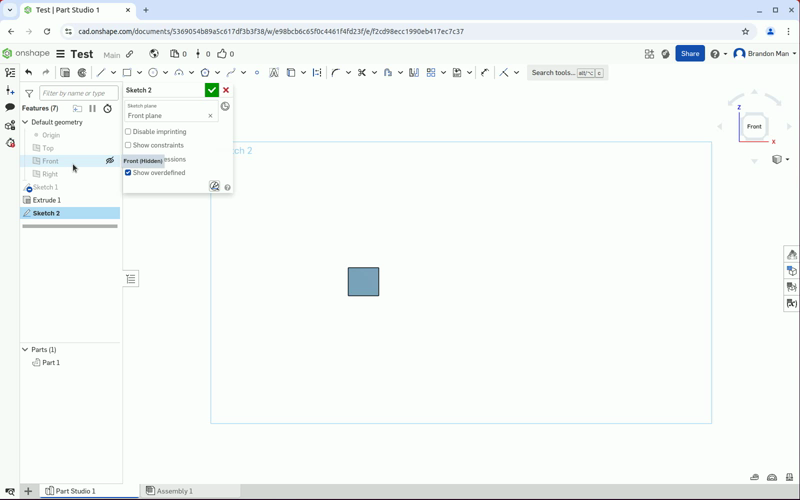
mouse_move(73, 352)
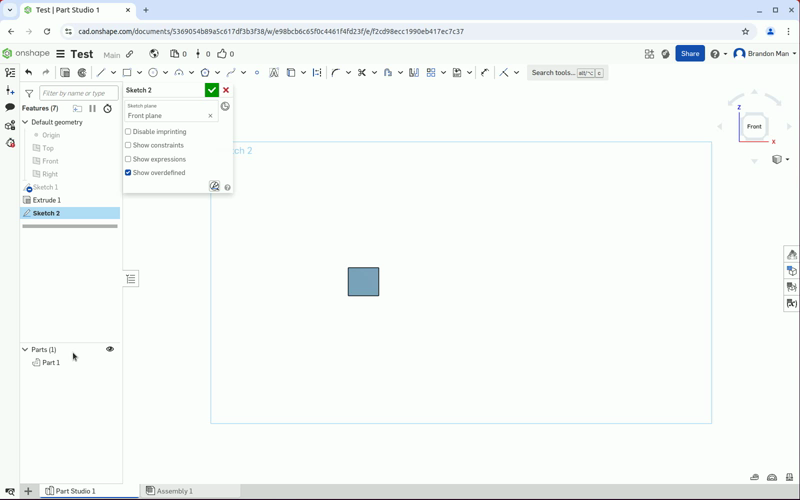
key(y)
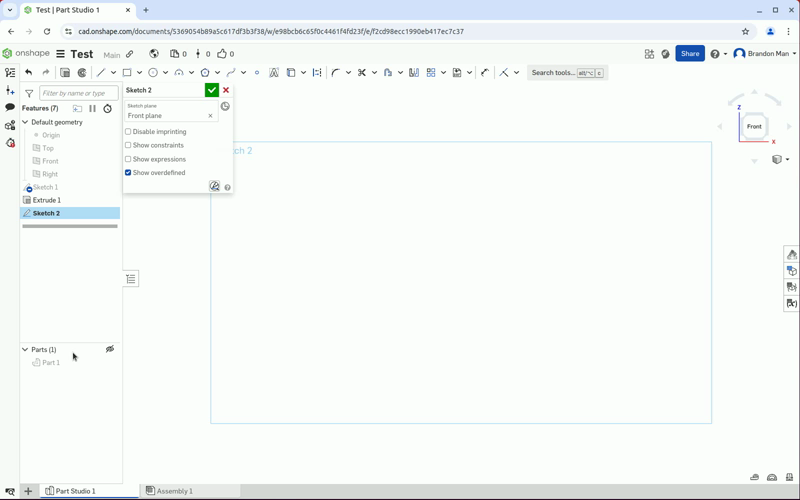
key(l)
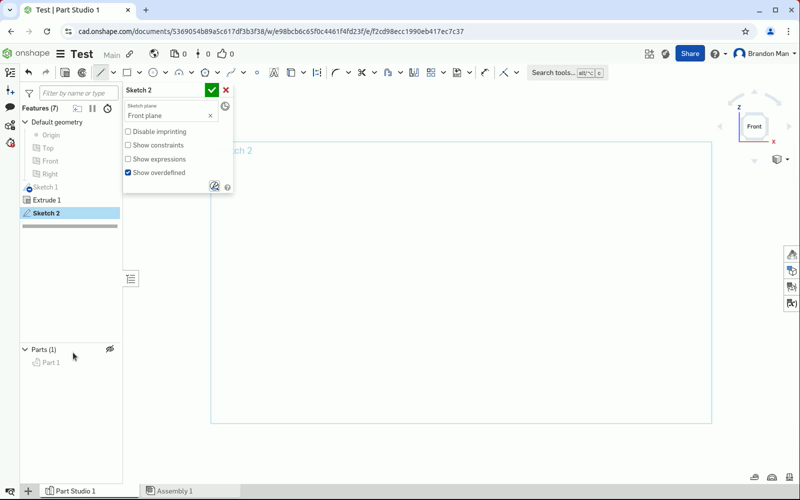
key_down(shift)
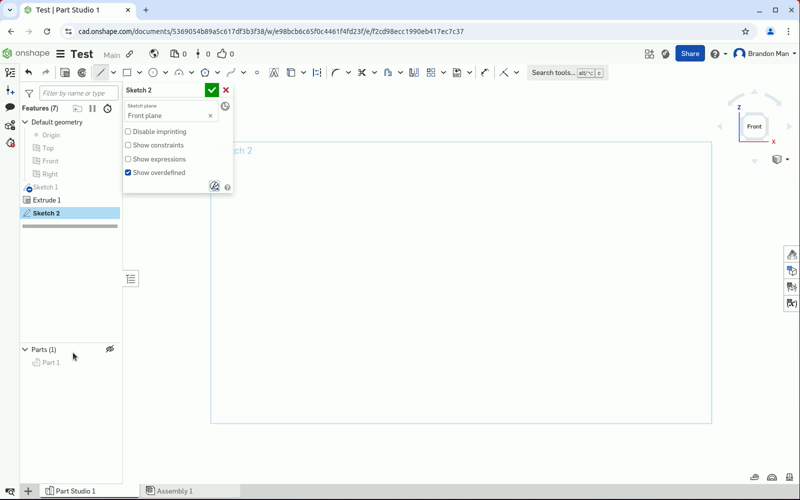
mouse_move(404, 370)
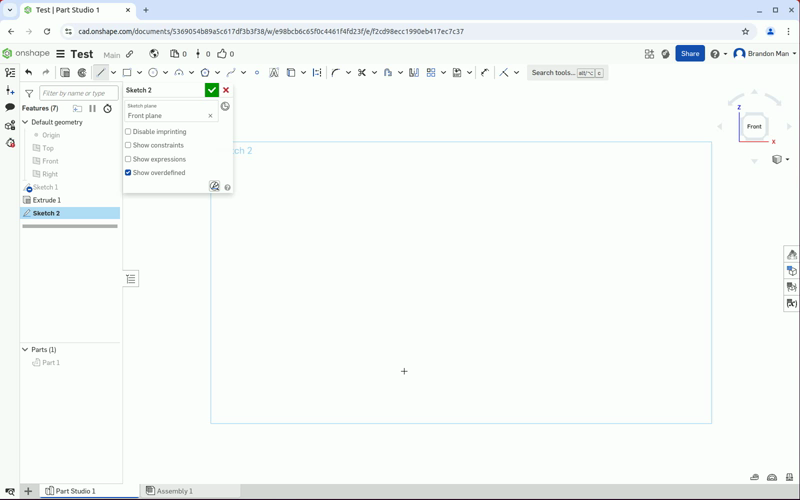
click(404, 370)
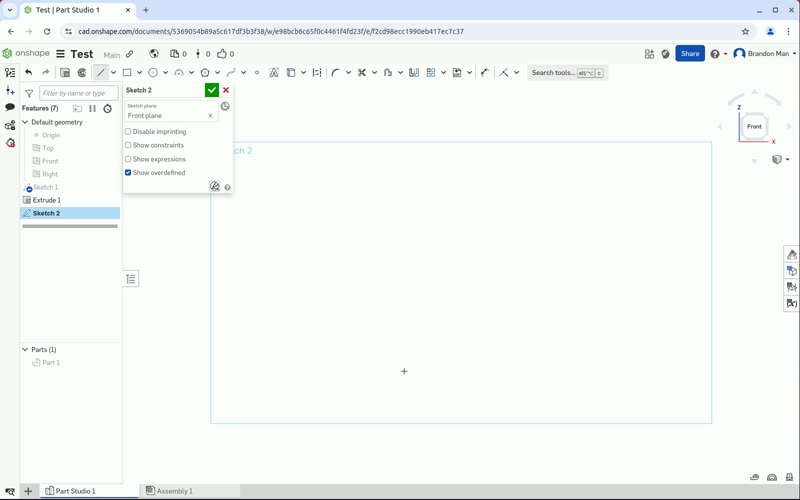
key_up(shift)
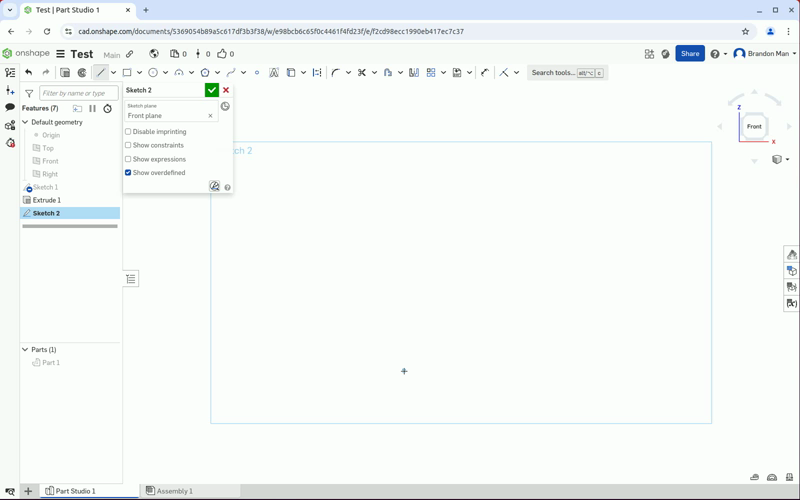
key_down(shift)
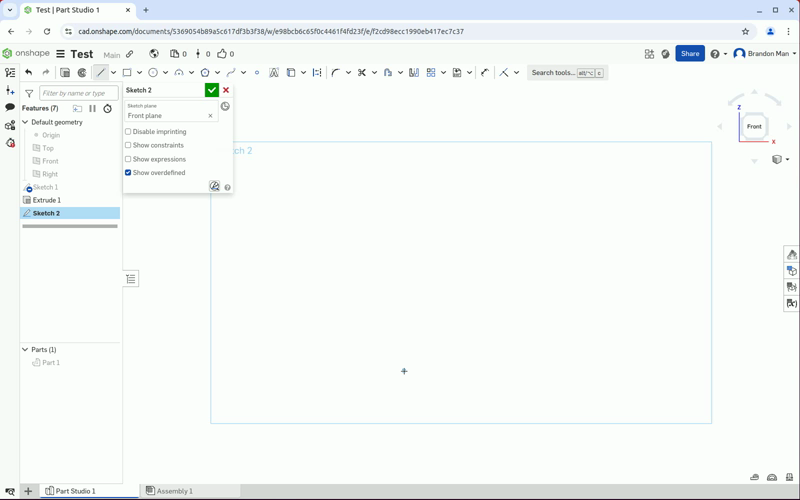
mouse_move(434, 370)
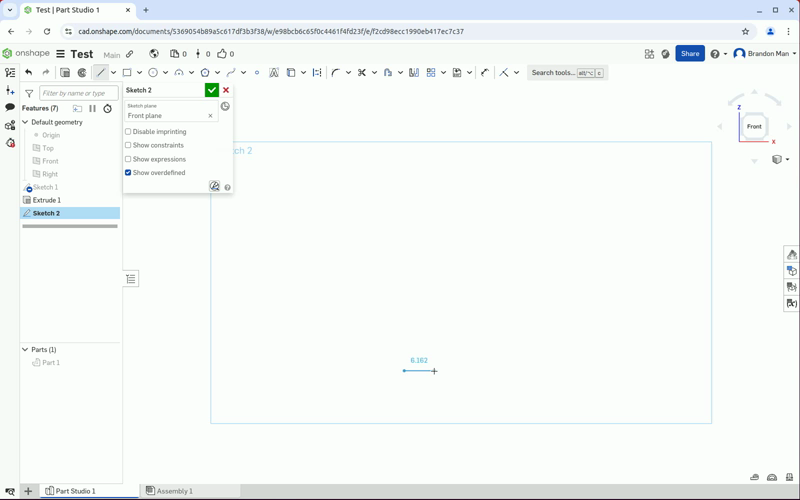
mouse_move(434, 370)
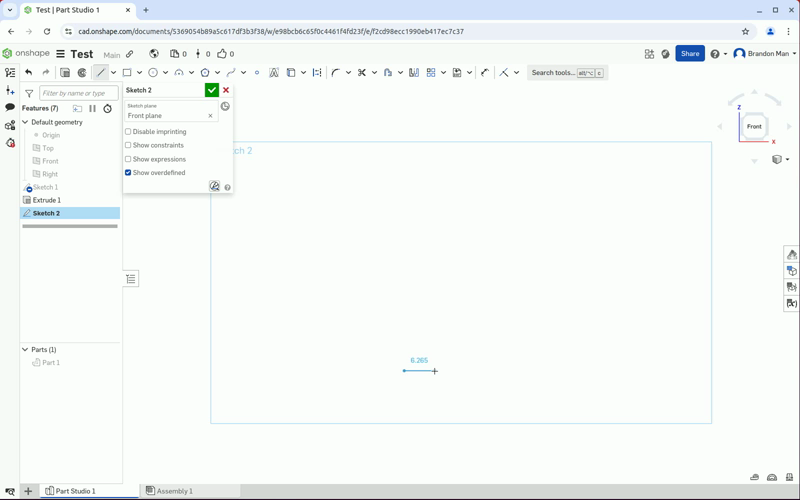
click(434, 370)
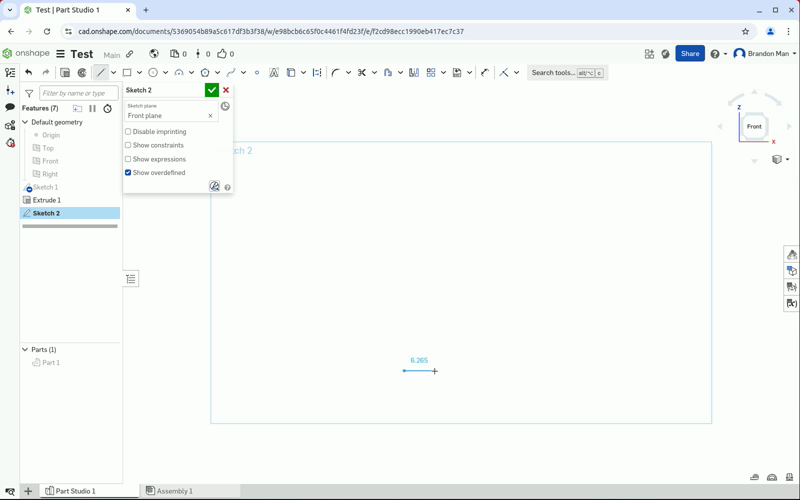
key_up(shift)
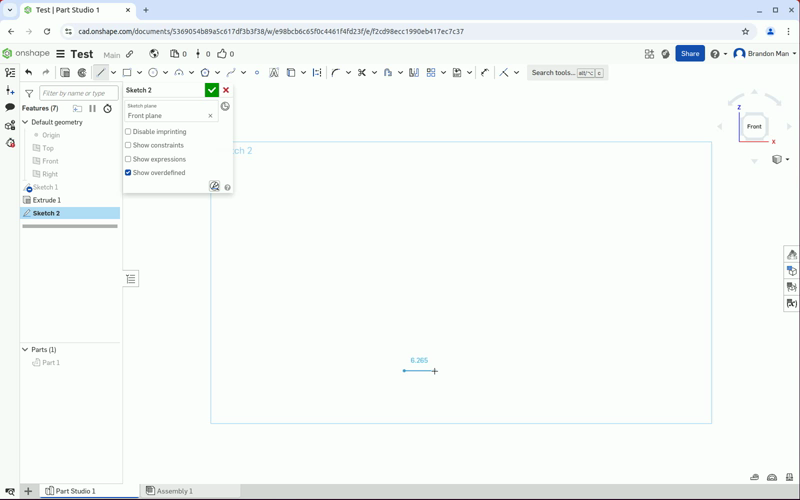
key_down(shift)
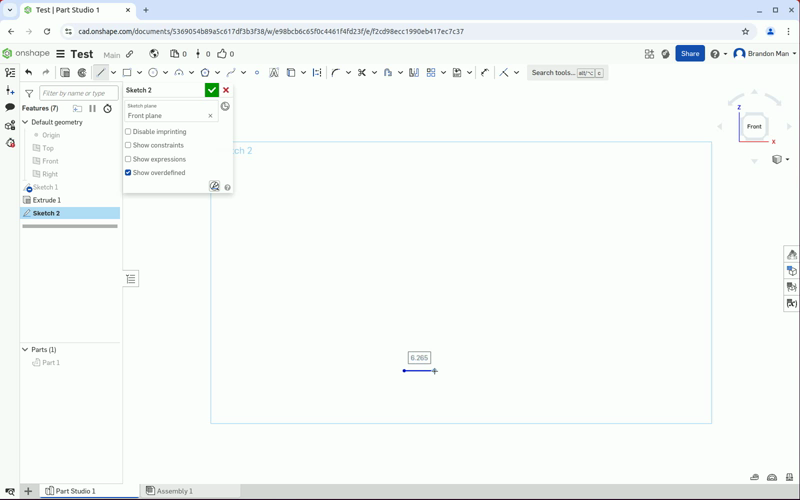
mouse_move(464, 370)
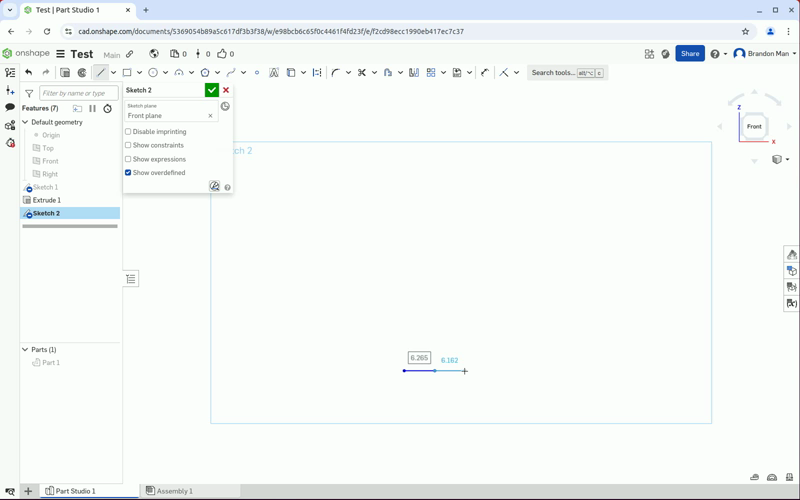
mouse_move(434, 325)
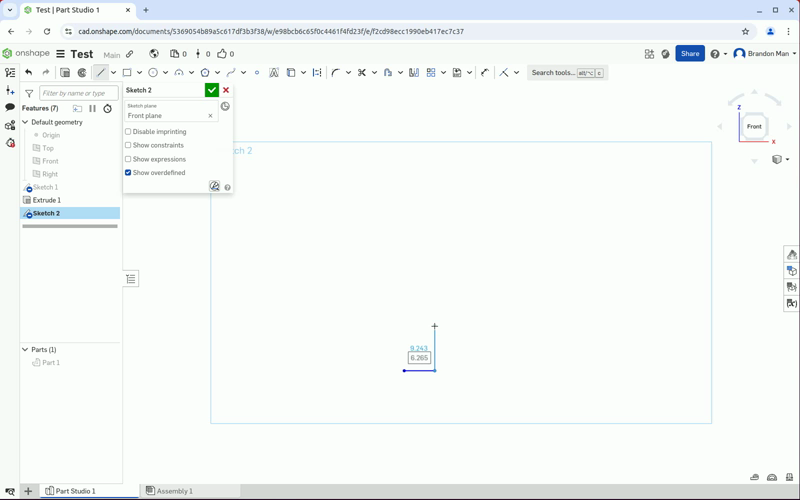
click(434, 325)
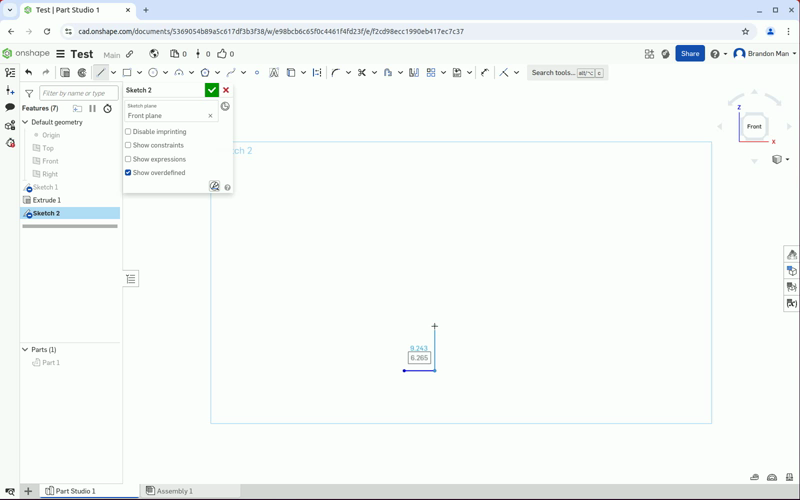
key_up(shift)
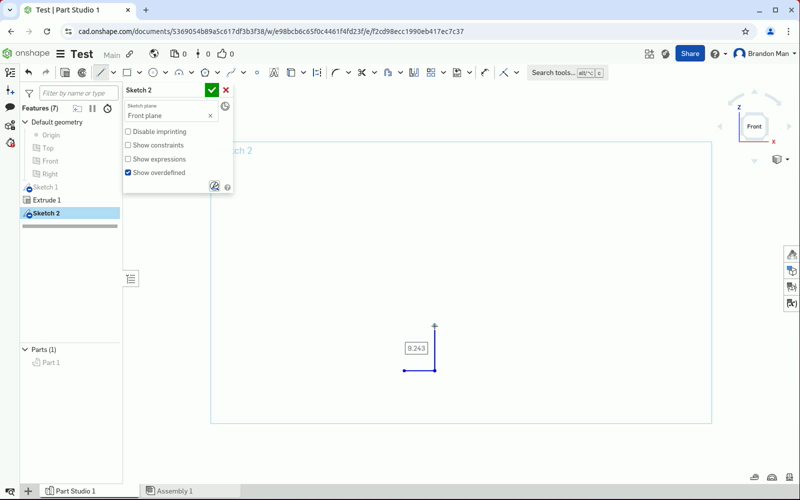
key_down(shift)
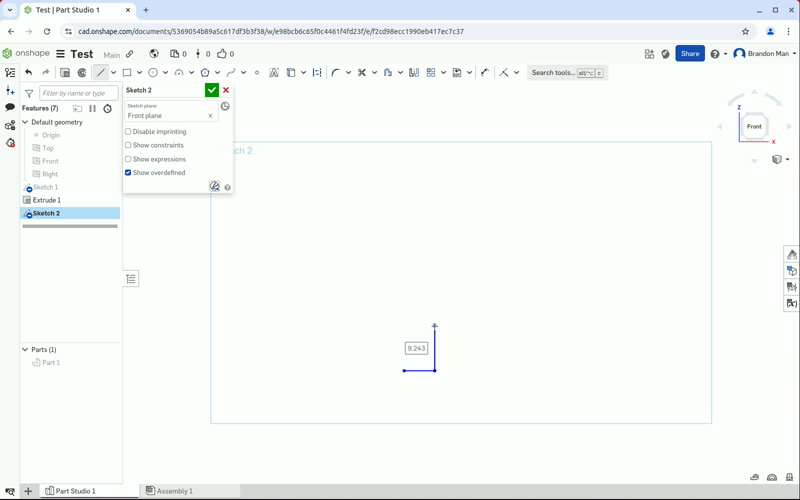
mouse_move(464, 325)
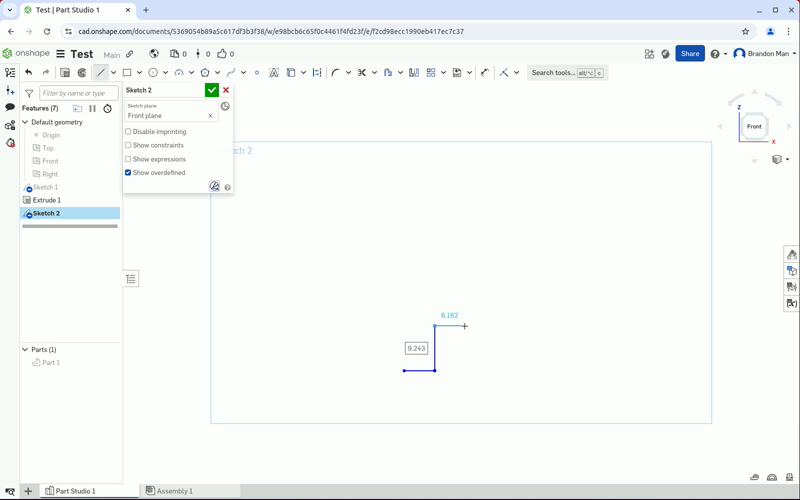
mouse_move(404, 325)
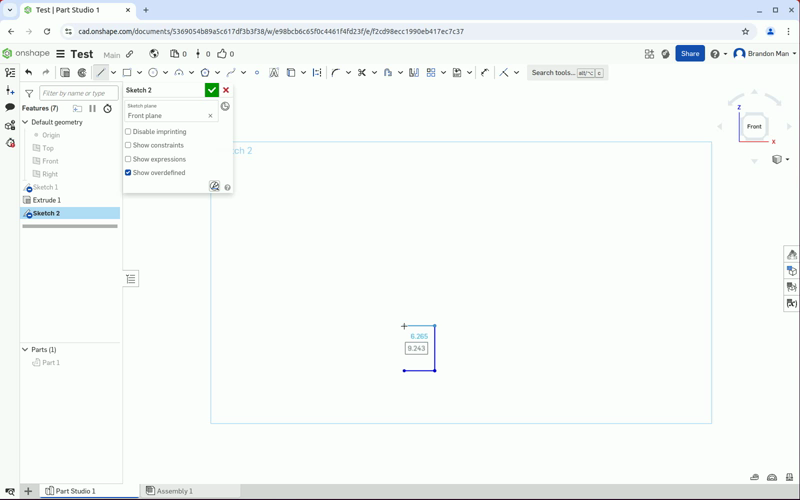
click(404, 325)
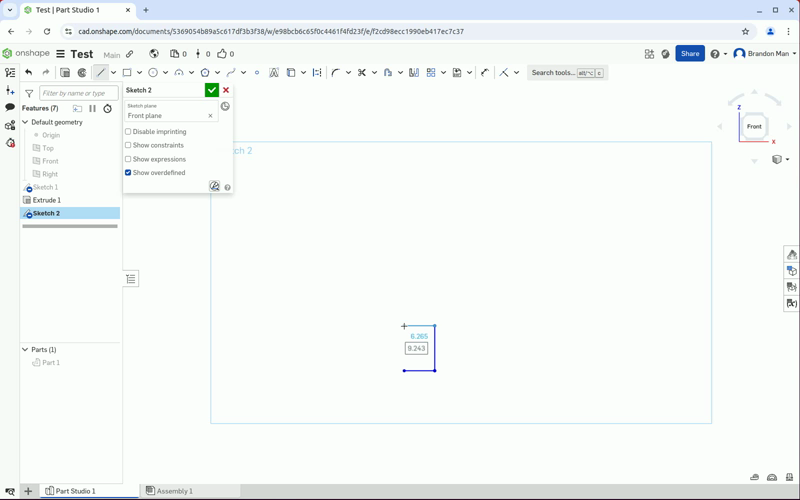
key_up(shift)
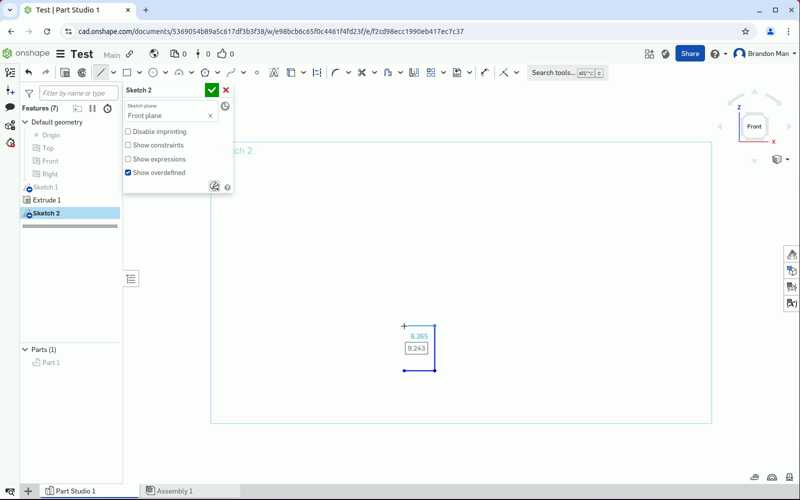
mouse_move(434, 325)
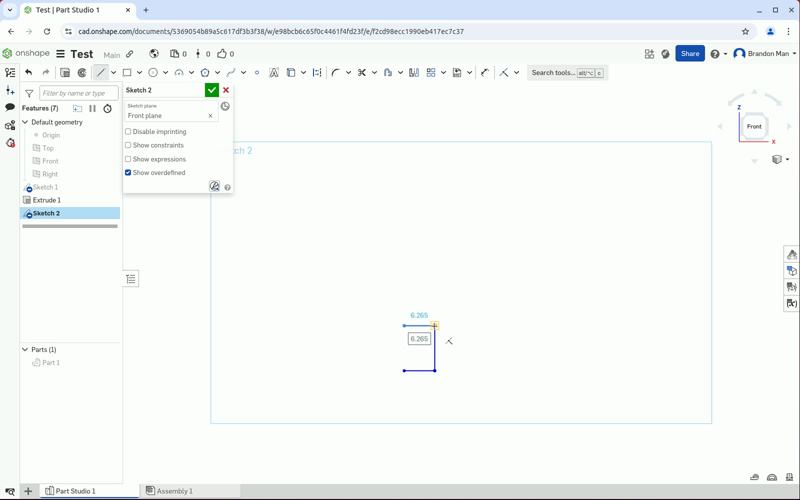
key_down(shift)
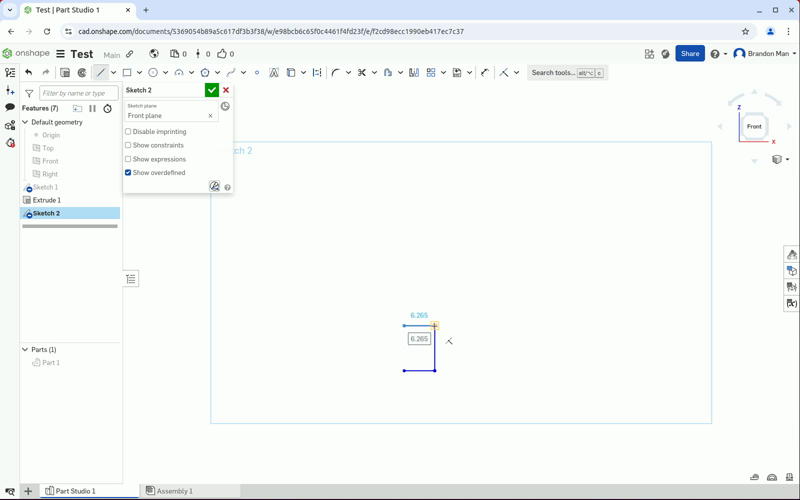
mouse_move(404, 370)
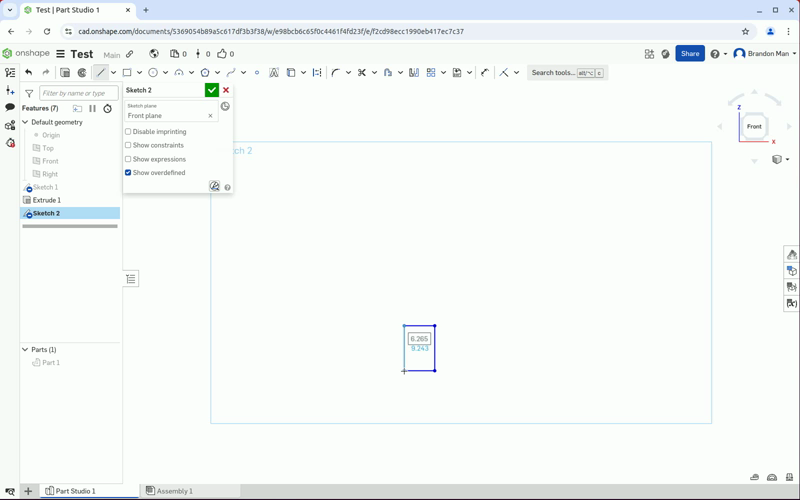
key_up(shift)
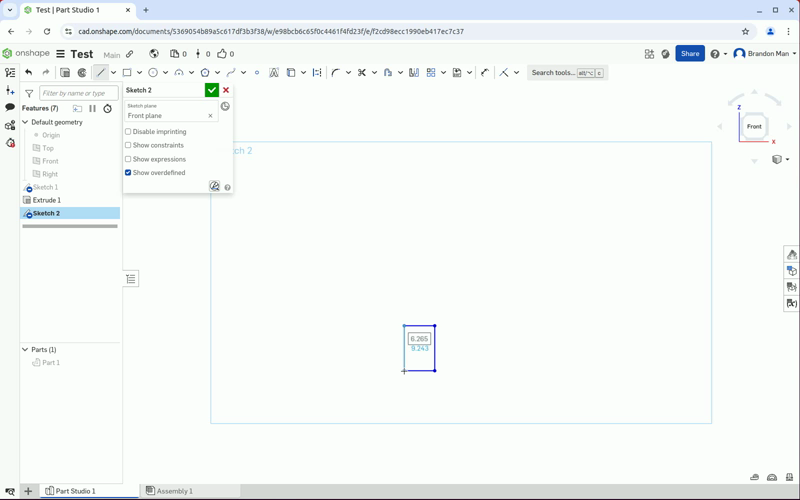
click(404, 370)
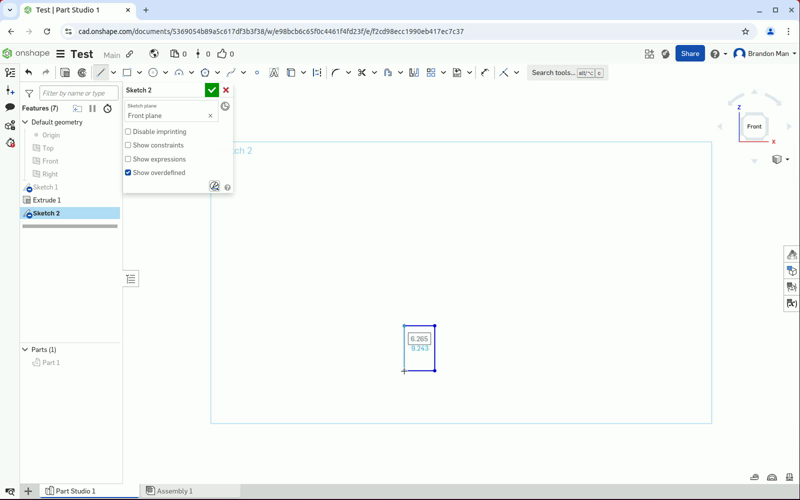
key(esc)
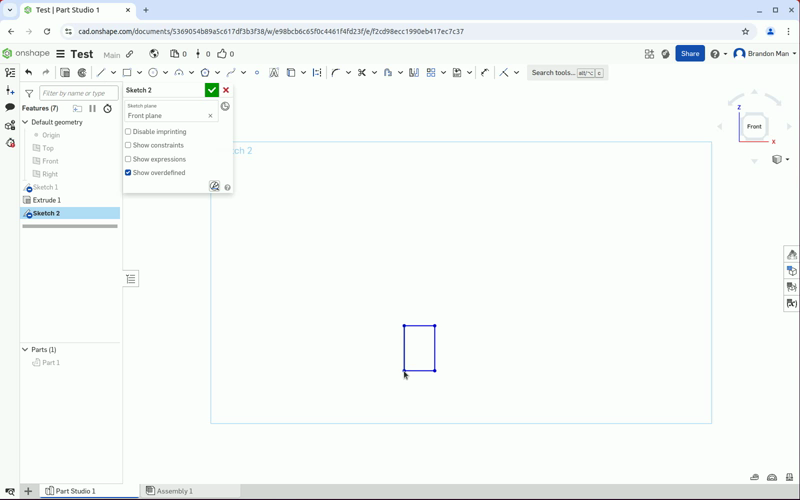
mouse_move(420, 369)
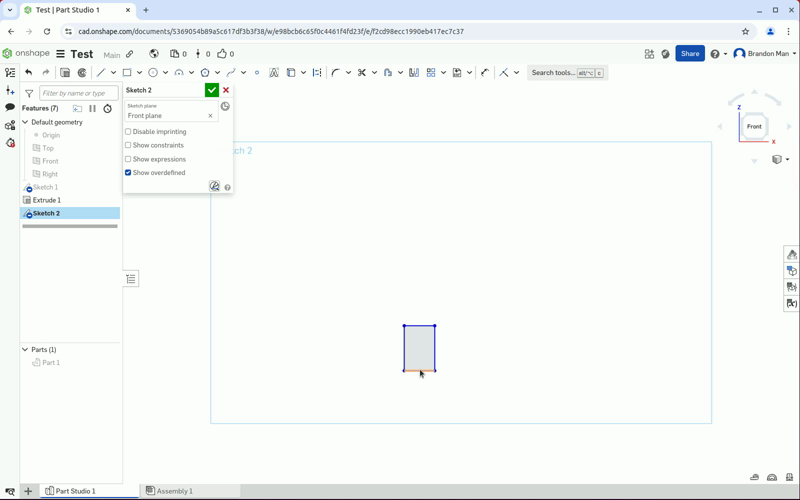
scroll(6)
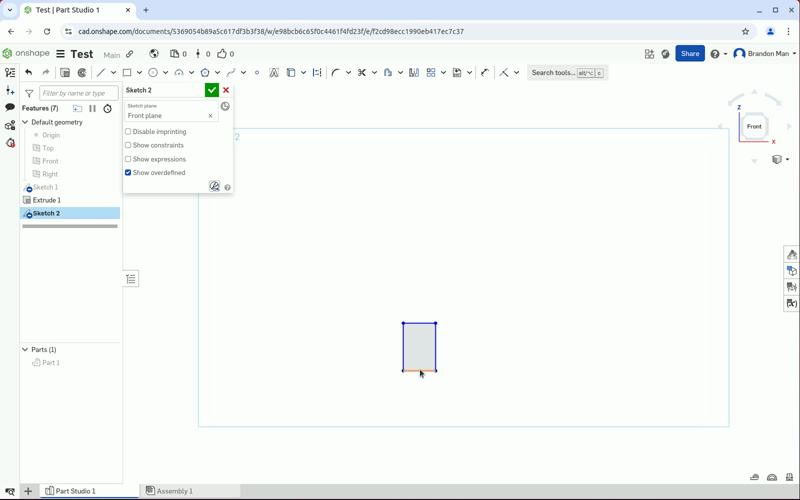
scroll(6)
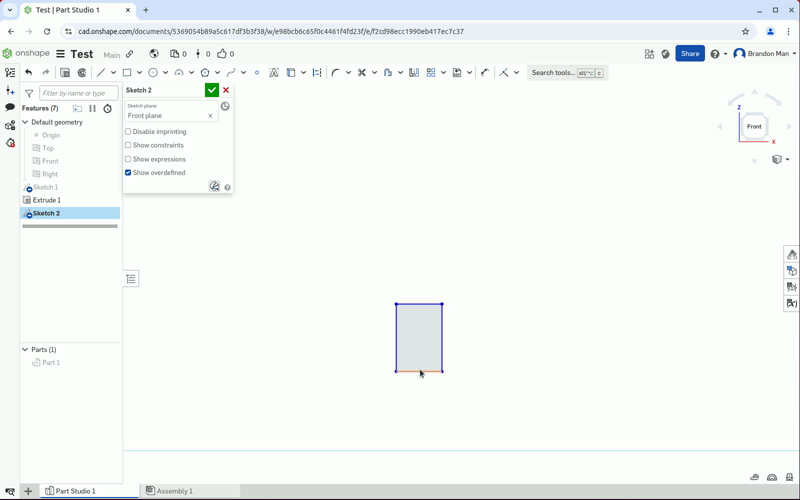
scroll(6)
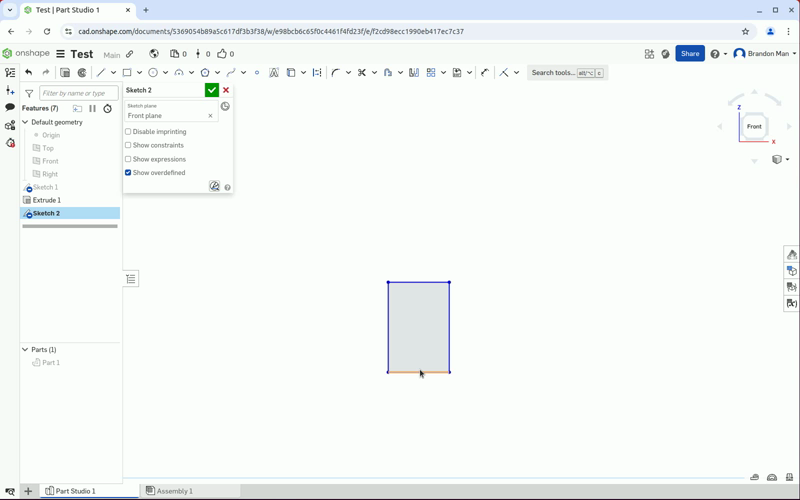
scroll(6)
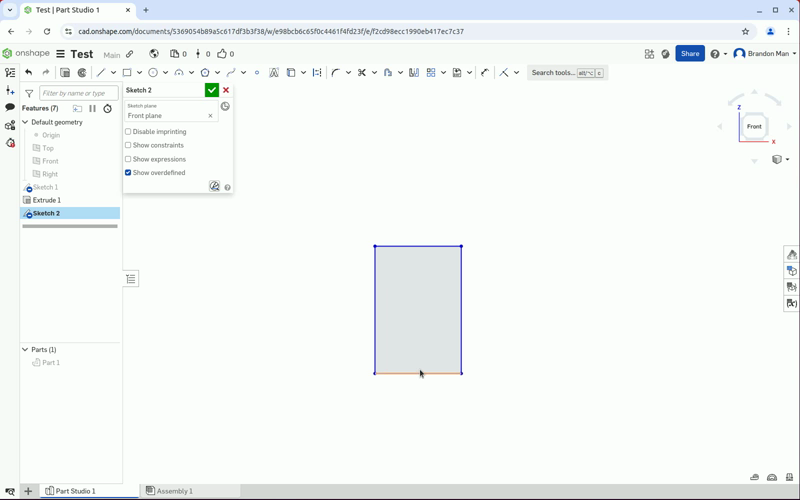
scroll(6)
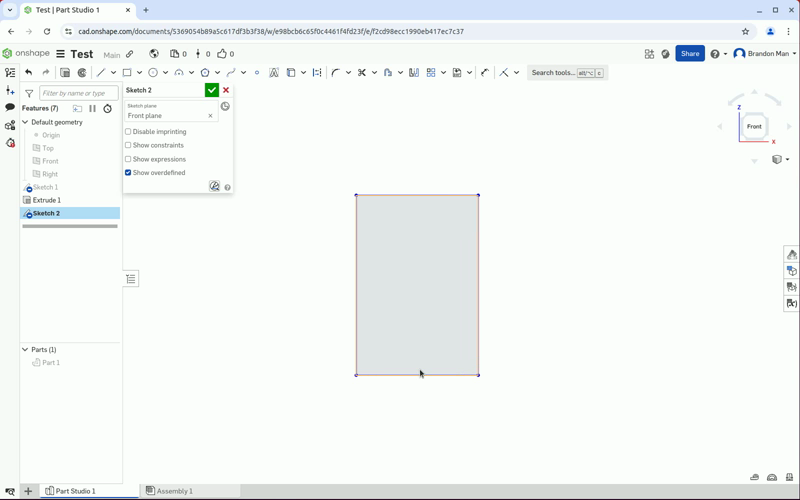
scroll(6)
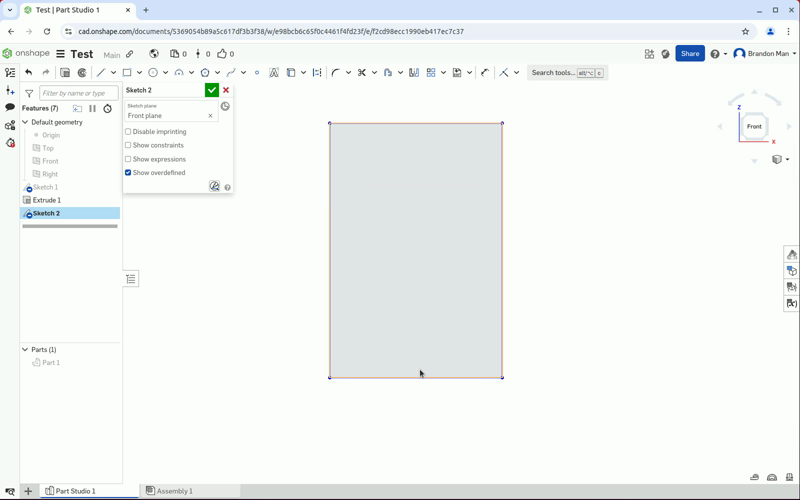
scroll(6)
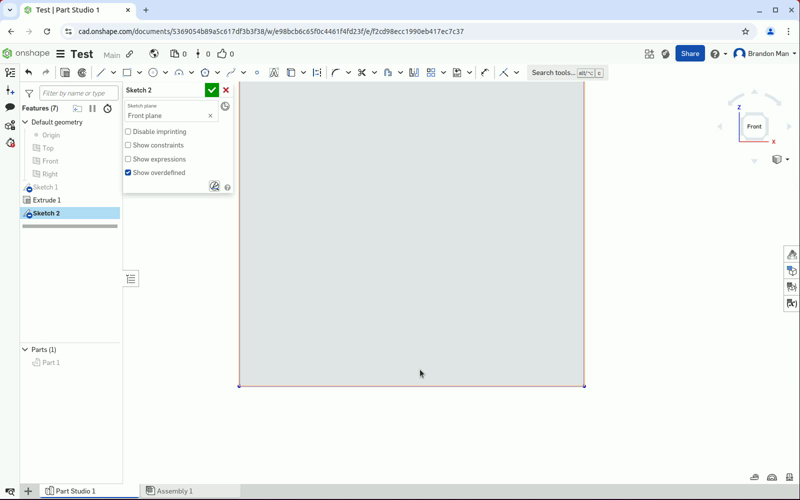
click(420, 369)
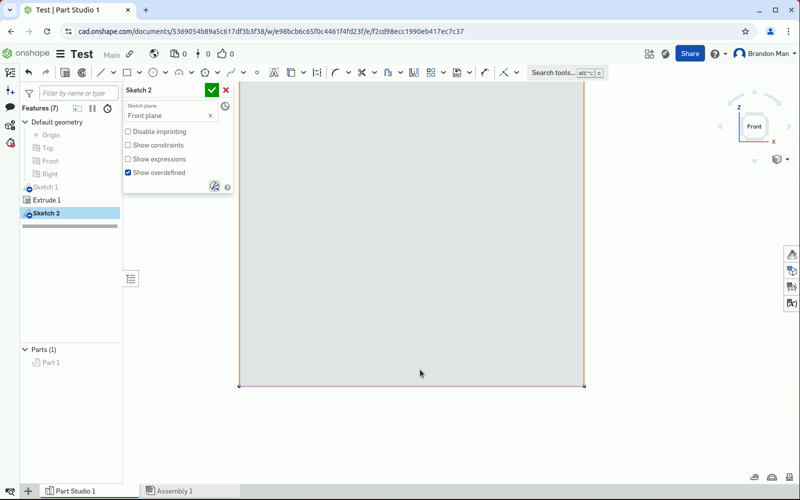
scroll(-6)
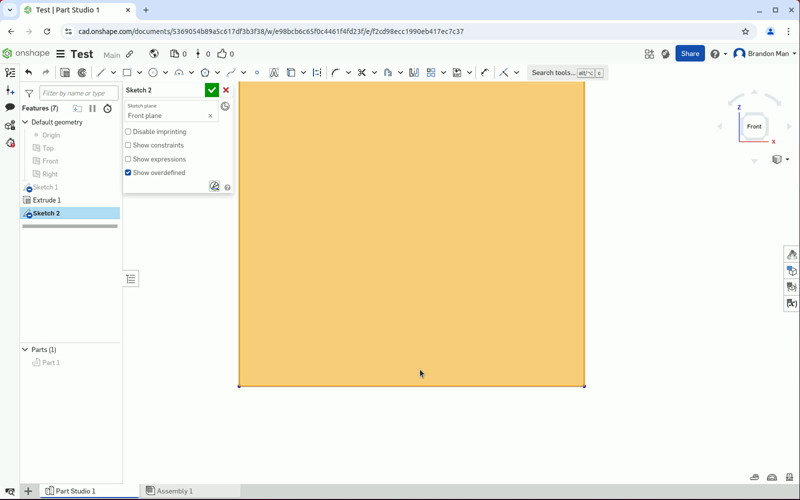
scroll(-6)
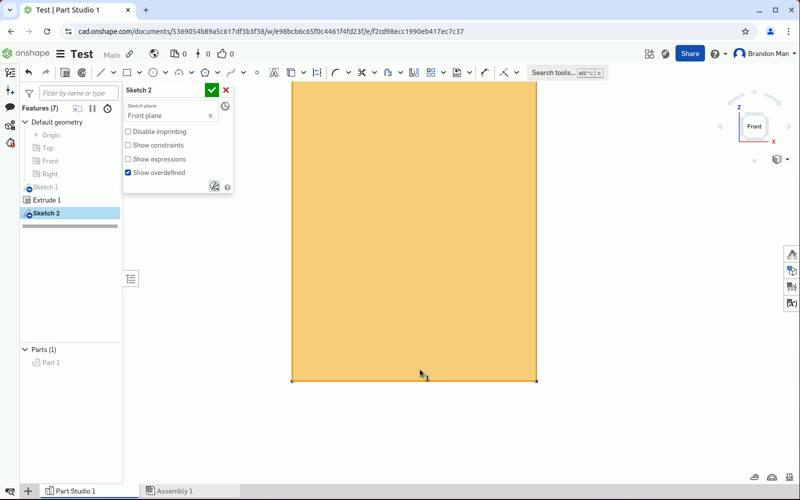
scroll(-6)
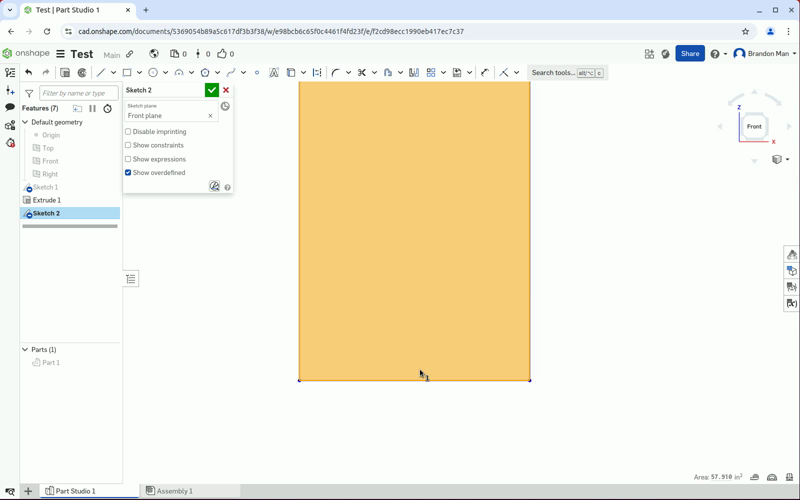
scroll(-6)
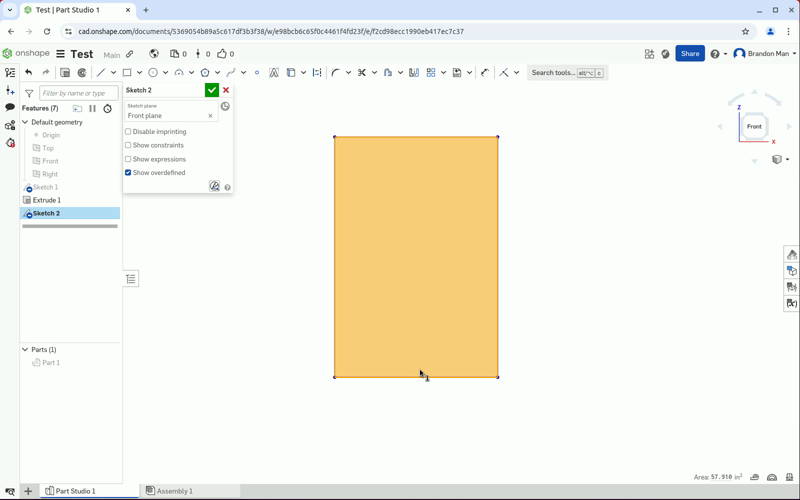
scroll(-6)
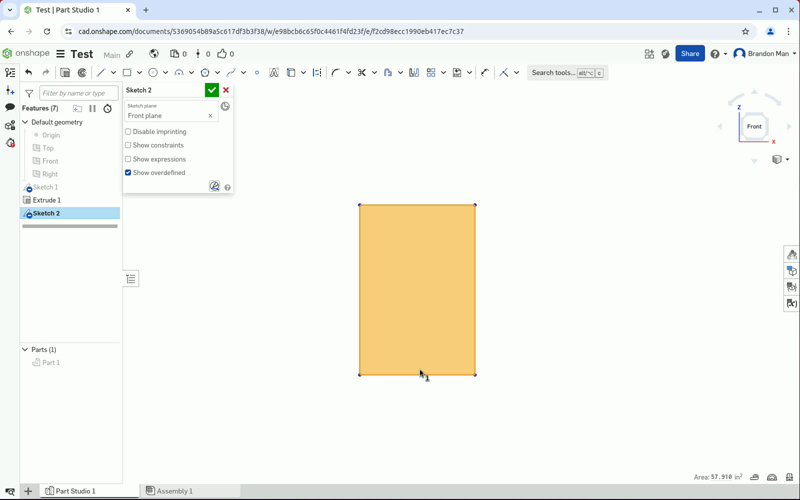
scroll(-6)
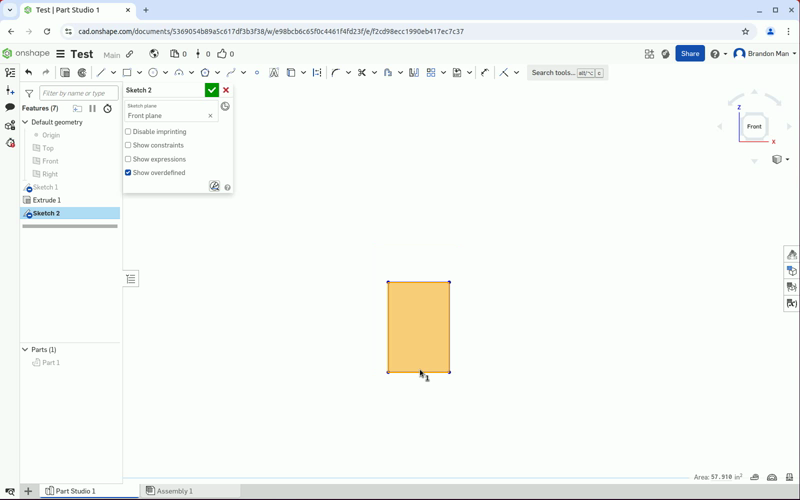
scroll(-6)
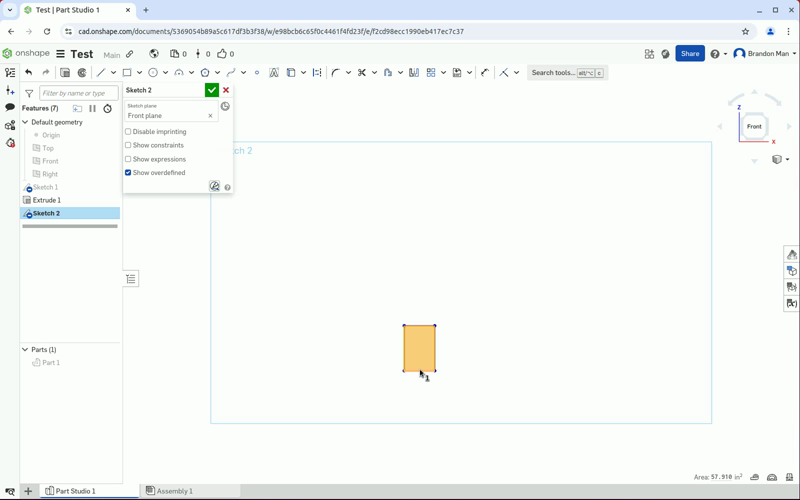
mouse_move(73, 352)
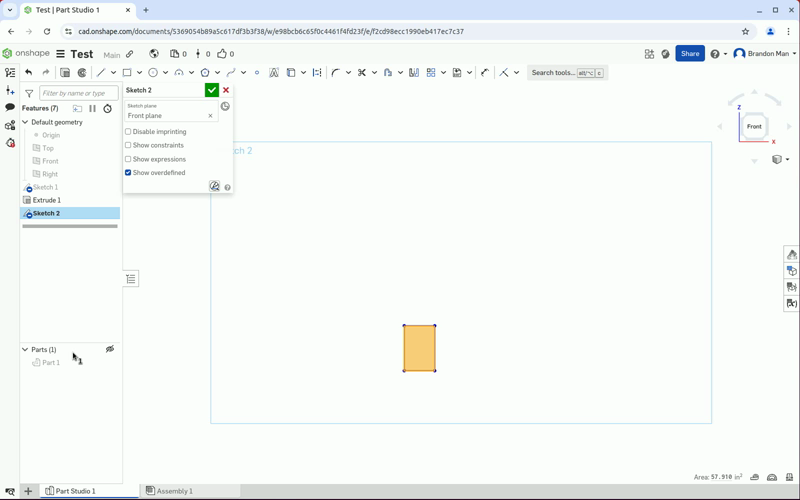
key(shift+y)
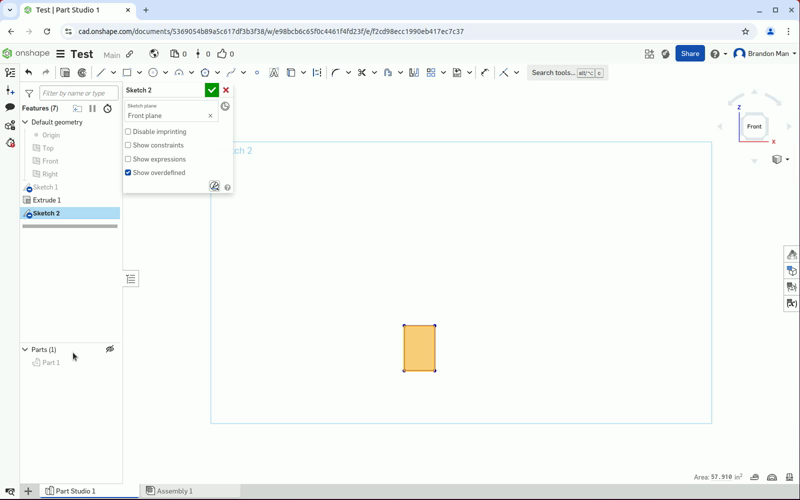
key(shift+e)
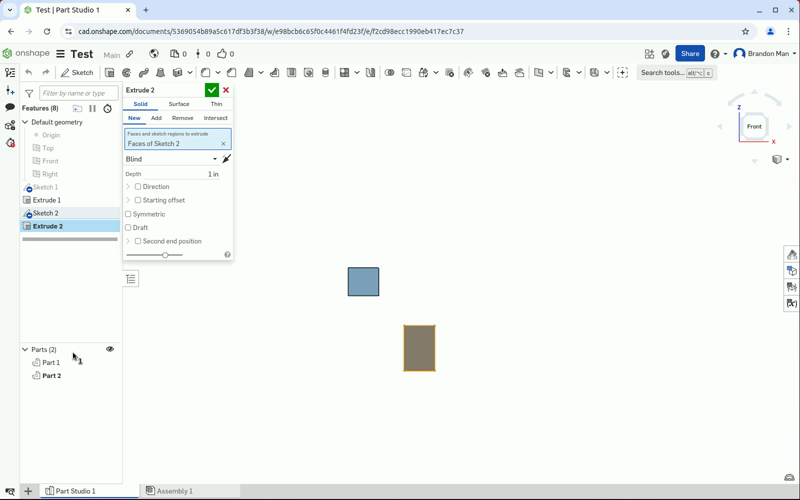
mouse_move(143, 106)
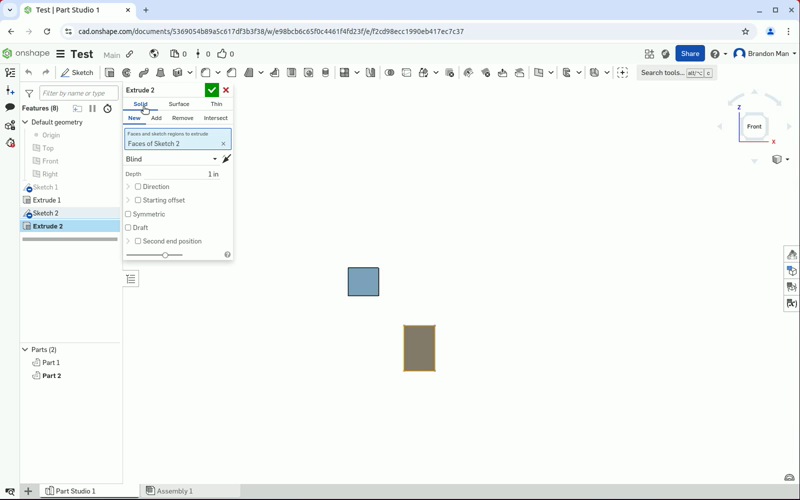
click(143, 106)
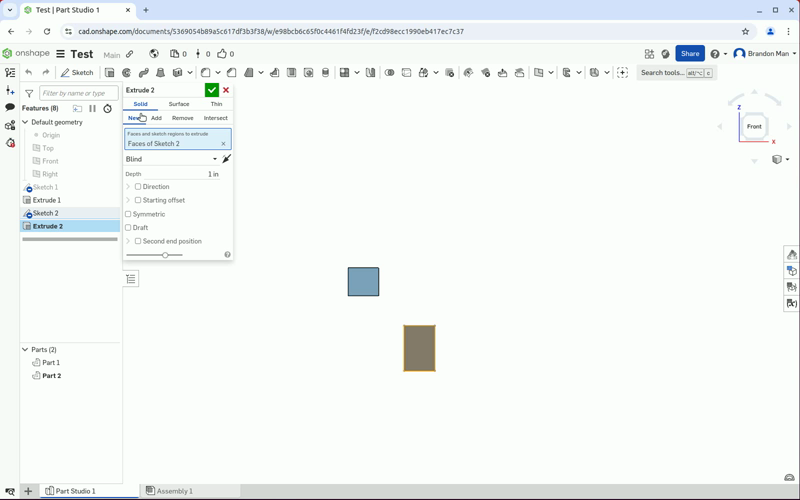
mouse_move(137, 120)
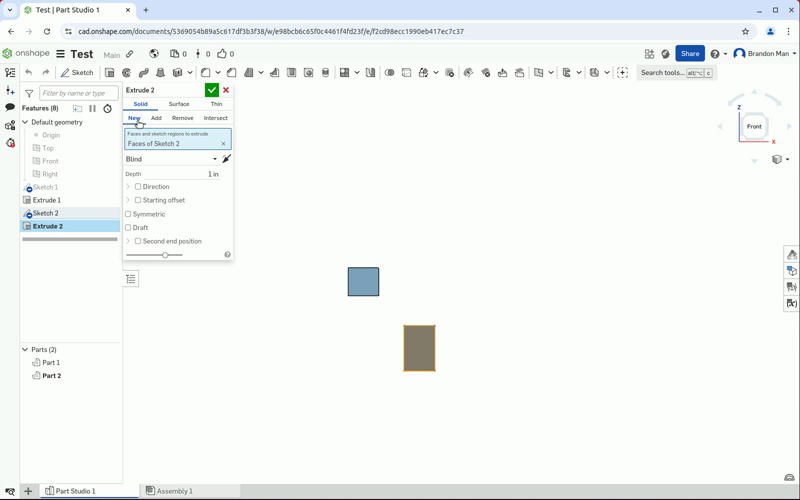
click(137, 120)
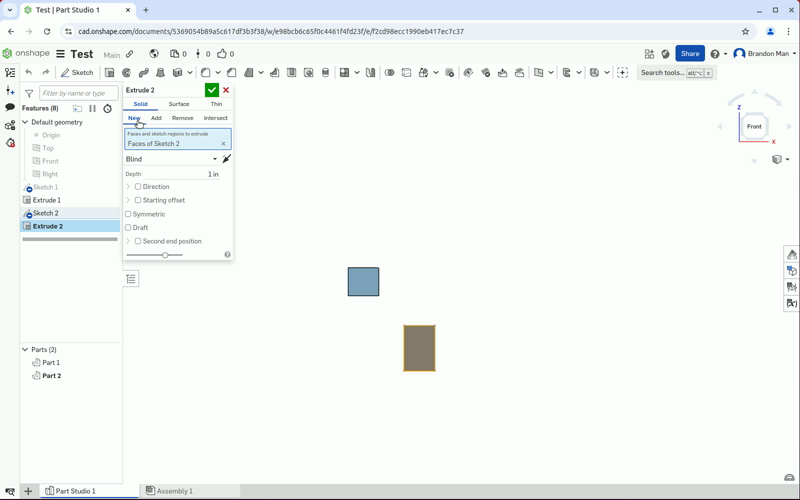
key(tab, 4)
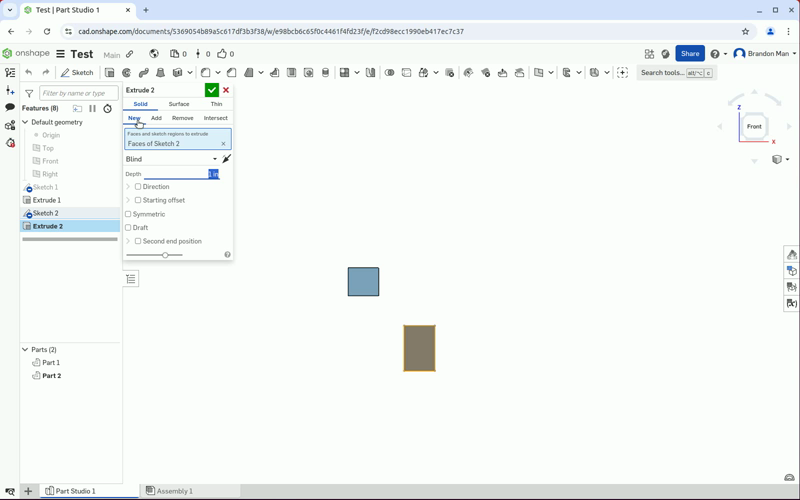
text(4.574)
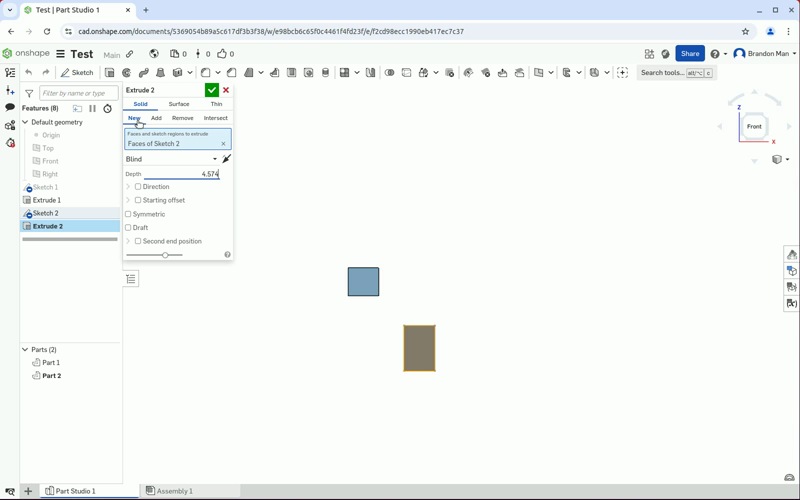
key(enter)
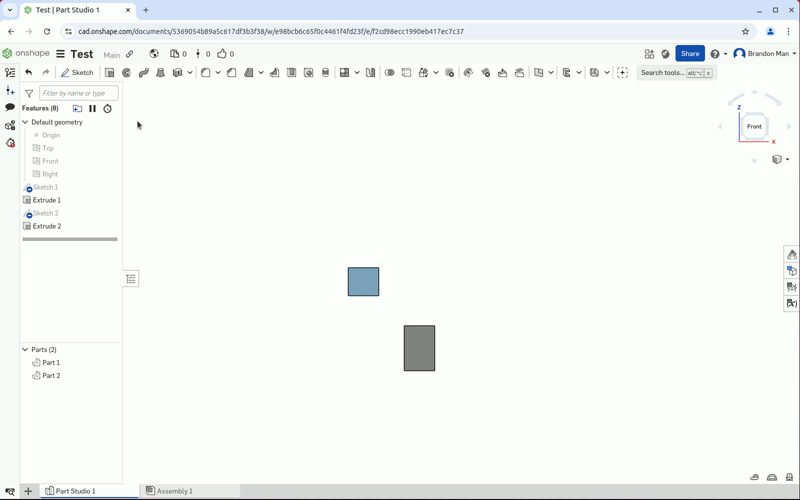
key(shift+h)
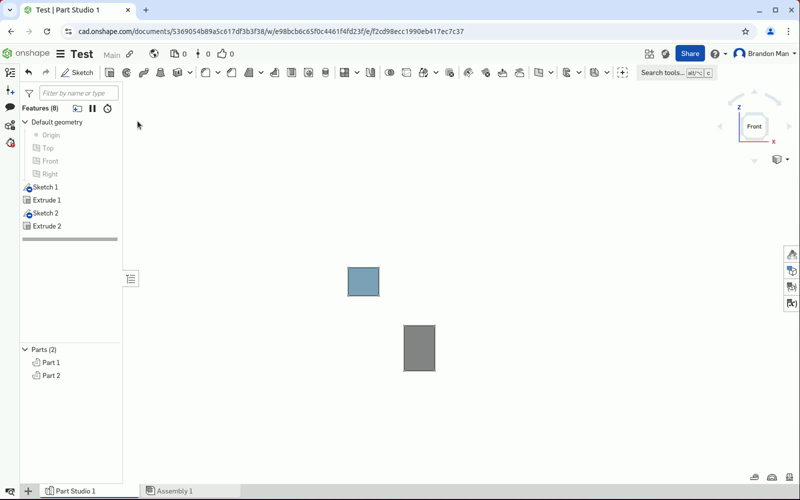
key(shift+h)
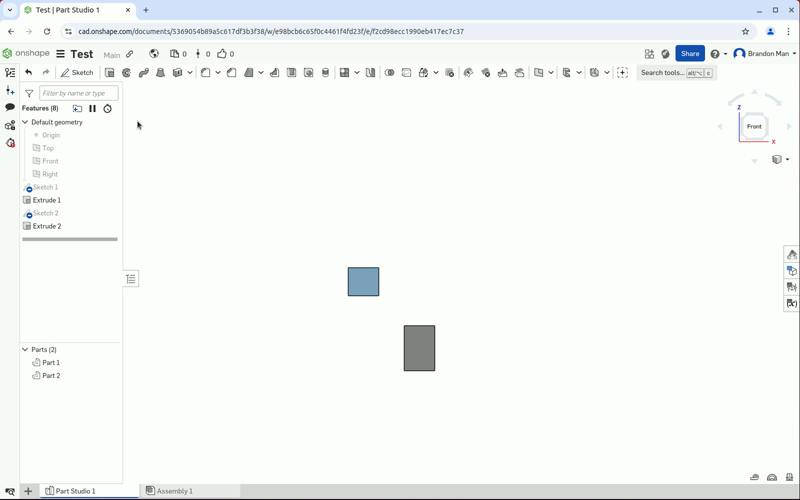
mouse_move(73, 189)
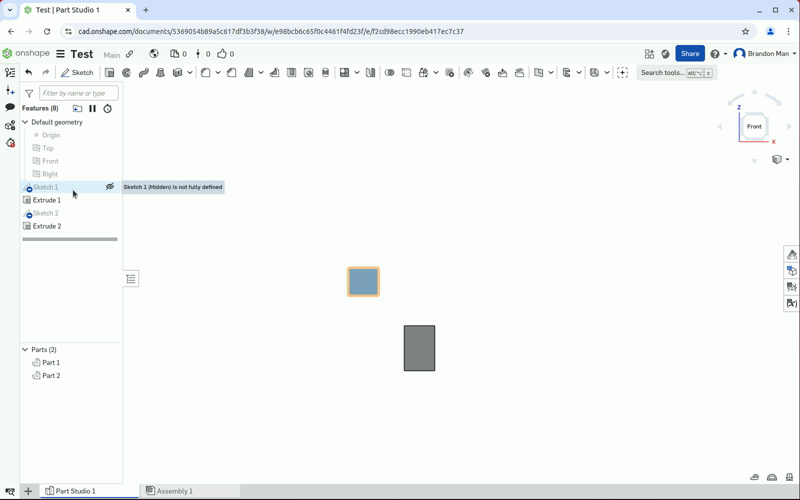
click(73, 189)
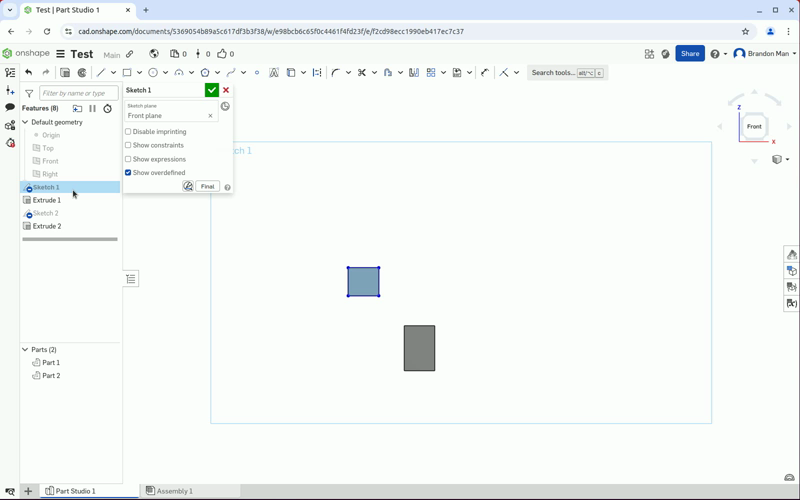
mouse_move(229, 92)
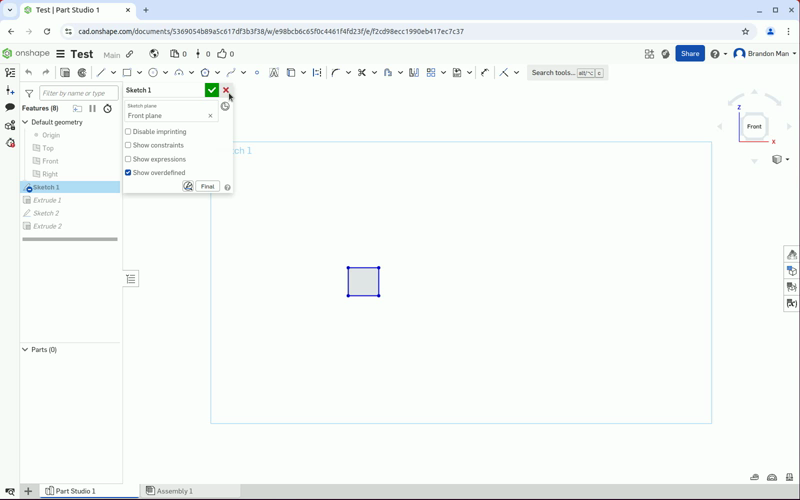
click(229, 92)
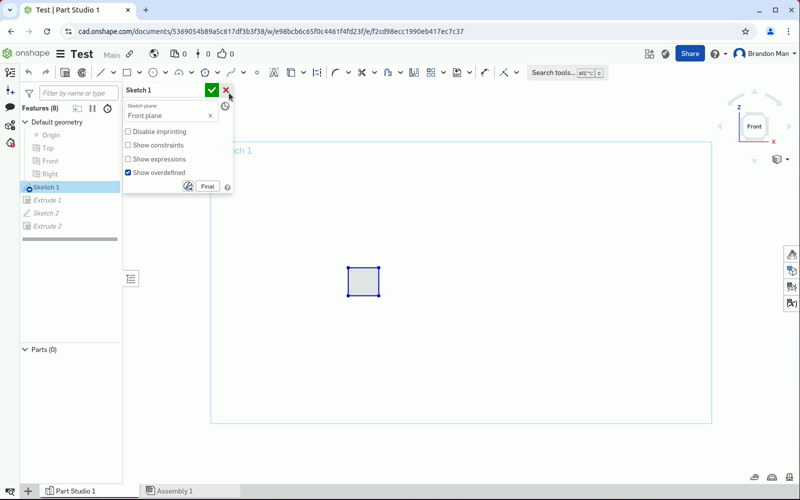
key(shift+s)
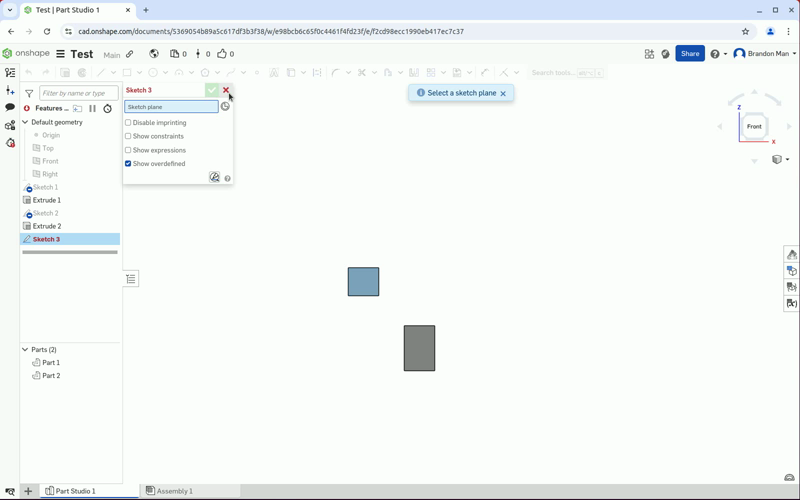
mouse_move(73, 163)
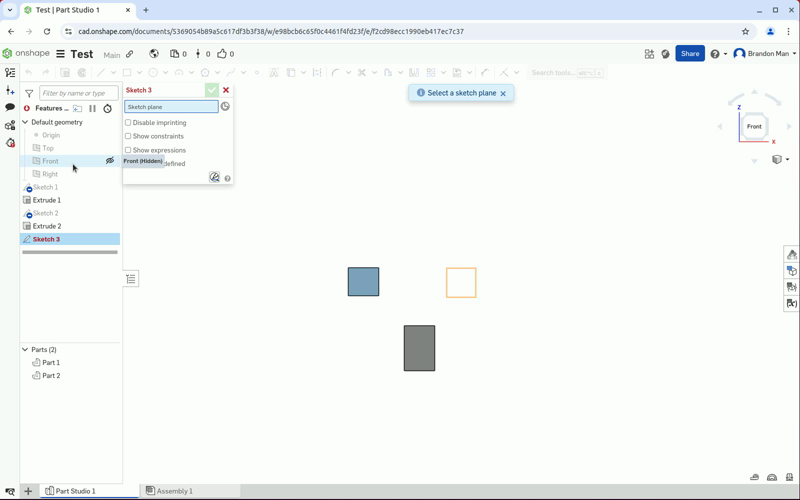
click(73, 163)
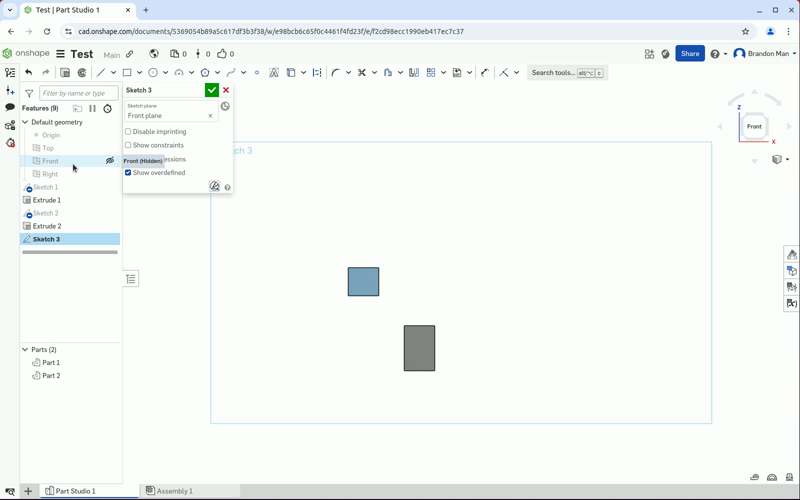
mouse_move(73, 352)
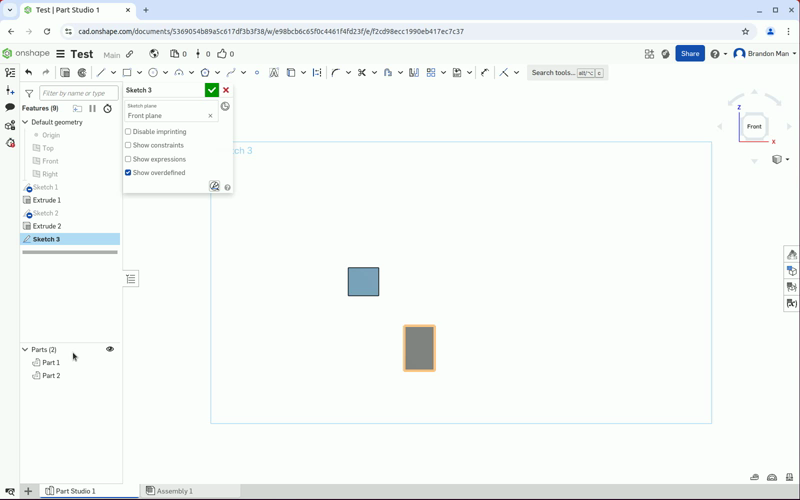
key(y)
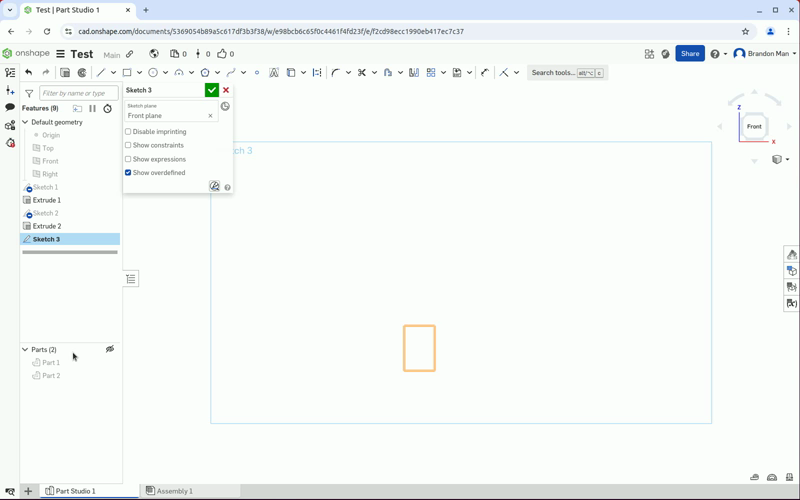
key(l)
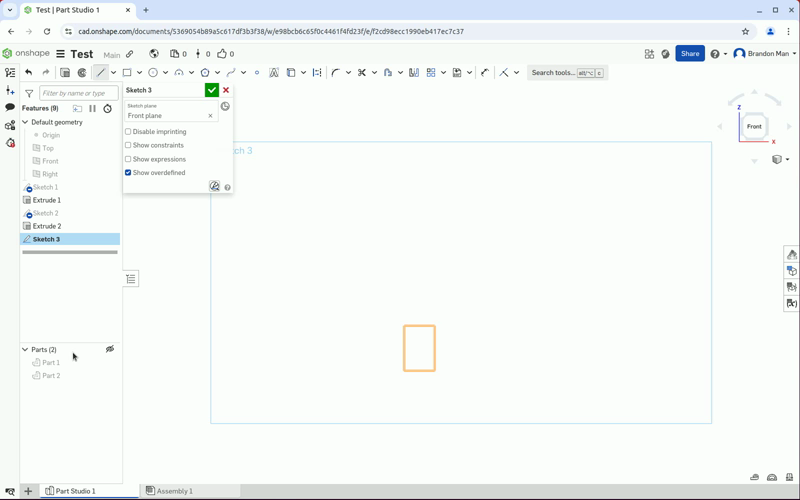
key_down(shift)
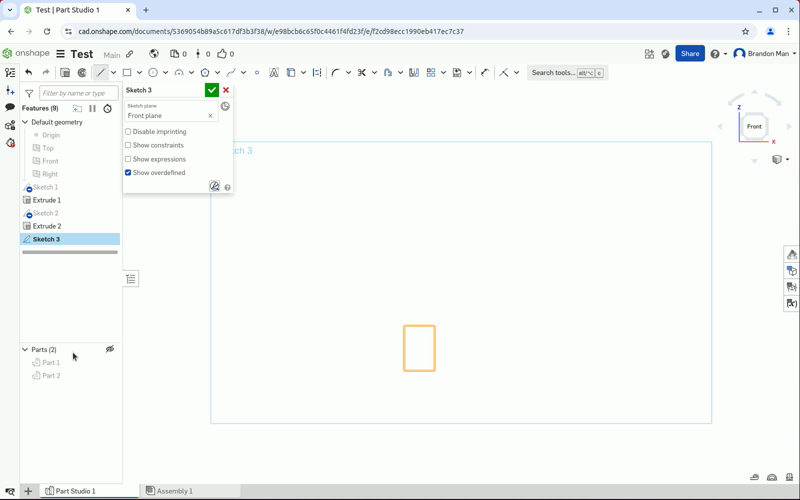
mouse_move(505, 257)
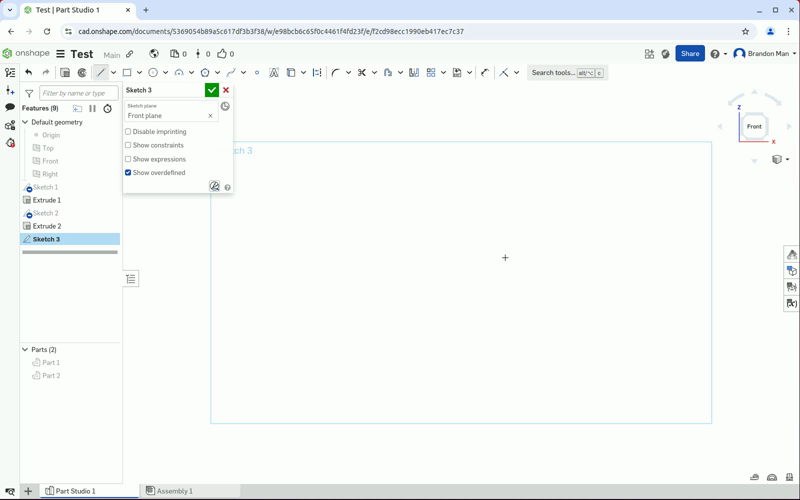
click(505, 257)
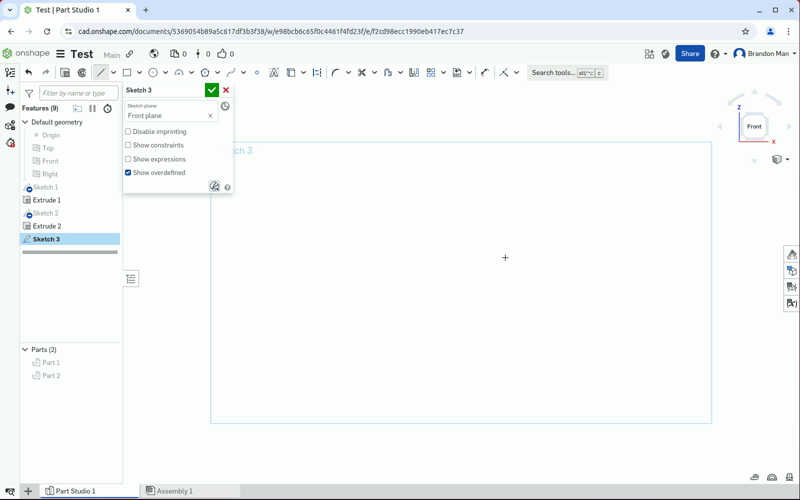
key_up(shift)
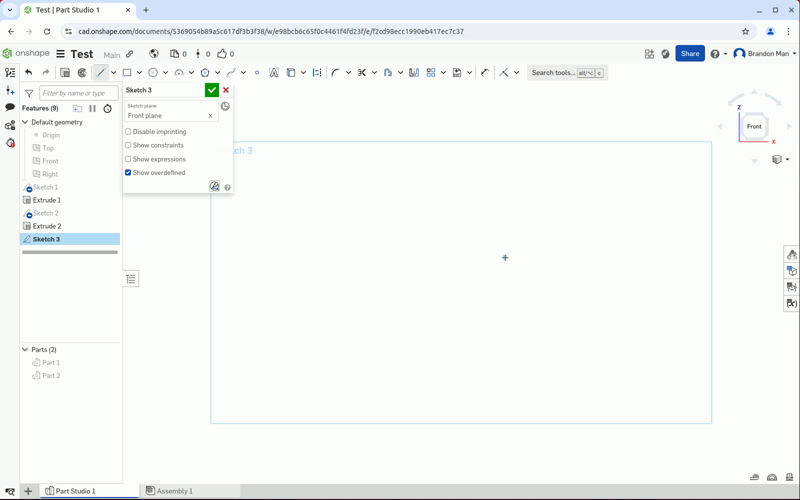
key_down(shift)
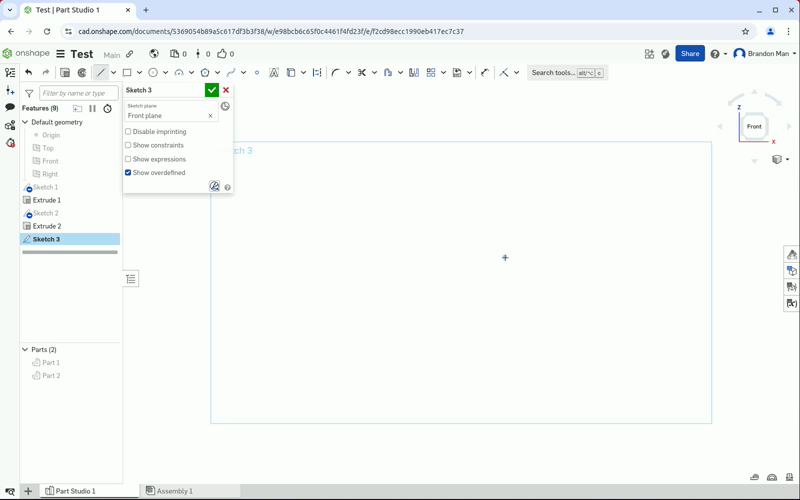
mouse_move(535, 257)
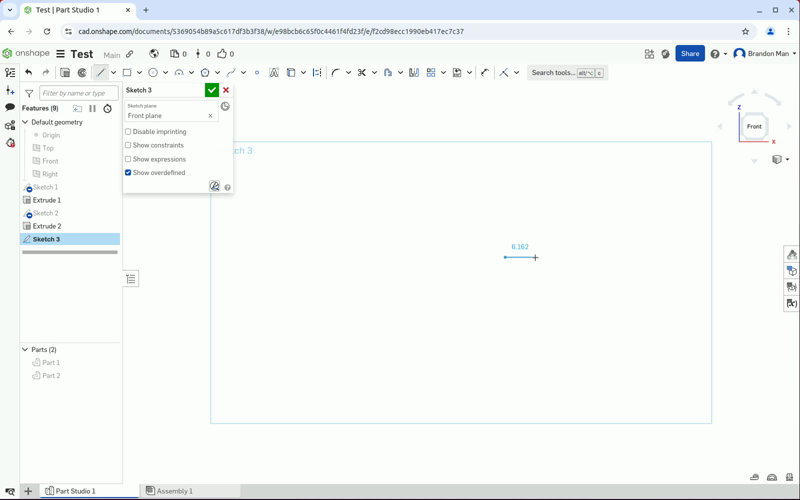
mouse_move(552, 257)
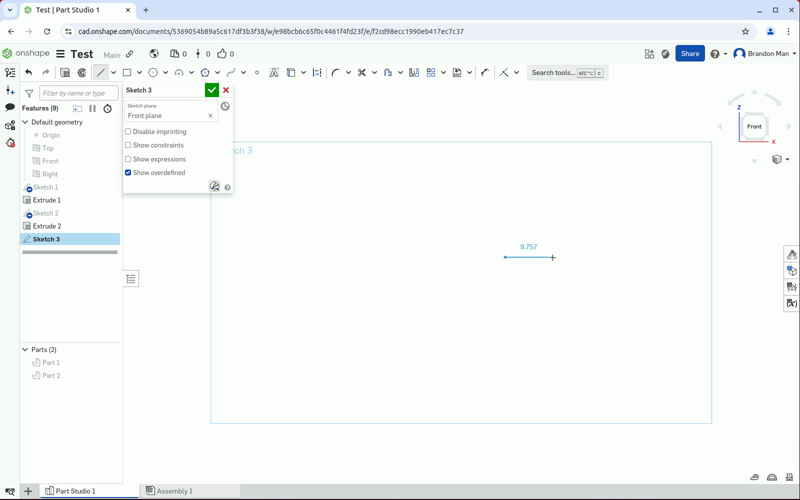
click(552, 257)
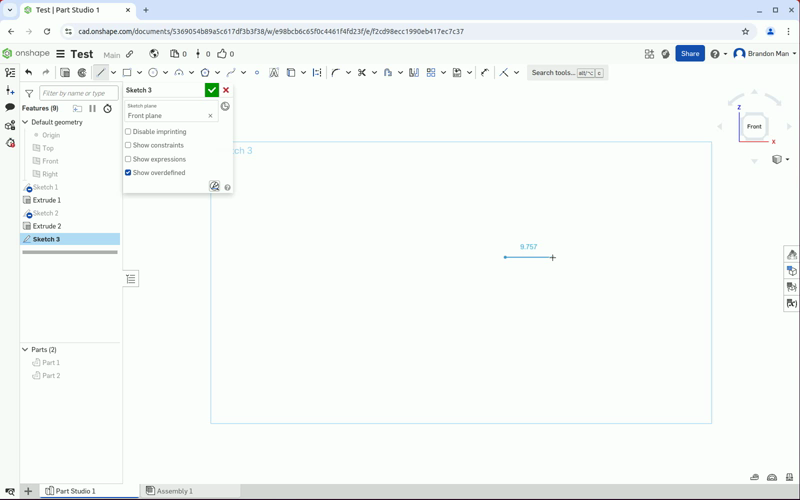
key_up(shift)
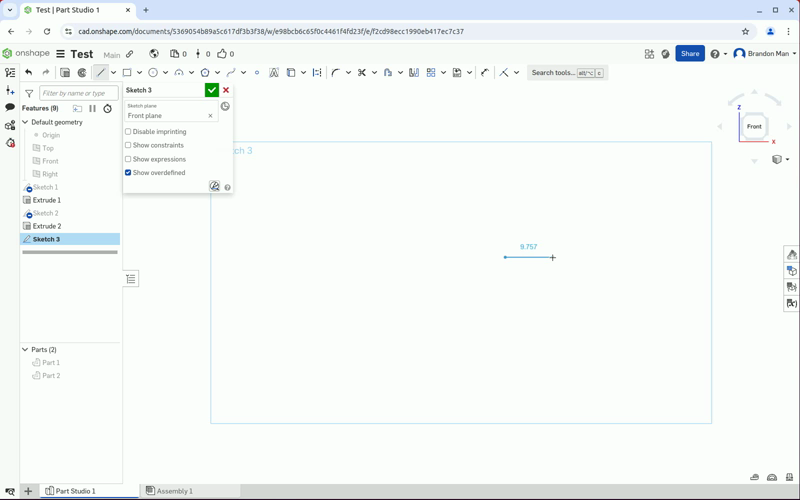
key_down(shift)
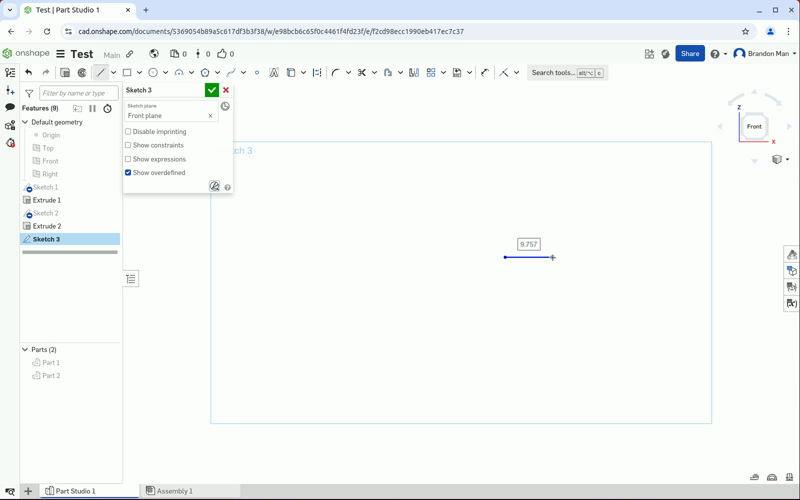
mouse_move(582, 257)
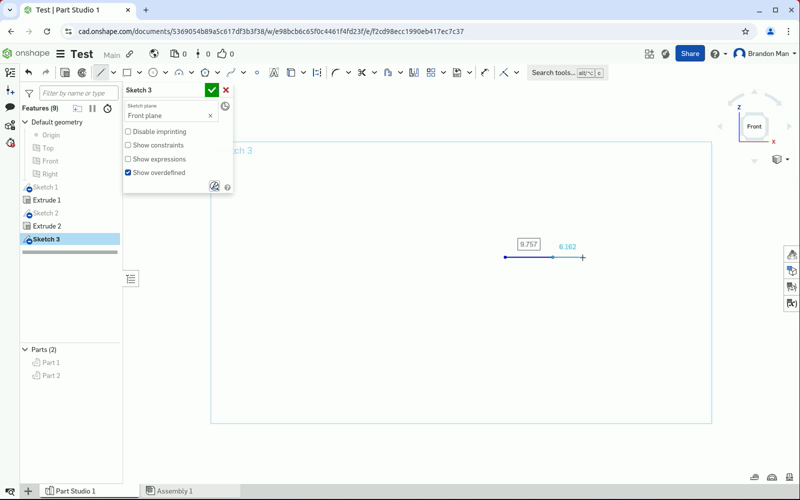
mouse_move(552, 207)
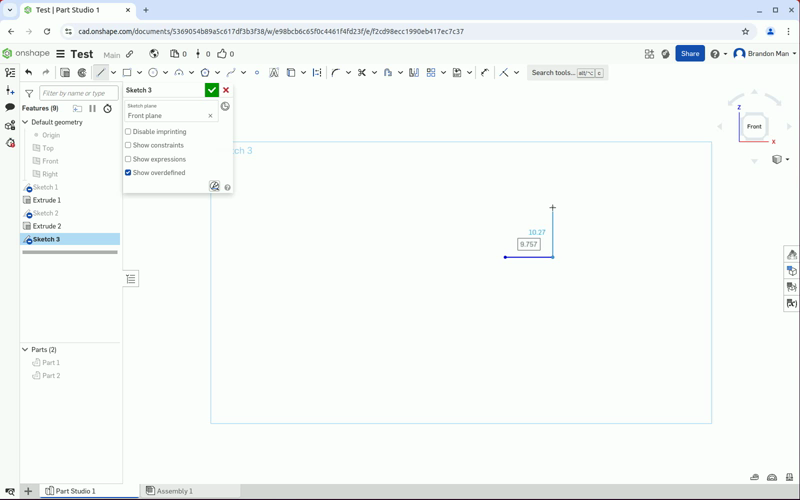
click(552, 207)
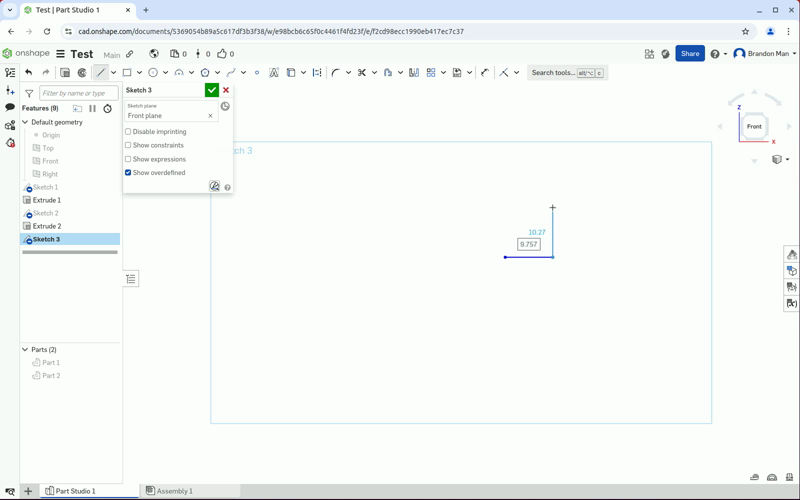
key_up(shift)
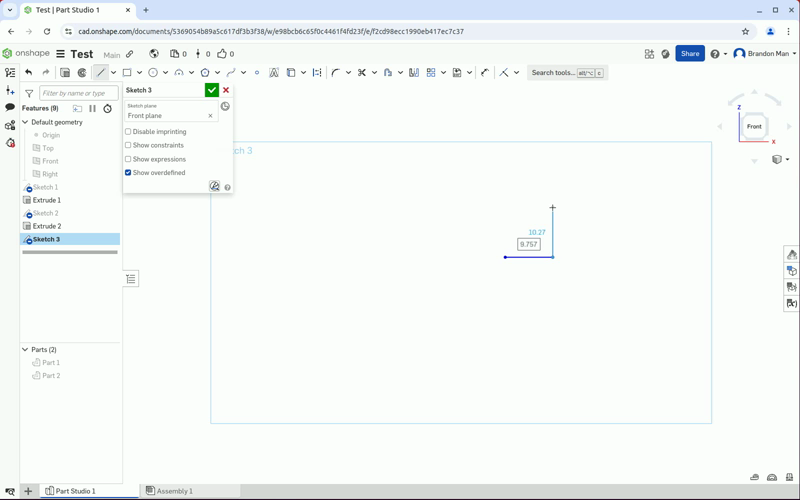
key_down(shift)
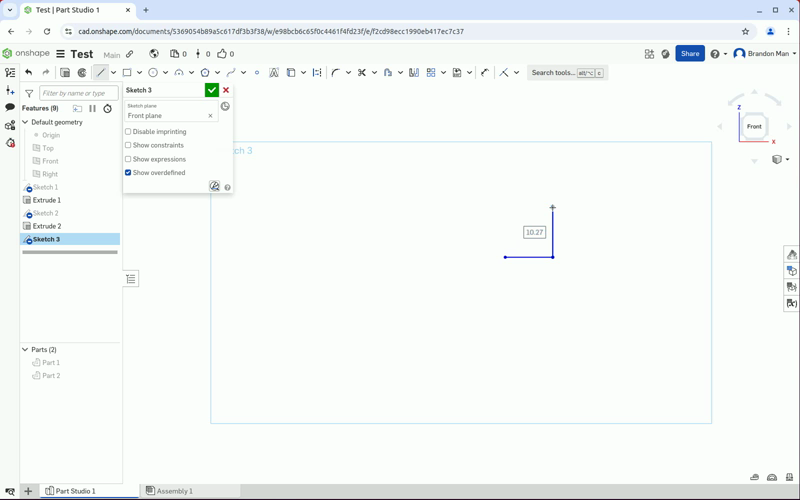
mouse_move(582, 207)
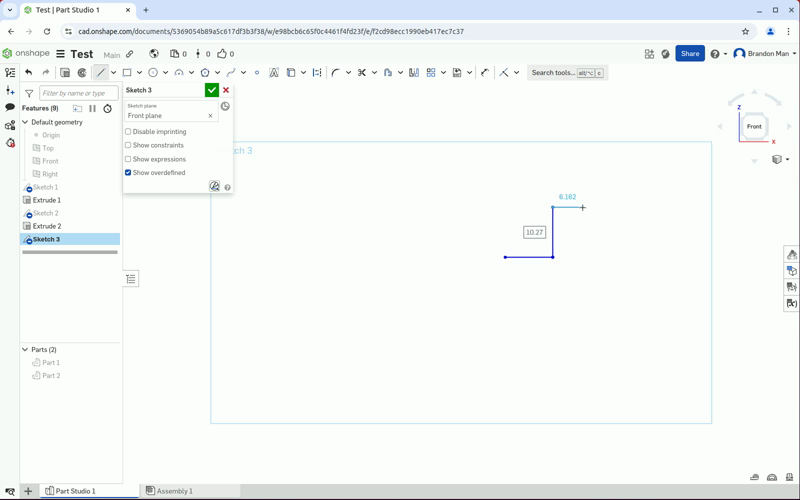
mouse_move(505, 207)
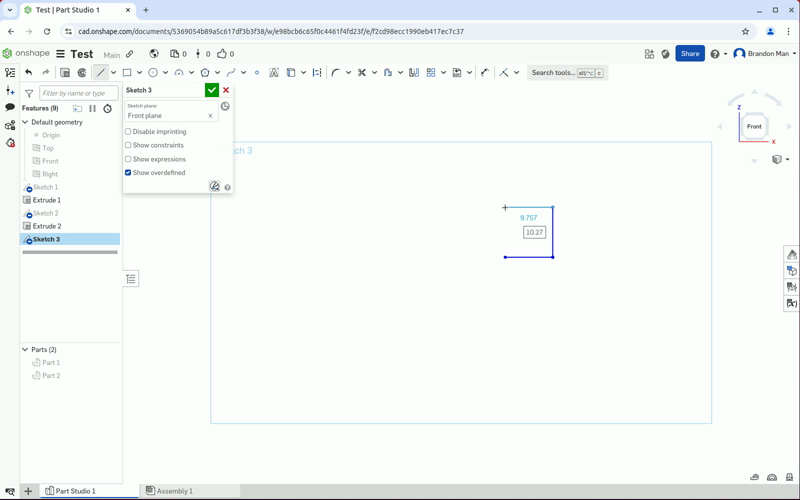
click(505, 207)
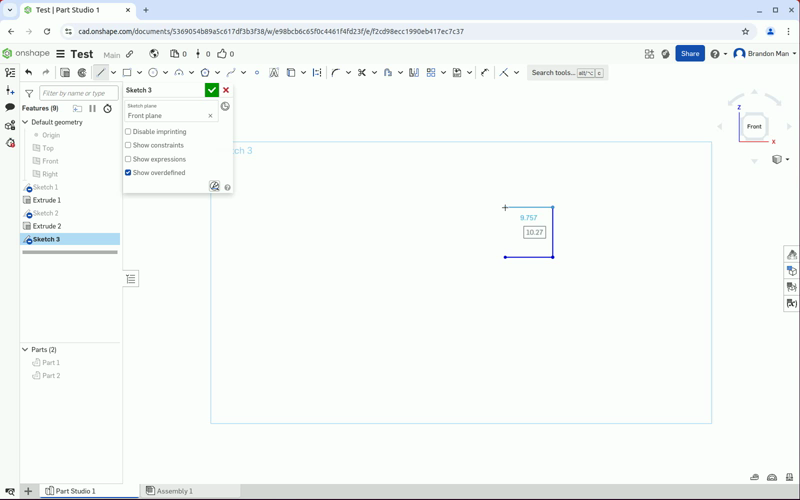
key_up(shift)
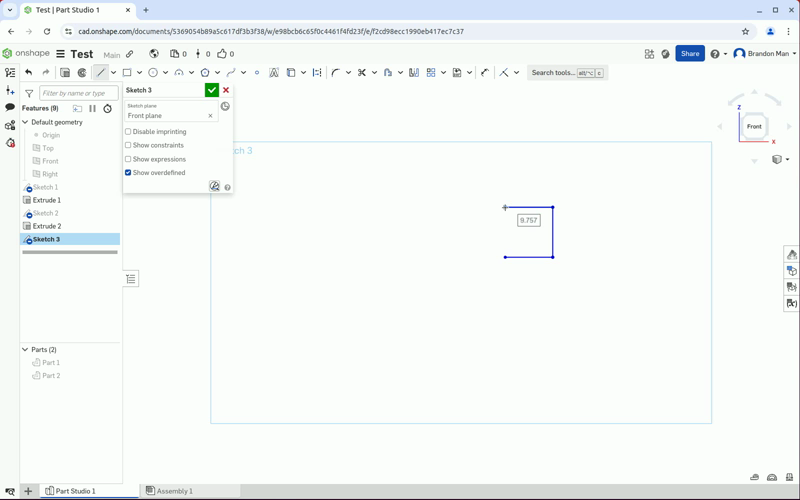
mouse_move(535, 207)
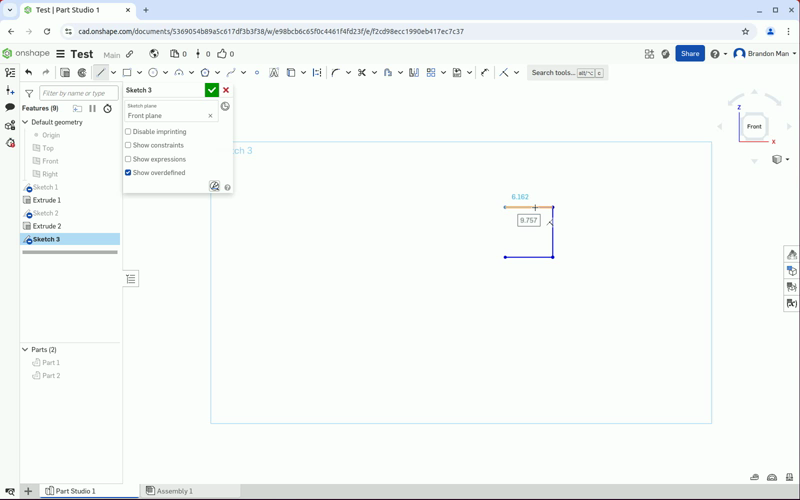
key_down(shift)
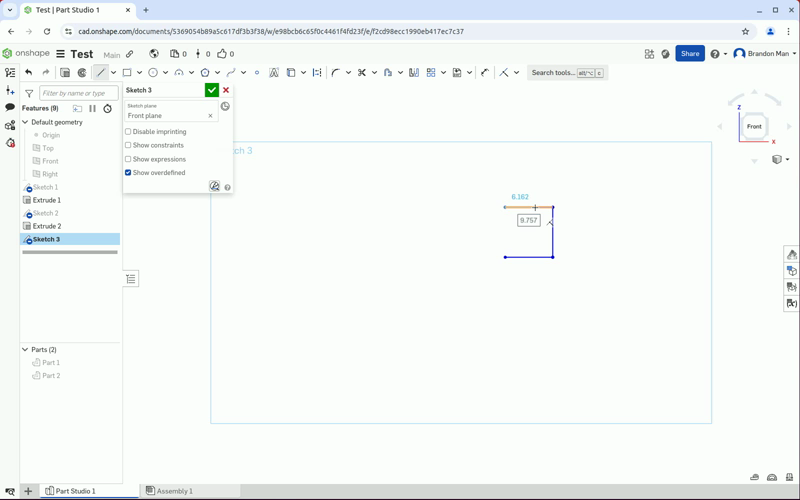
mouse_move(505, 257)
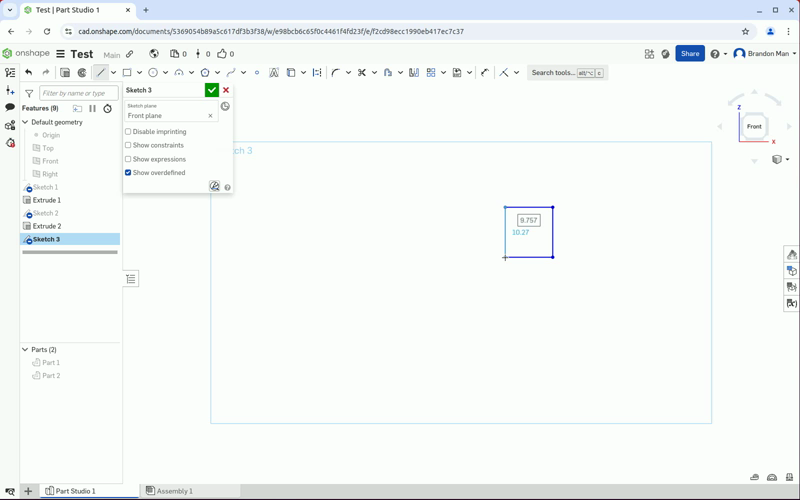
key_up(shift)
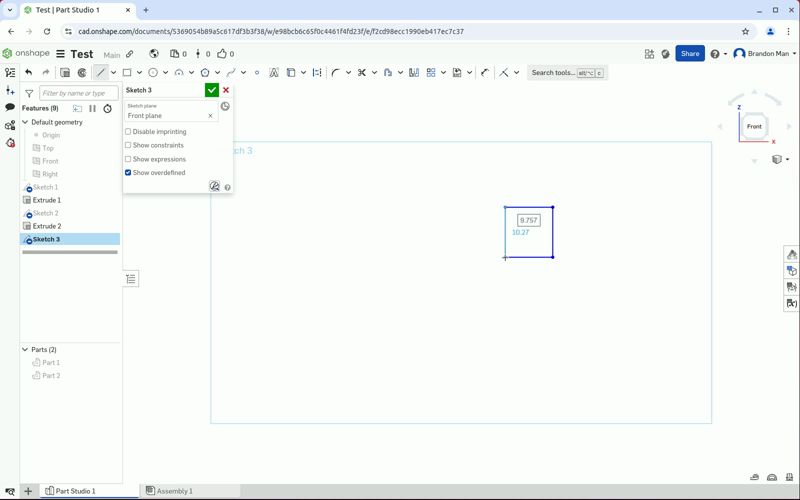
click(505, 257)
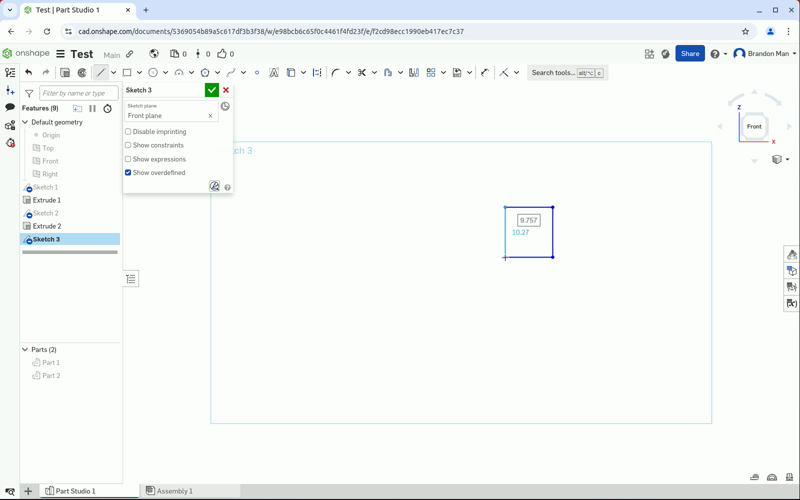
key(esc)
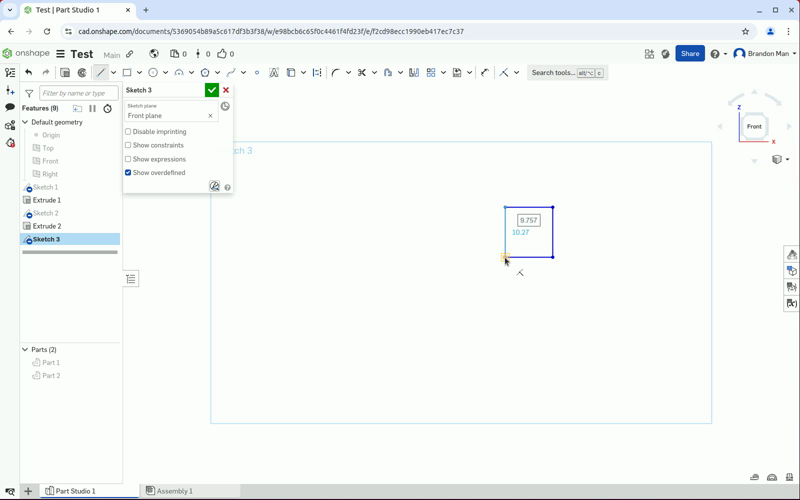
mouse_move(529, 213)
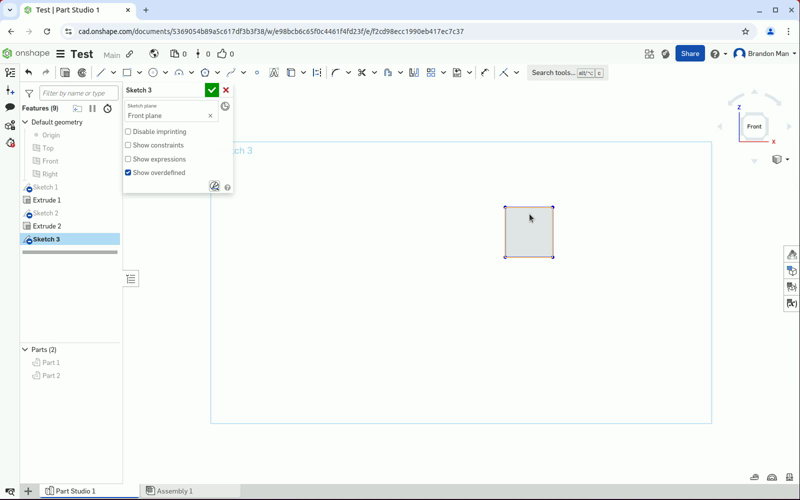
click(529, 213)
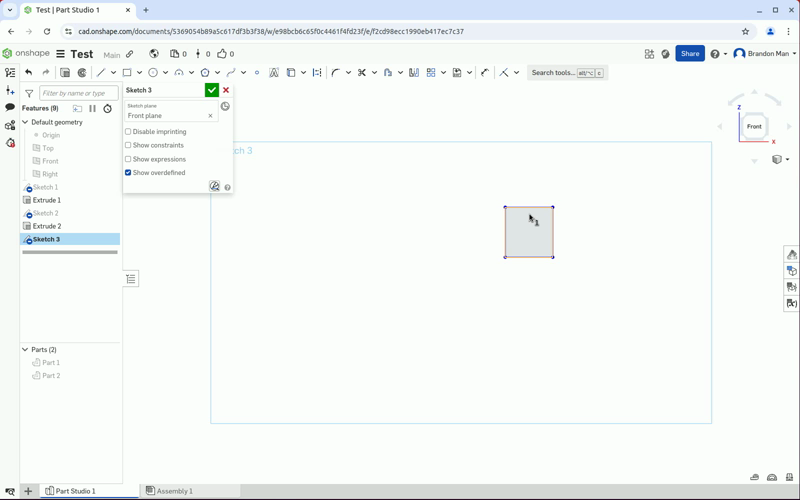
mouse_move(73, 352)
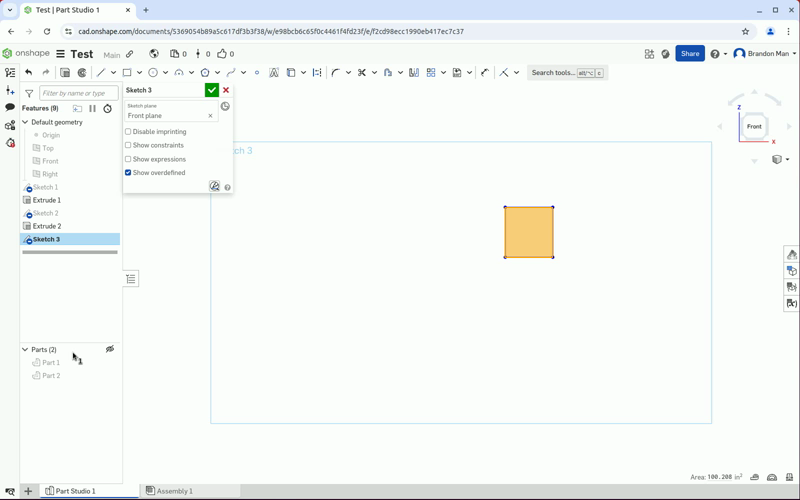
key(shift+y)
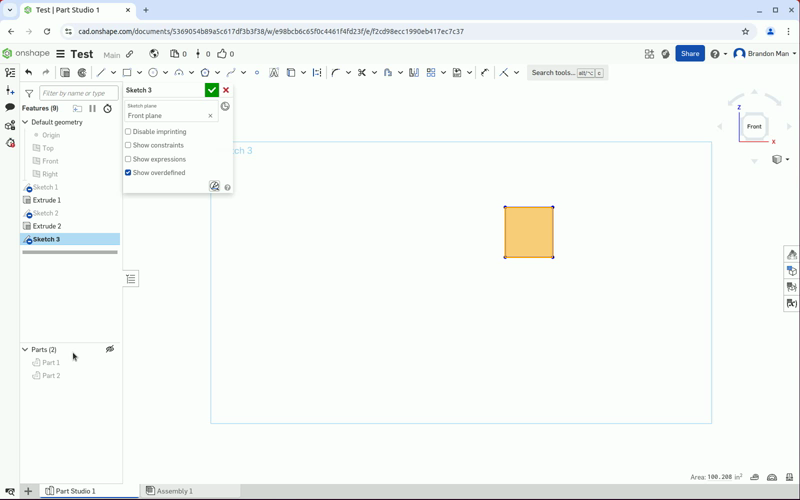
key(shift+e)
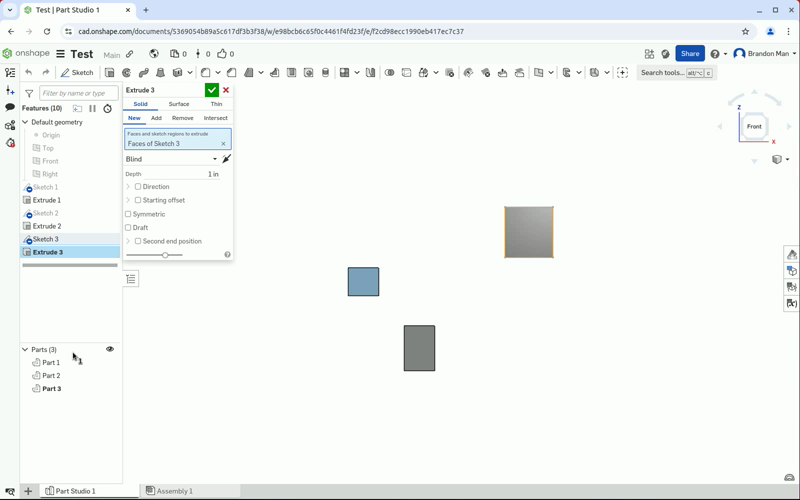
mouse_move(143, 106)
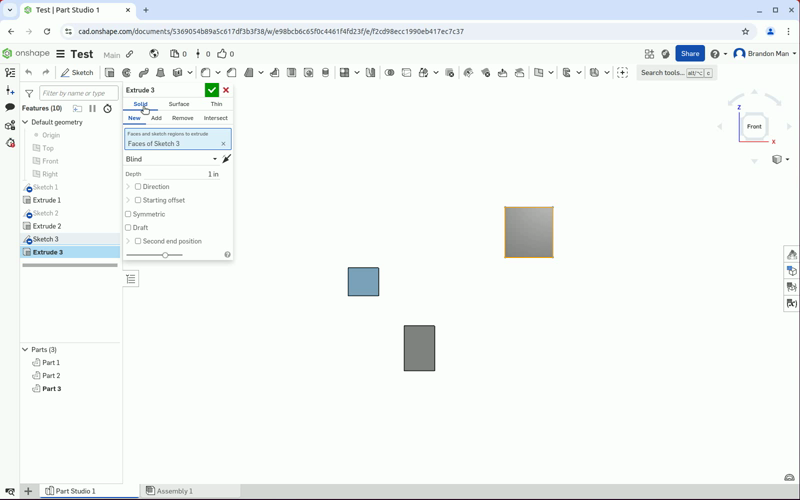
click(143, 106)
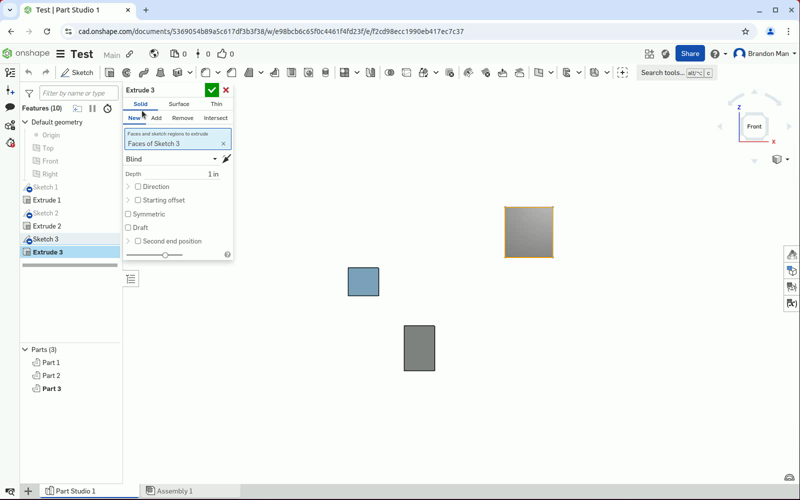
mouse_move(137, 120)
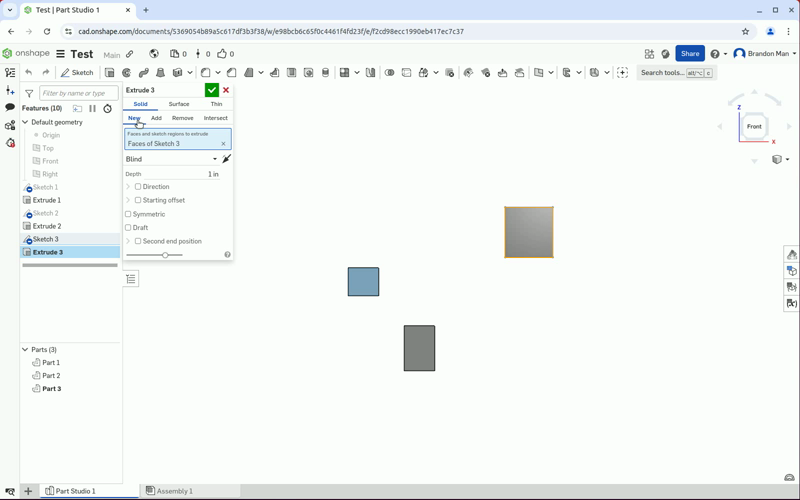
click(137, 120)
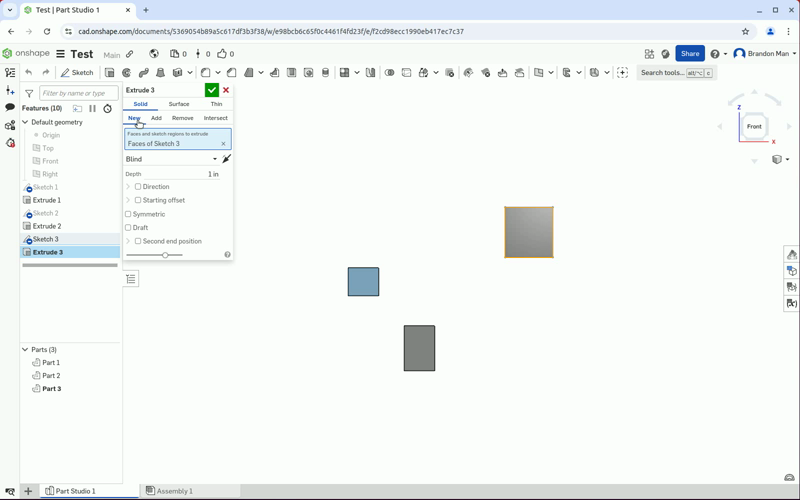
key(tab, 4)
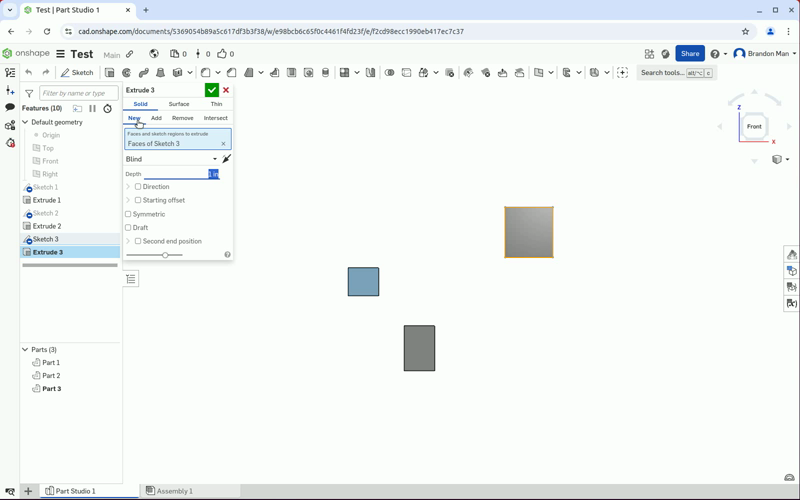
text(4.574)
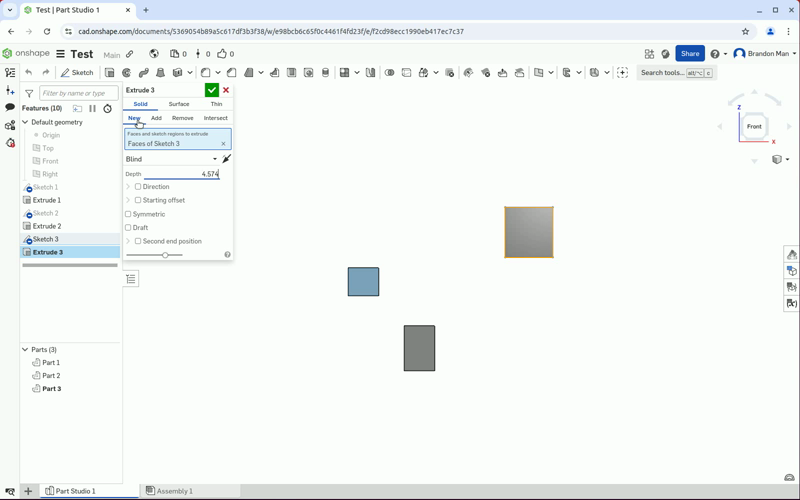
key(enter)
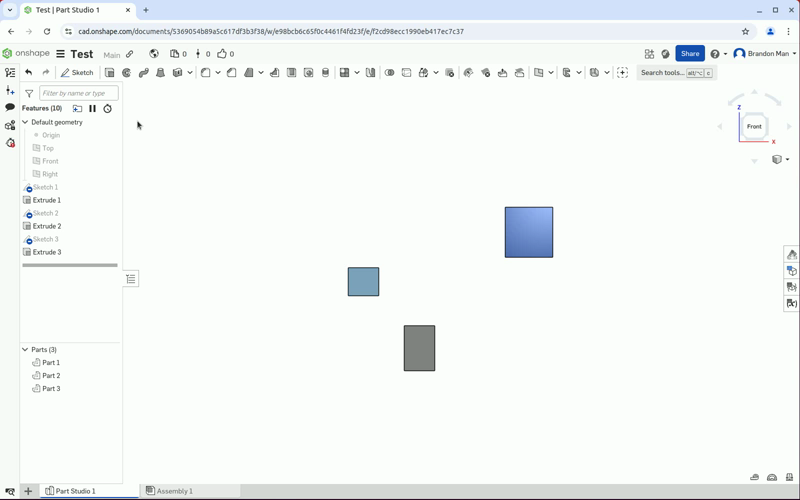
key(shift+h)
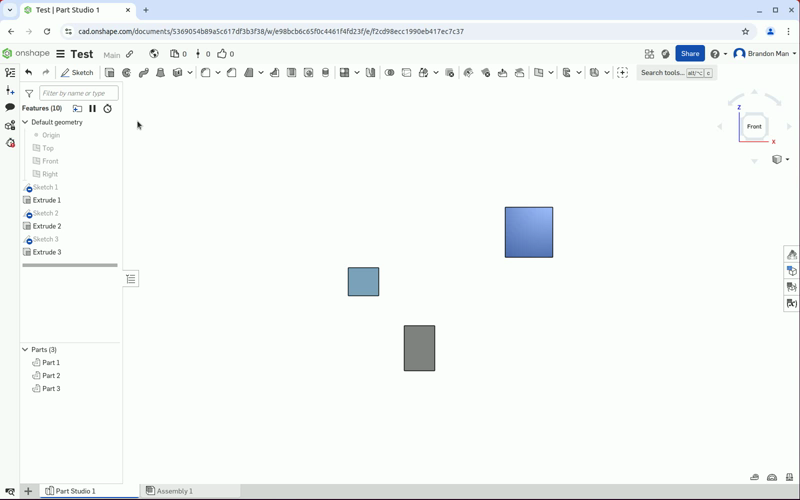
key(shift+h)
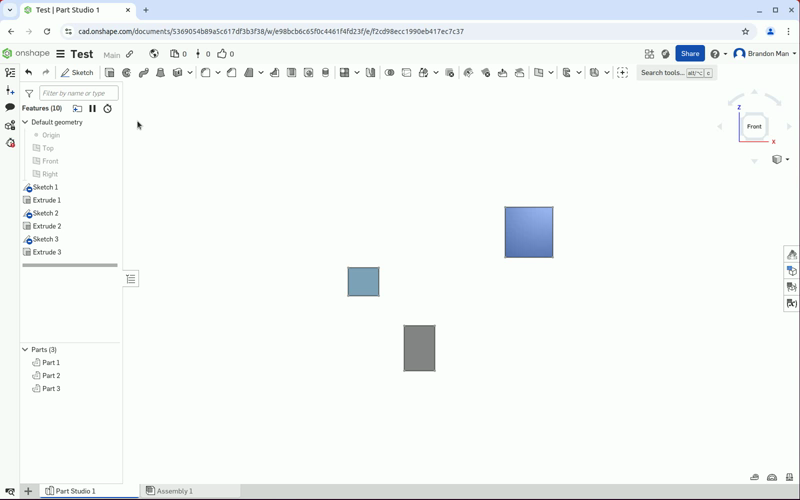
key(shift+7)
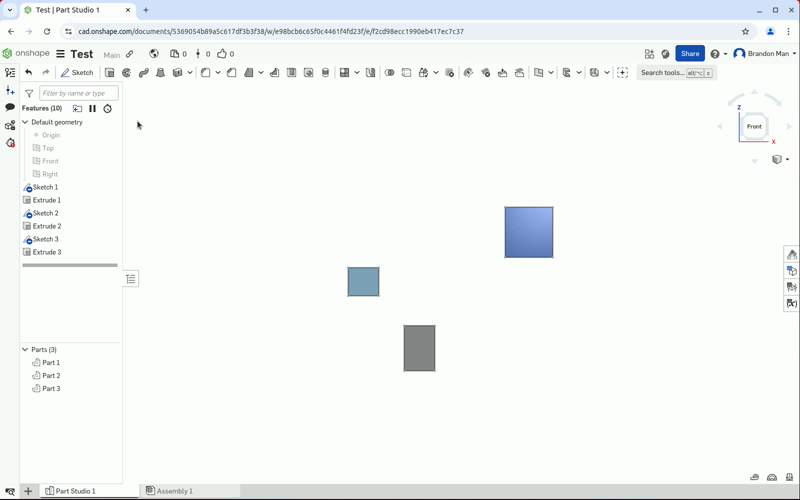
key(left, 2)
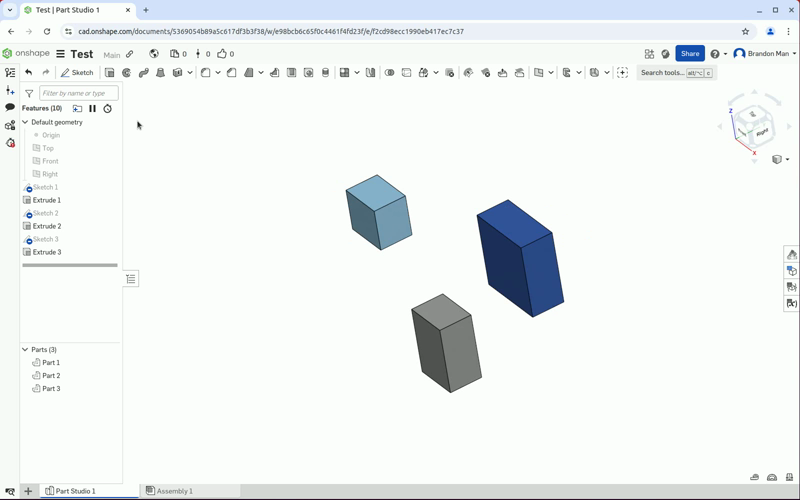
key(down, 2)
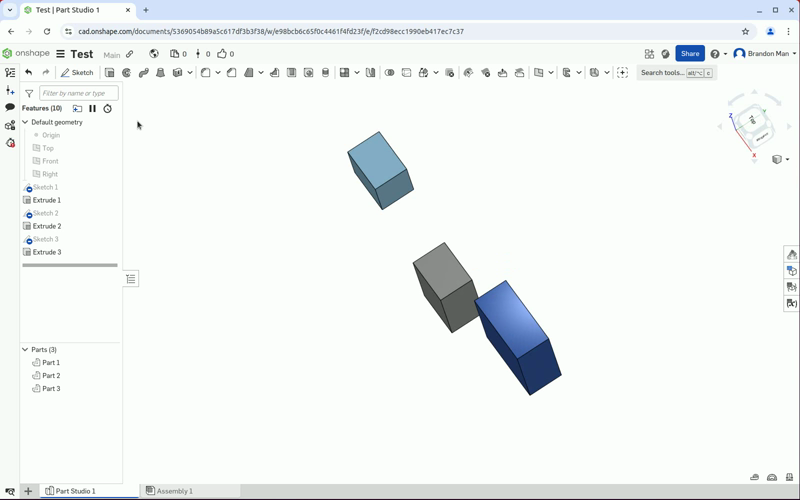
key(up, 2)
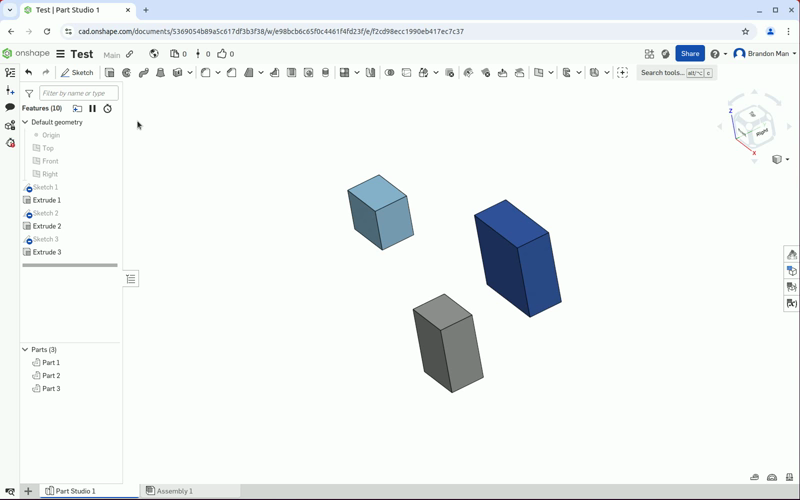
key(right, 2)
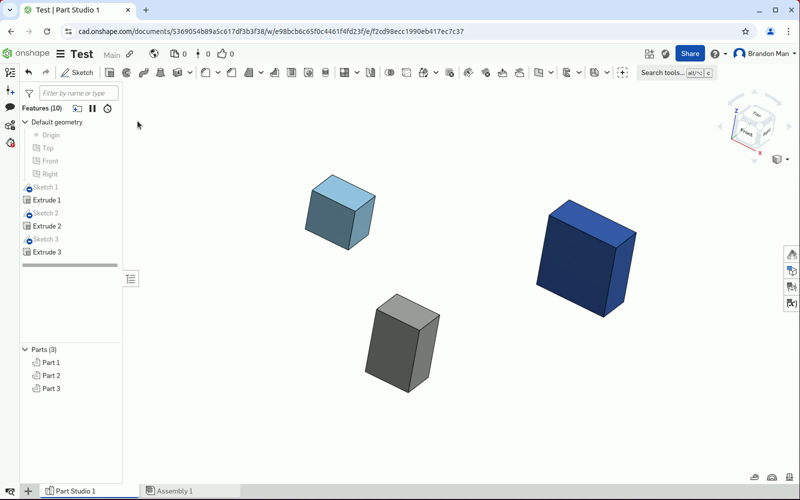
mouse_move(73, 189)
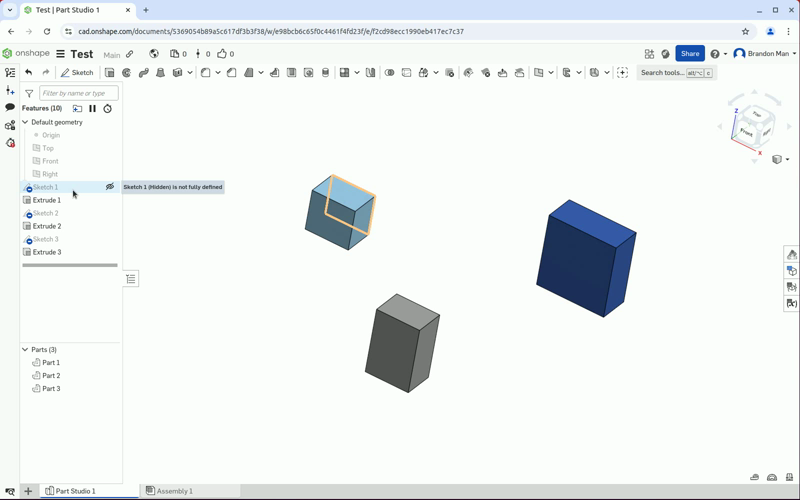
click(73, 189)